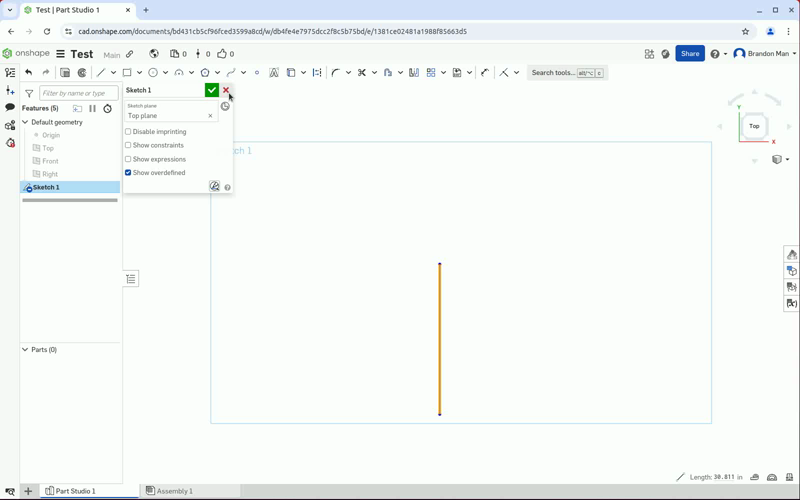
key(shift+h)
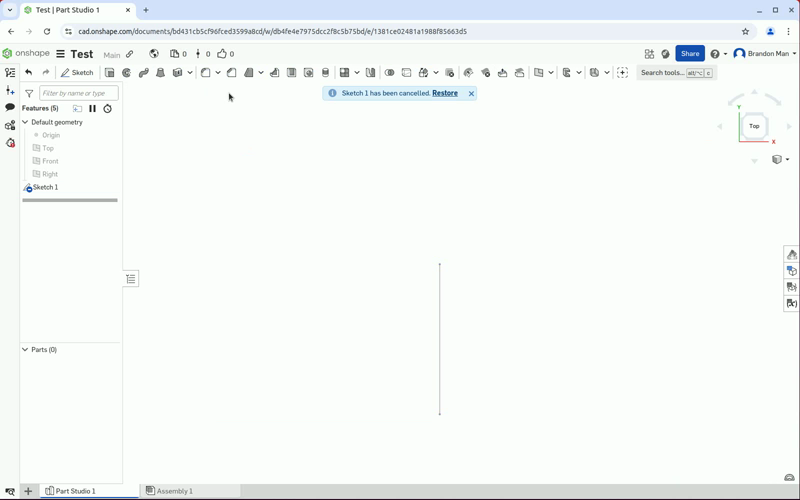
key(shift+s)
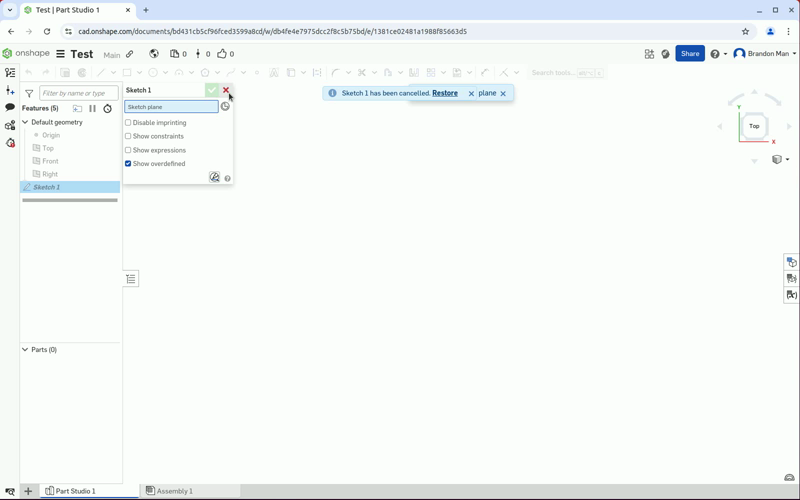
mouse_move(73, 150)
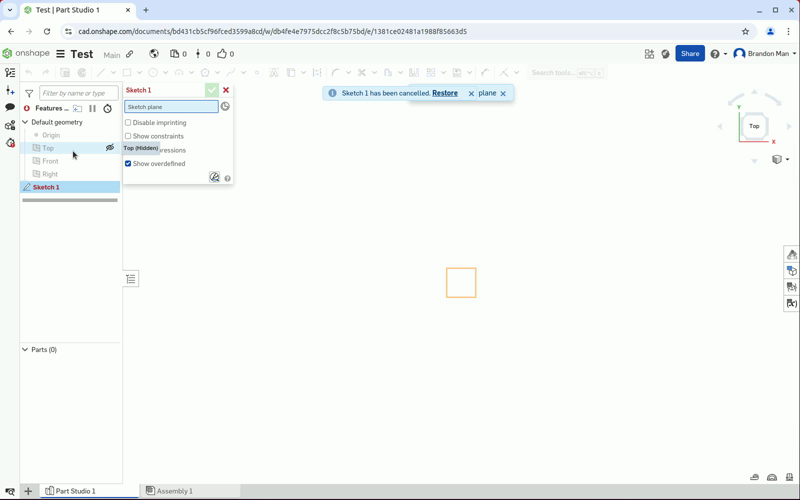
click(73, 150)
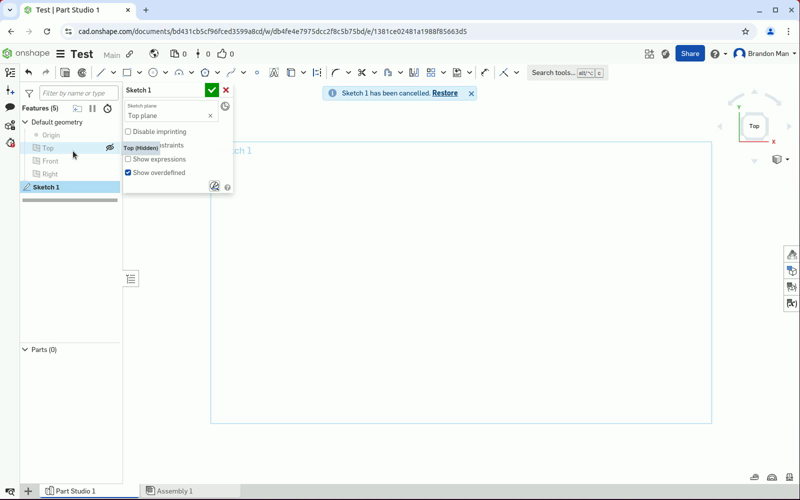
mouse_move(73, 352)
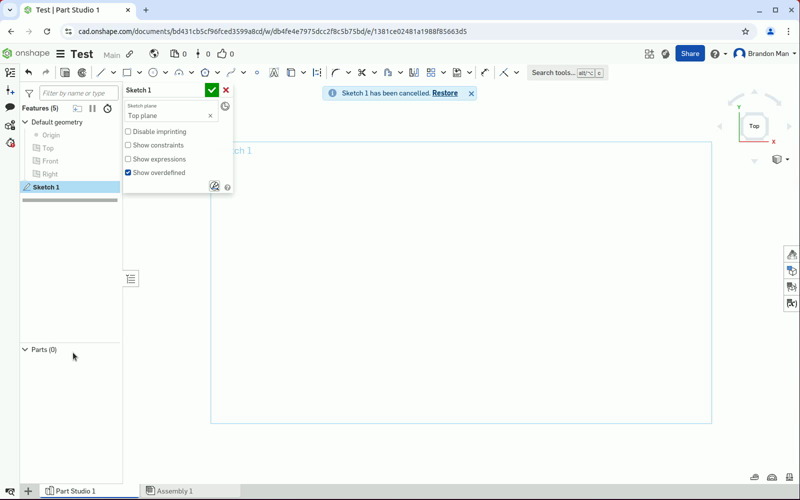
key(y)
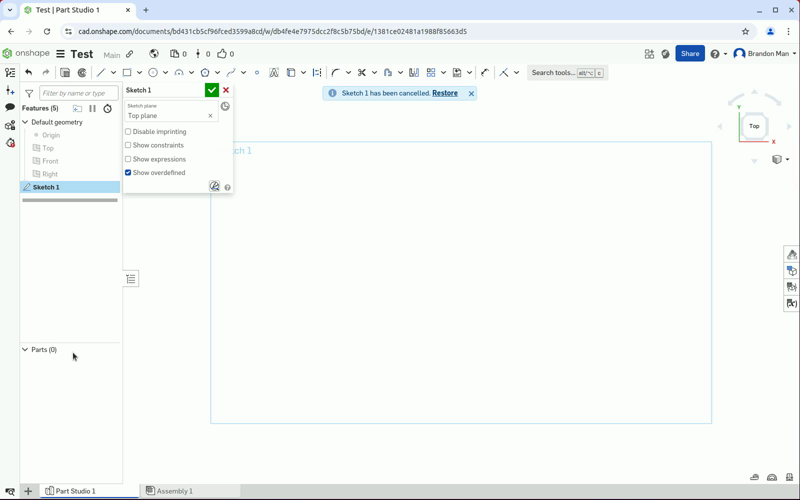
key(l)
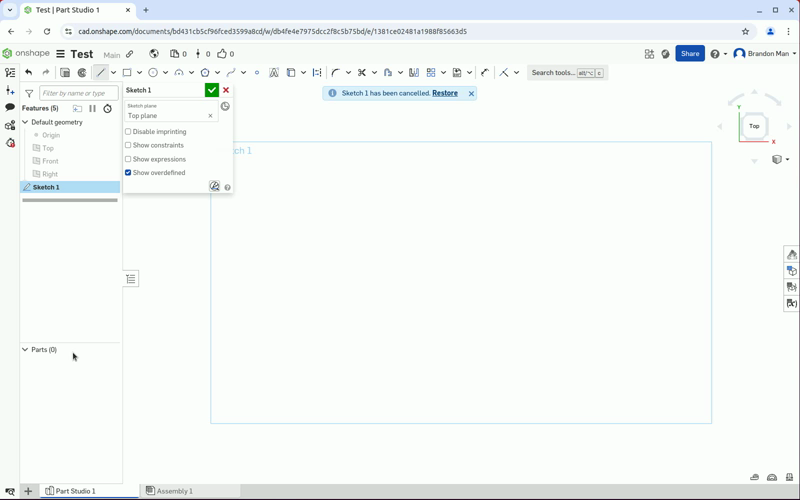
key_down(shift)
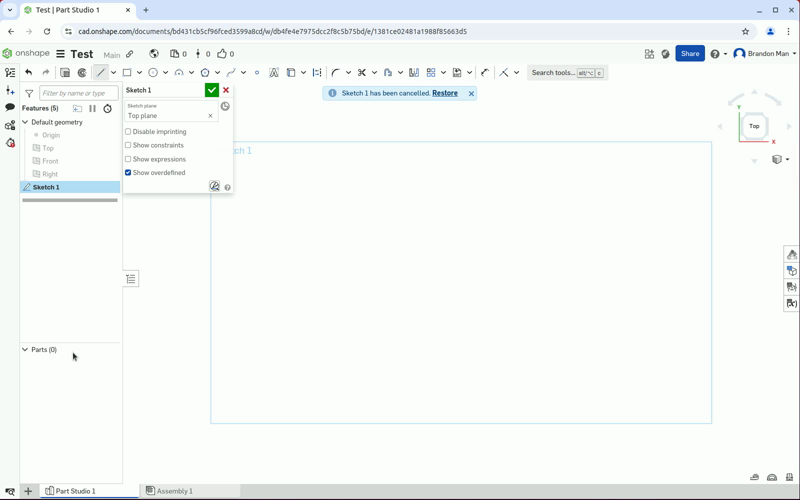
mouse_move(401, 381)
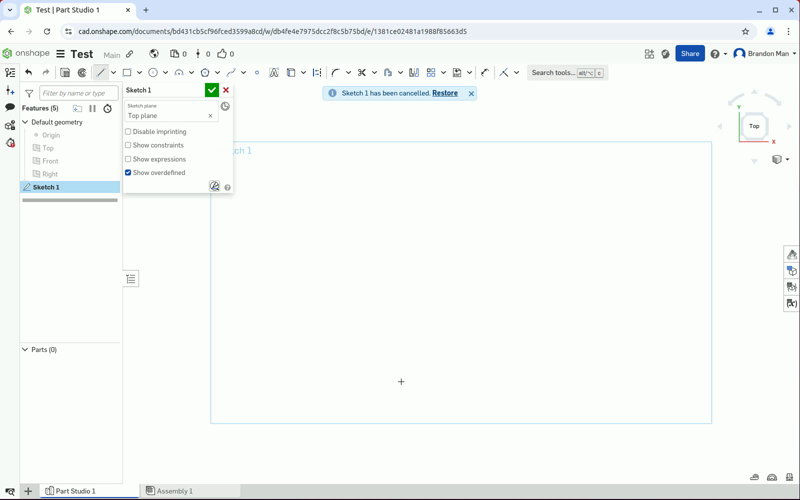
click(401, 381)
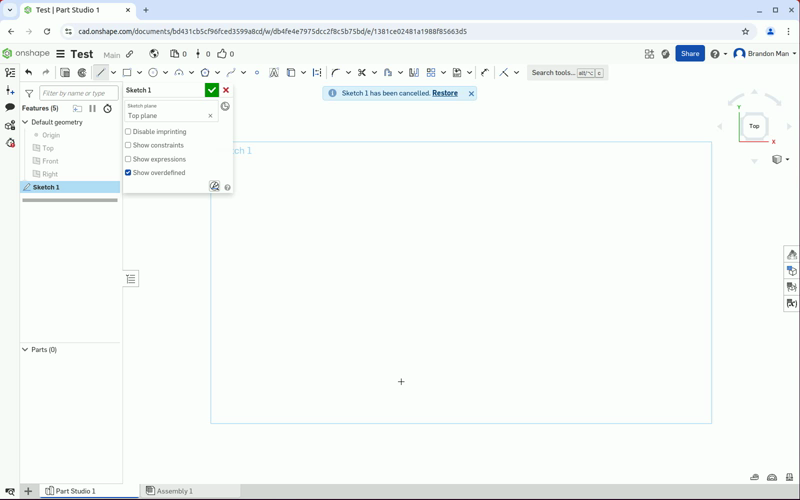
key_up(shift)
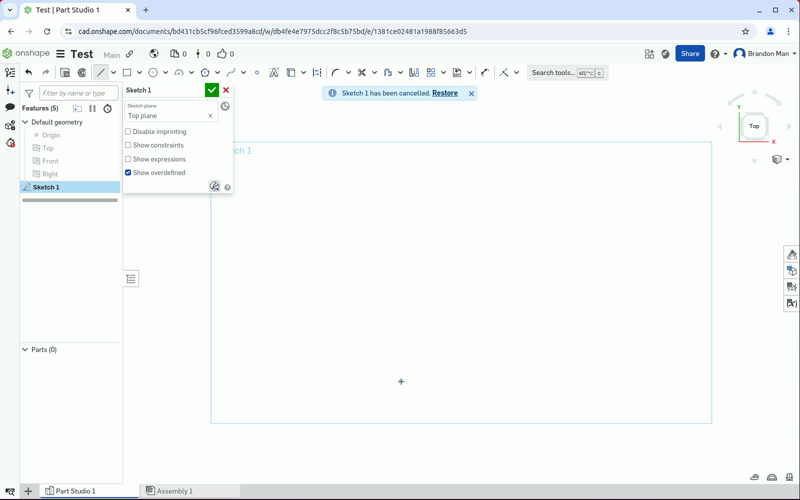
key_down(shift)
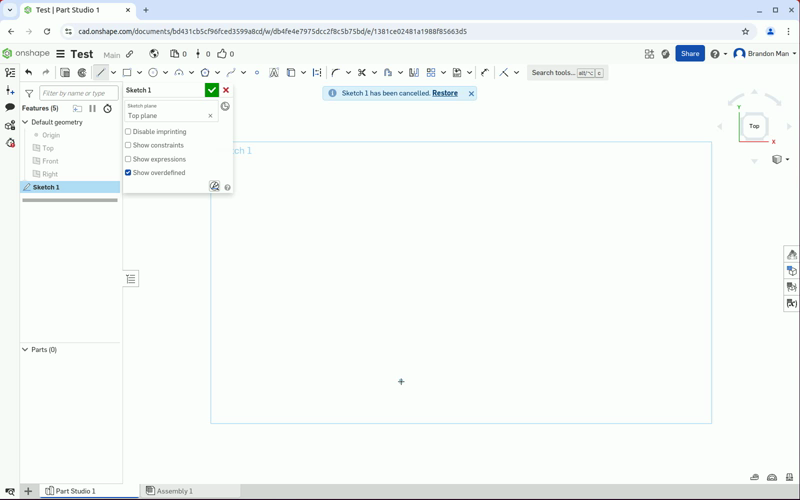
mouse_move(431, 381)
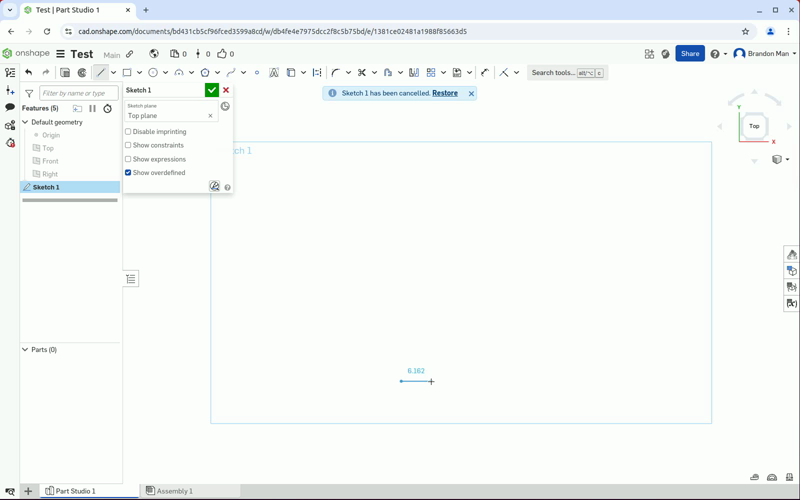
mouse_move(424, 381)
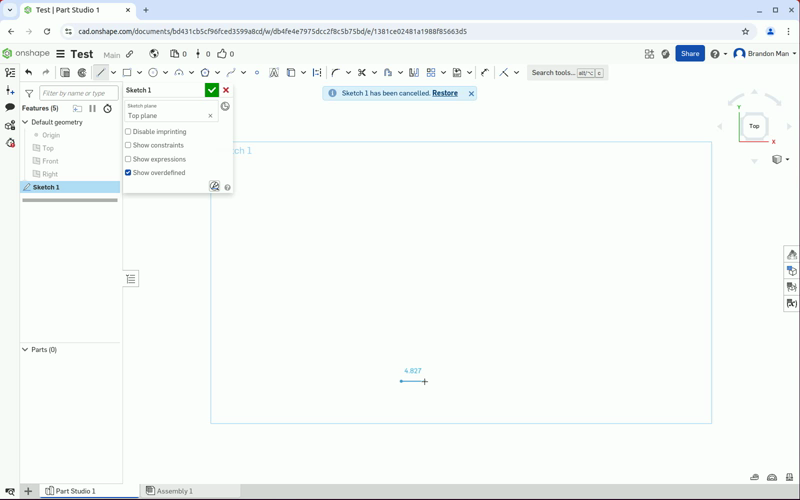
click(424, 381)
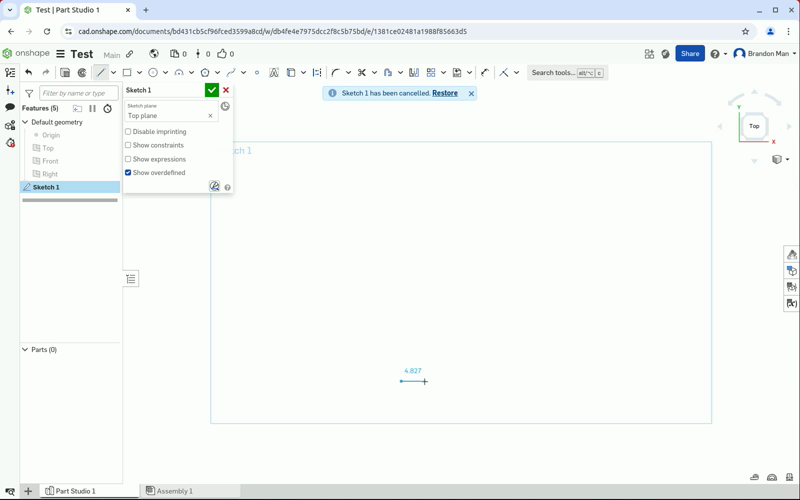
key_up(shift)
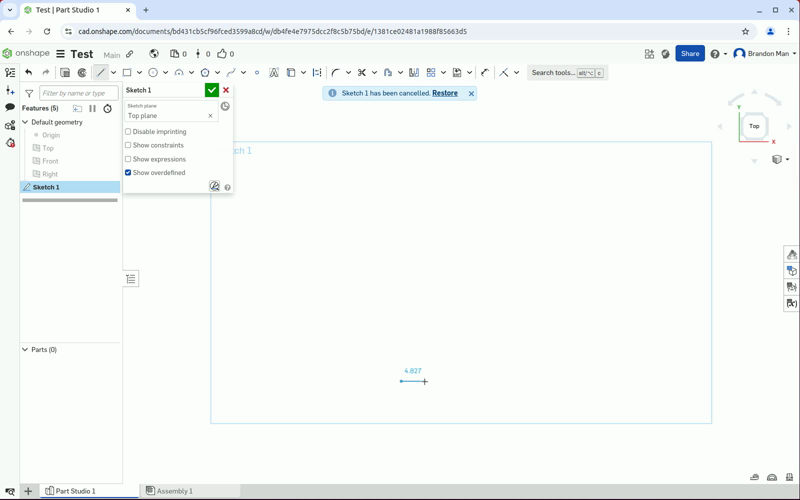
key(esc)
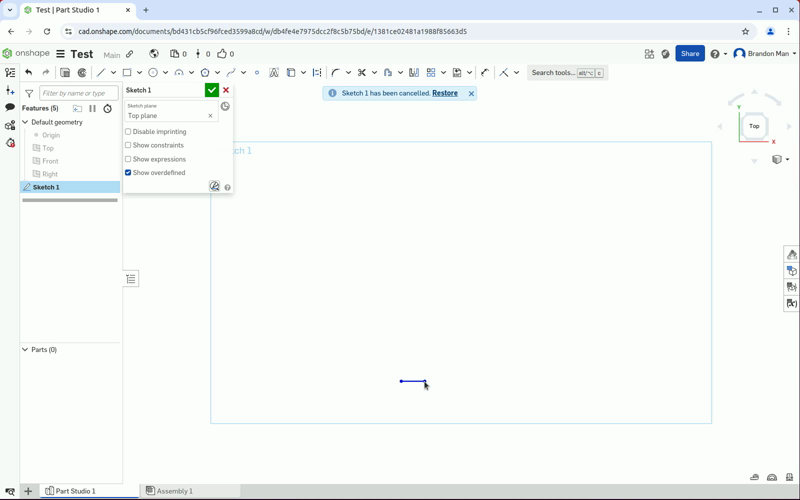
key(a)
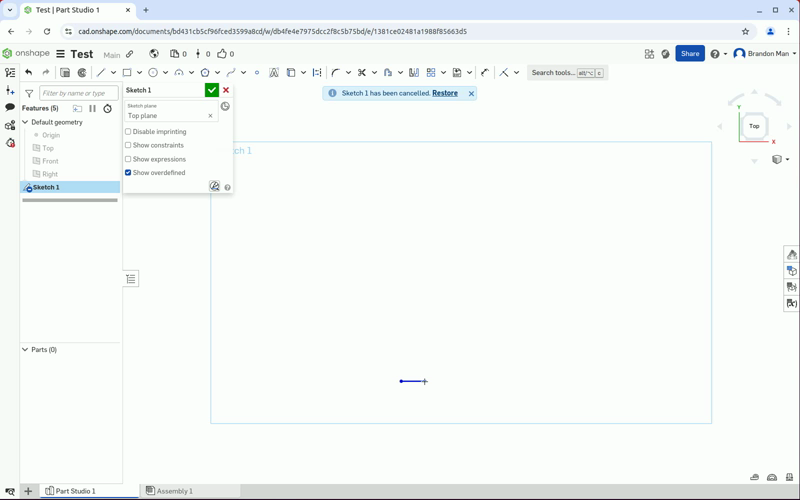
mouse_move(424, 381)
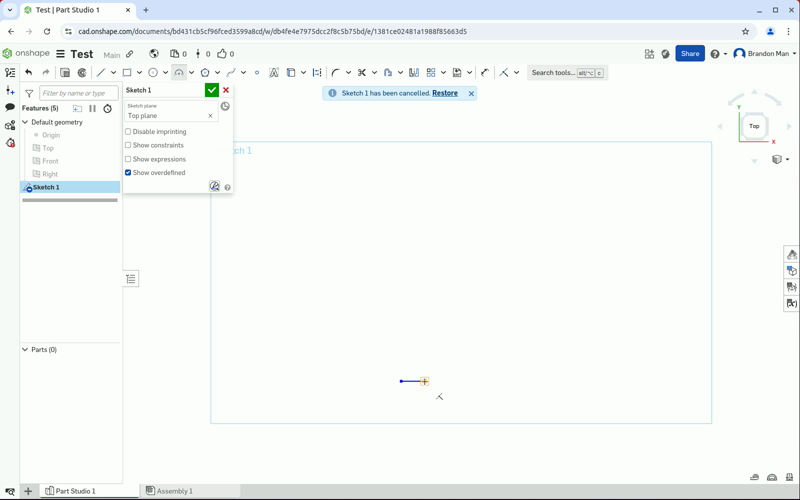
click(424, 381)
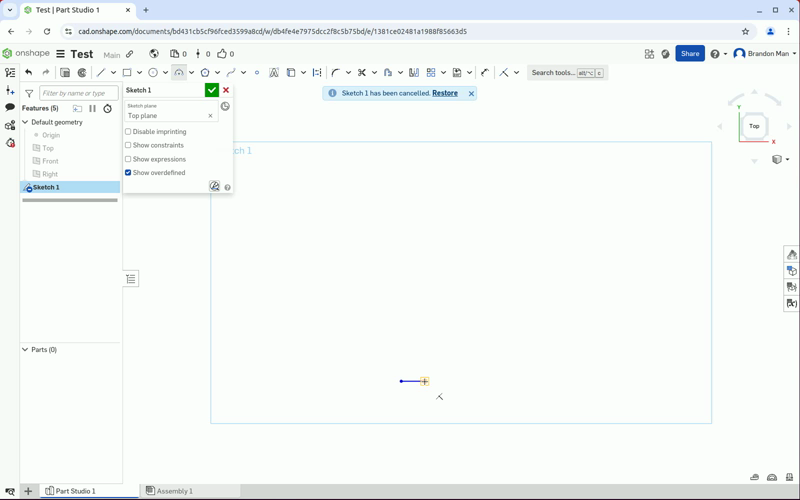
key_down(shift)
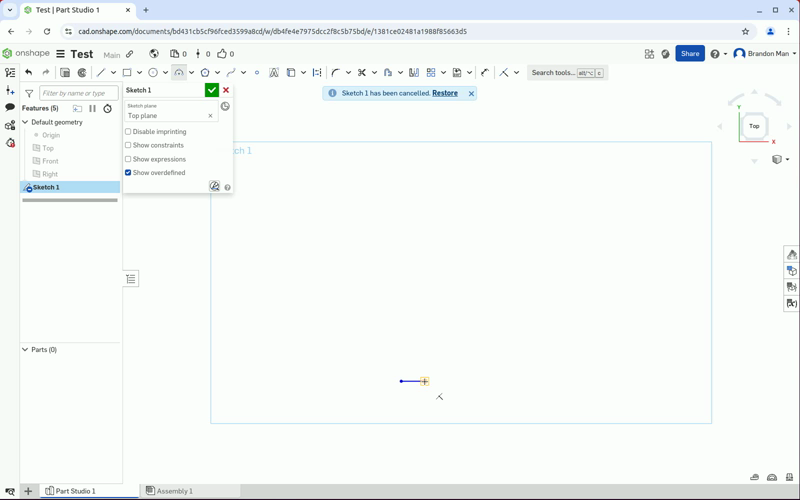
mouse_move(493, 299)
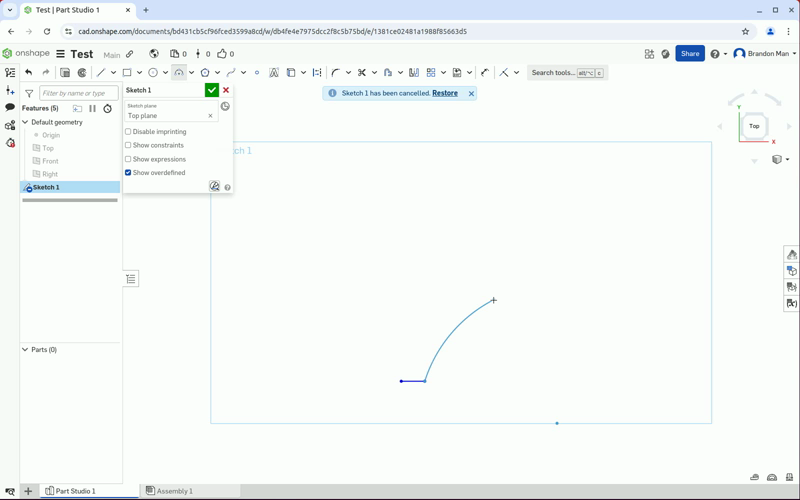
click(493, 299)
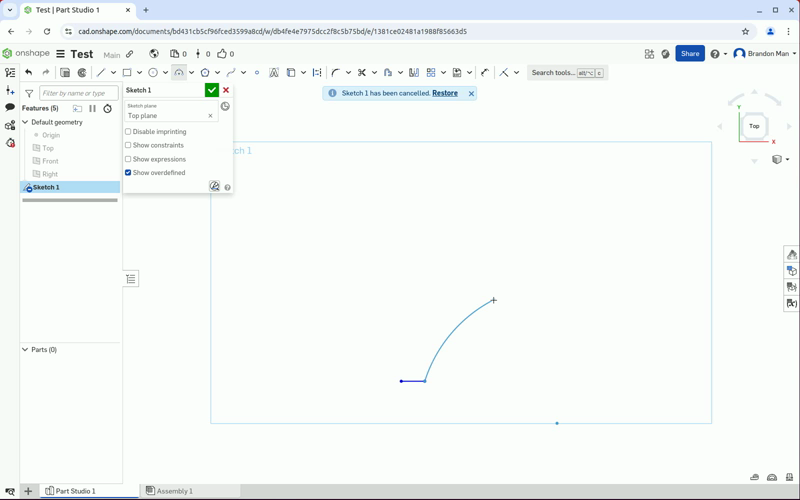
mouse_move(501, 376)
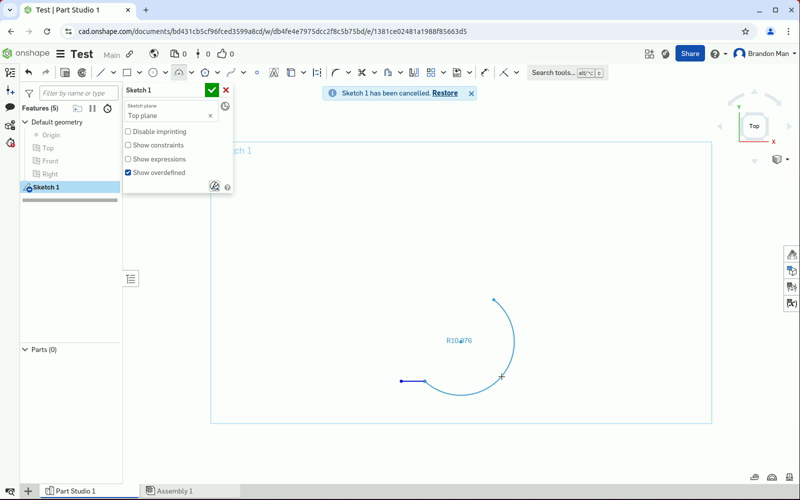
click(501, 376)
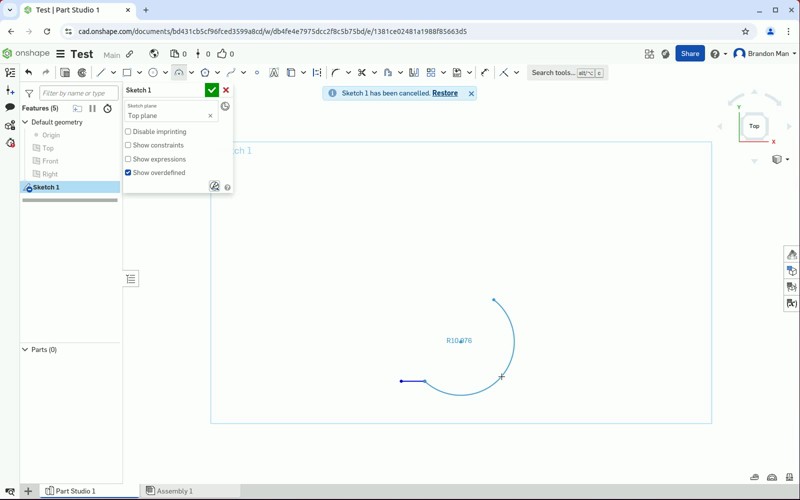
key_up(shift)
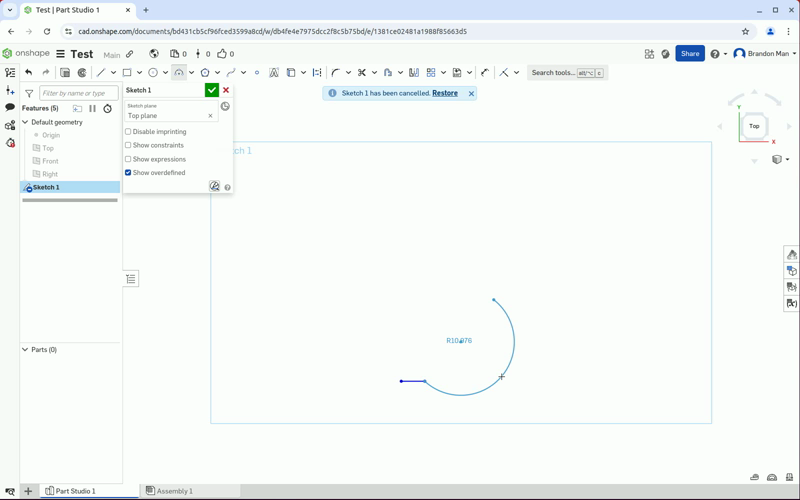
key(esc)
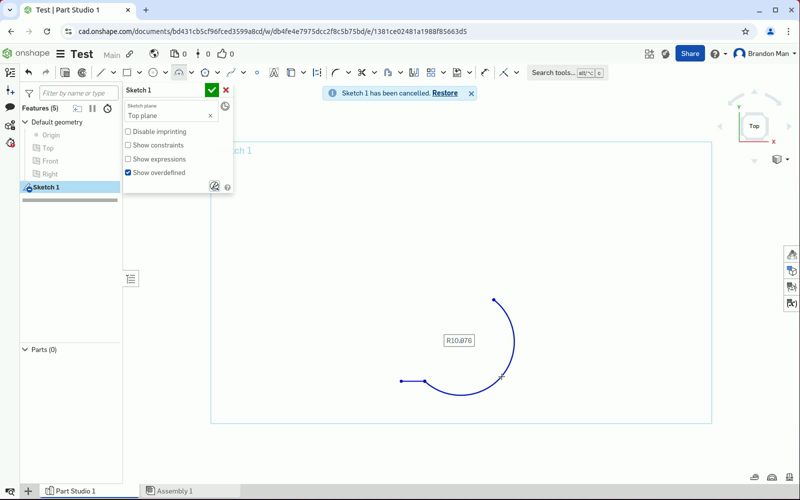
key(l)
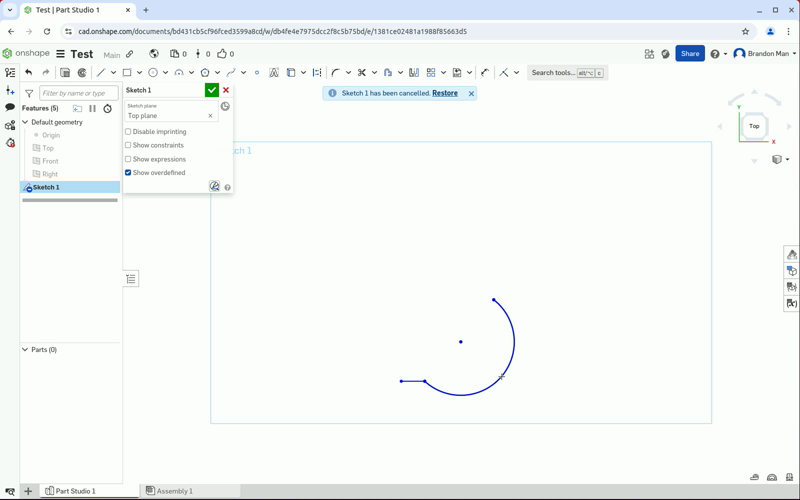
mouse_move(493, 299)
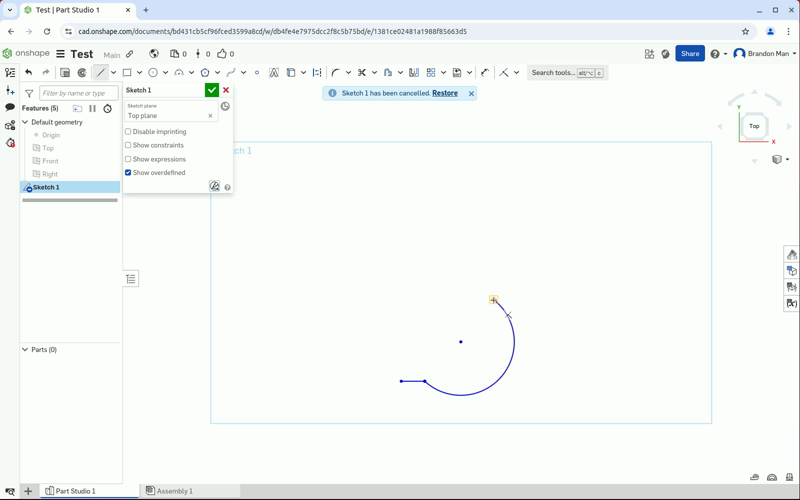
click(493, 299)
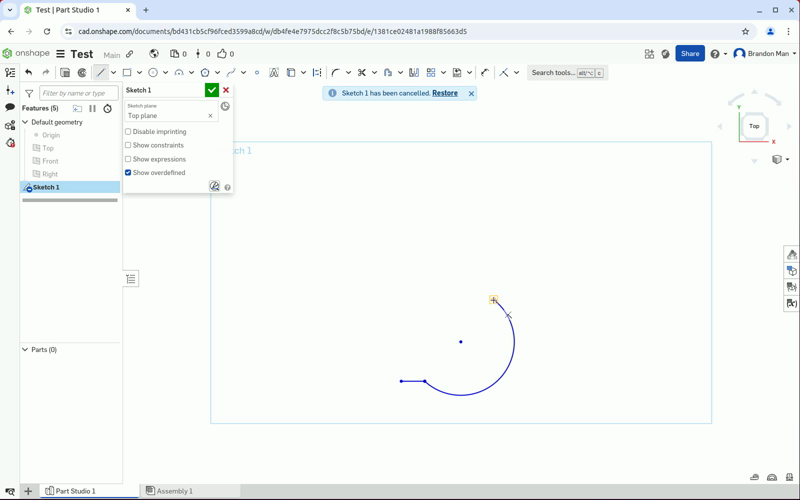
key_down(shift)
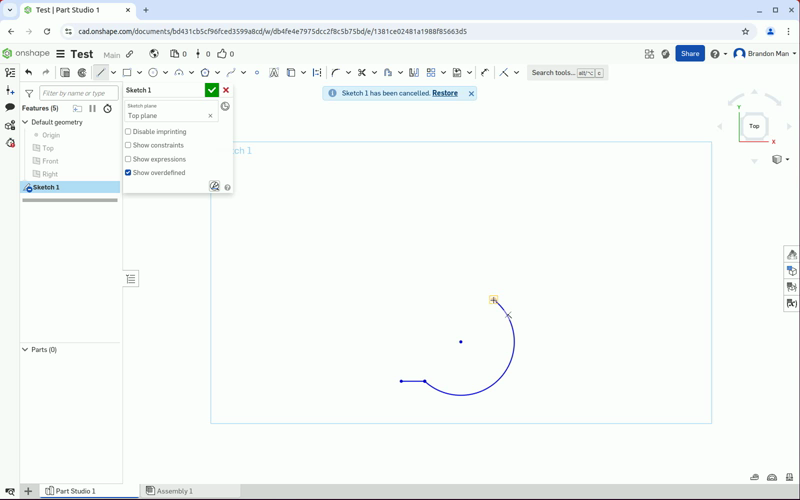
mouse_move(427, 299)
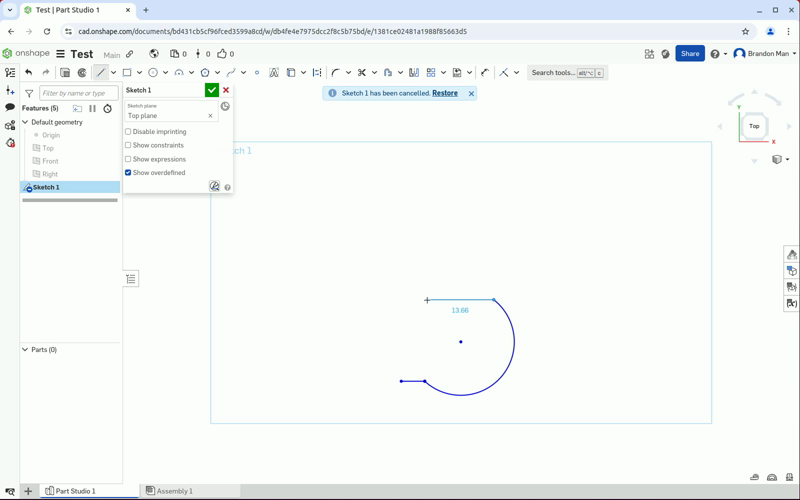
click(427, 299)
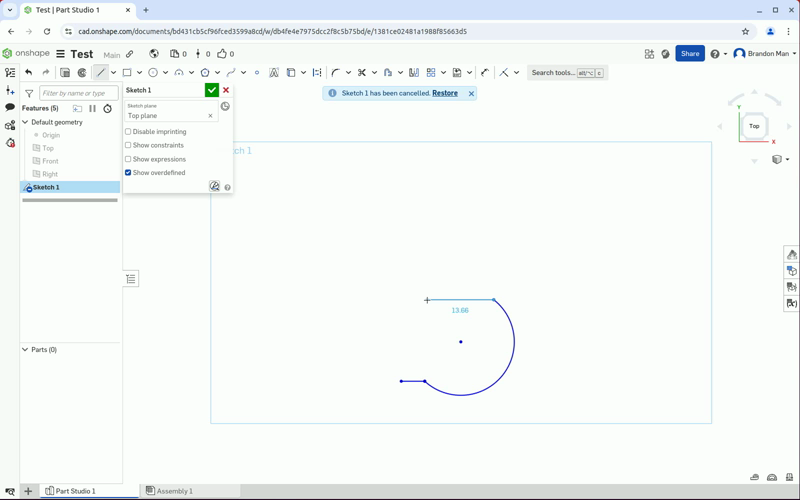
key_up(shift)
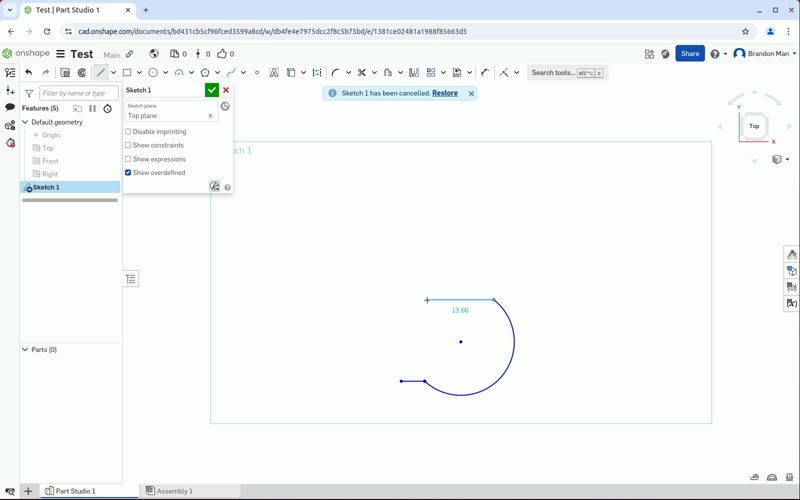
key(esc)
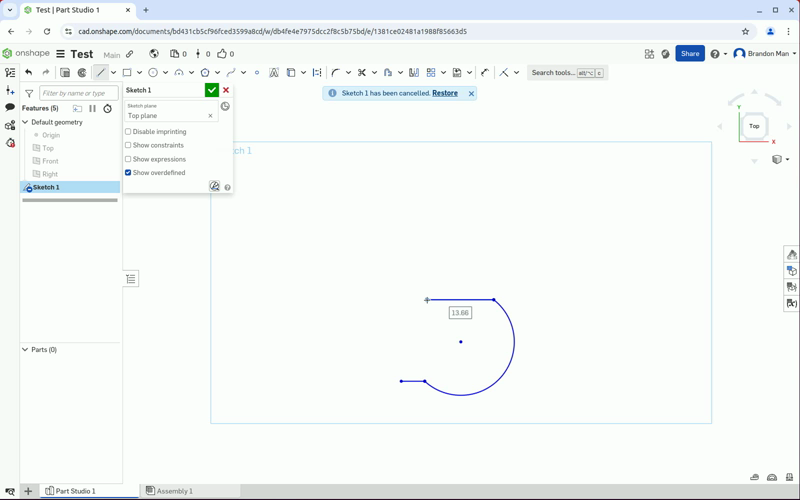
key(a)
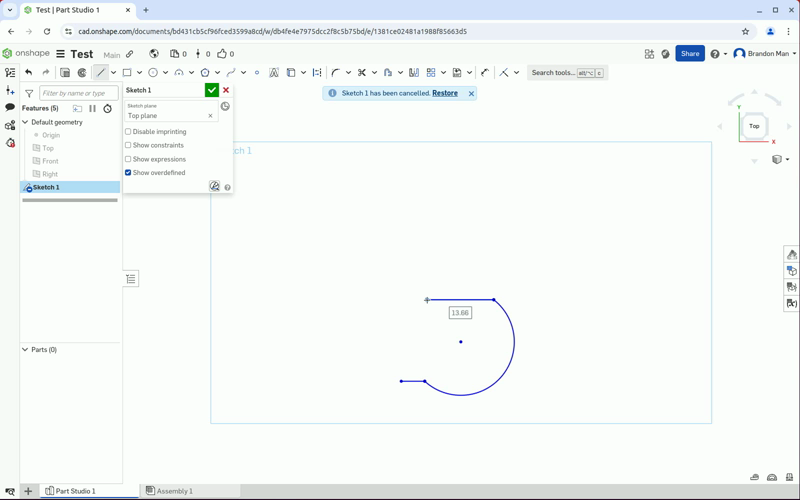
mouse_move(427, 299)
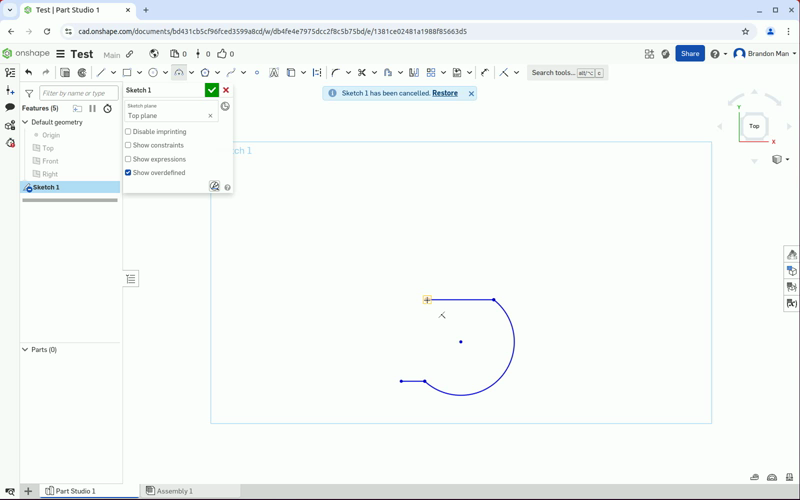
click(427, 299)
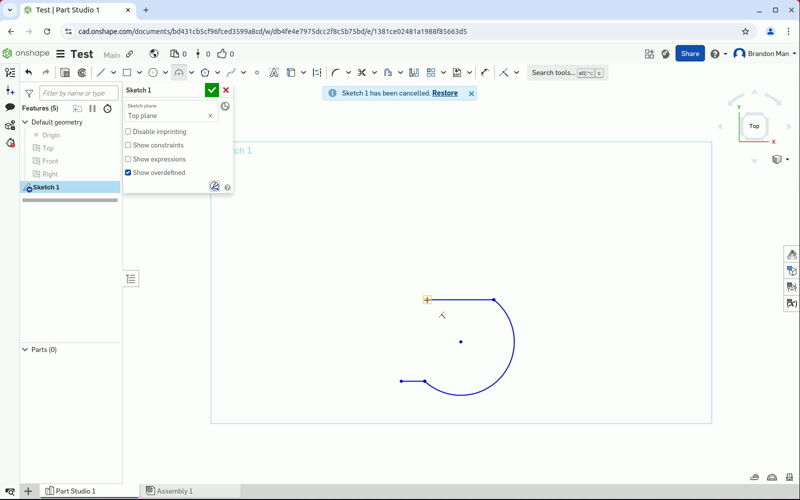
key_down(shift)
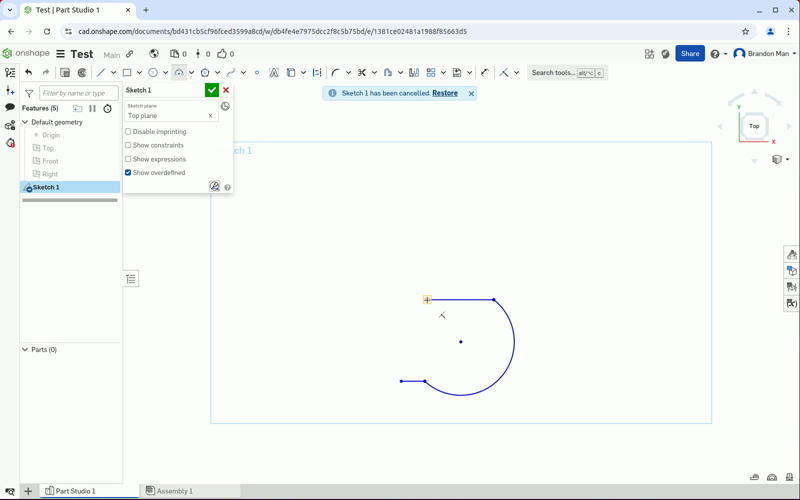
mouse_move(424, 302)
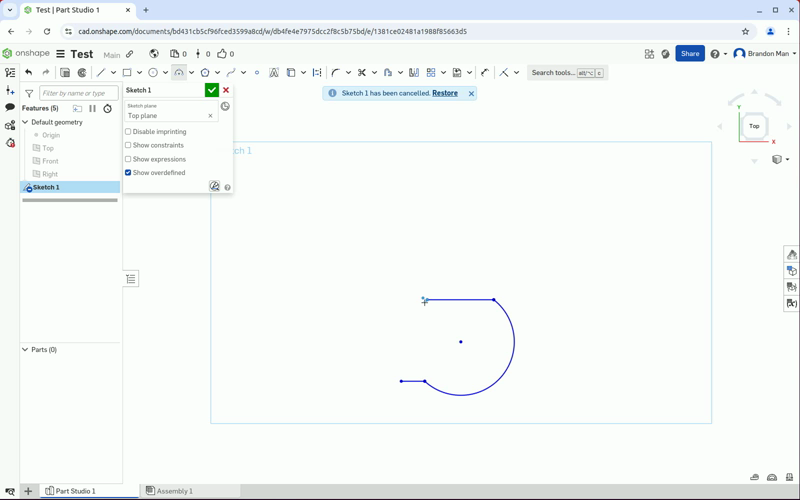
scroll(6)
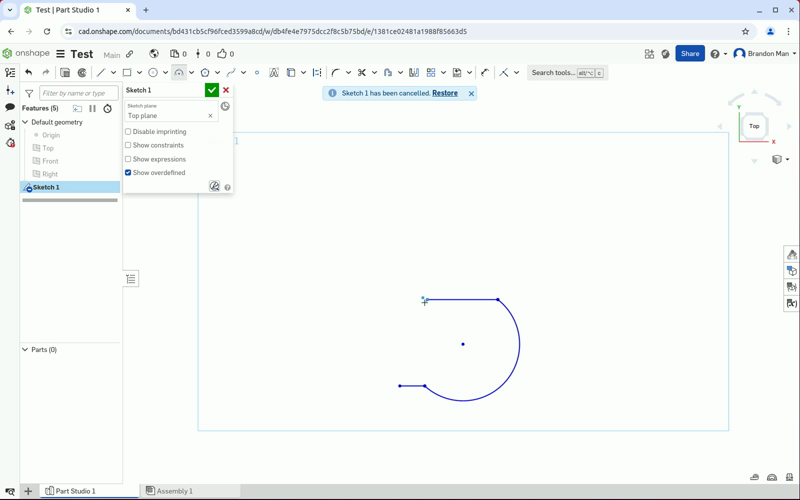
scroll(6)
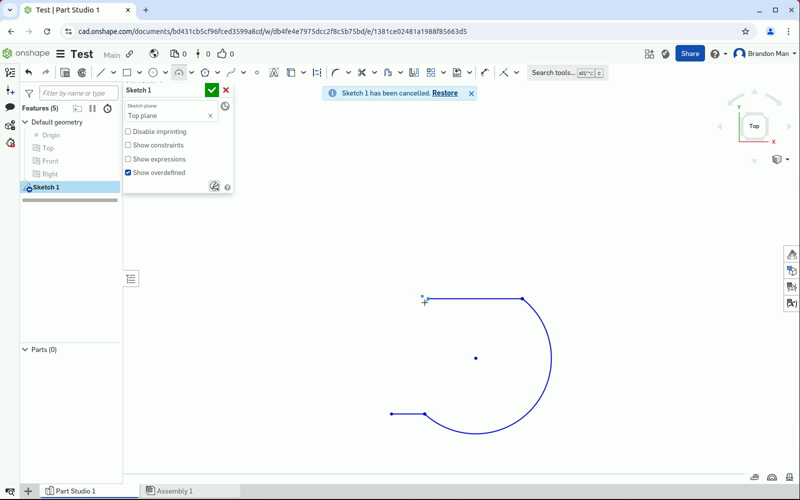
scroll(6)
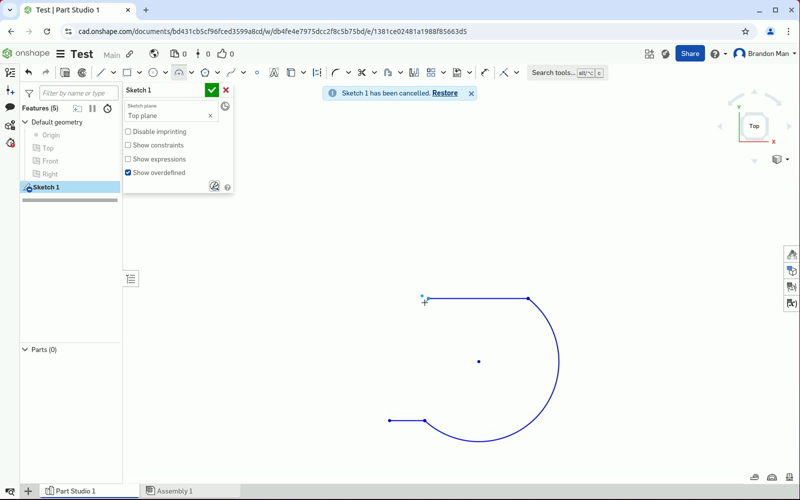
scroll(6)
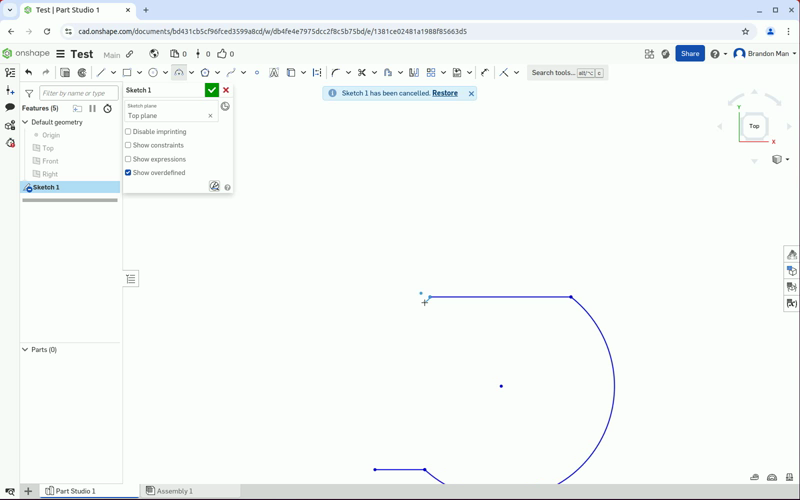
scroll(6)
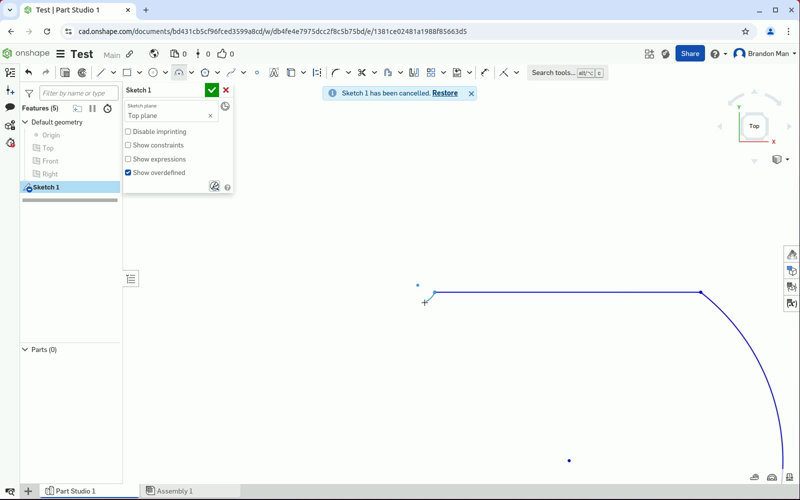
scroll(6)
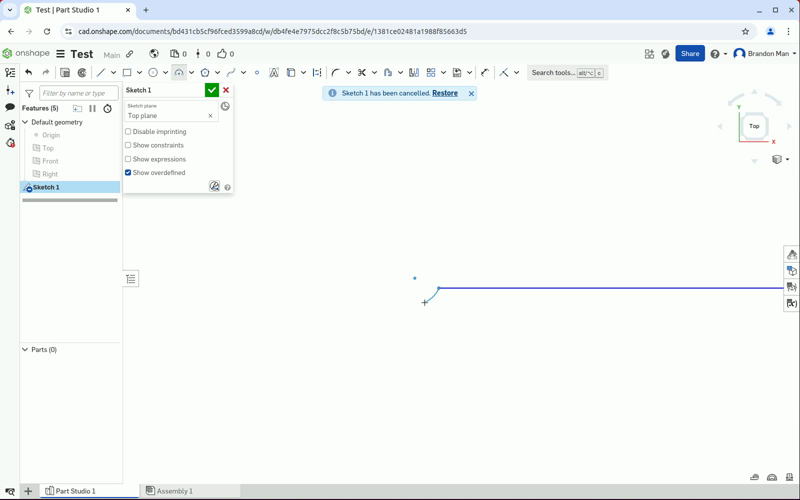
scroll(6)
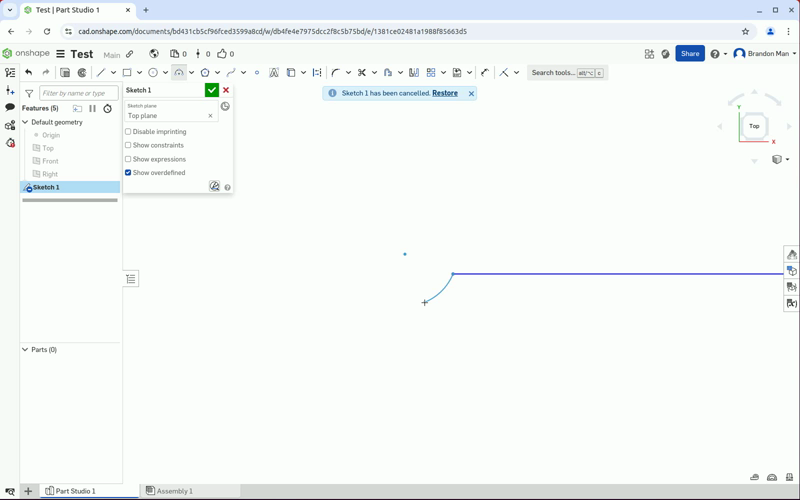
click(424, 302)
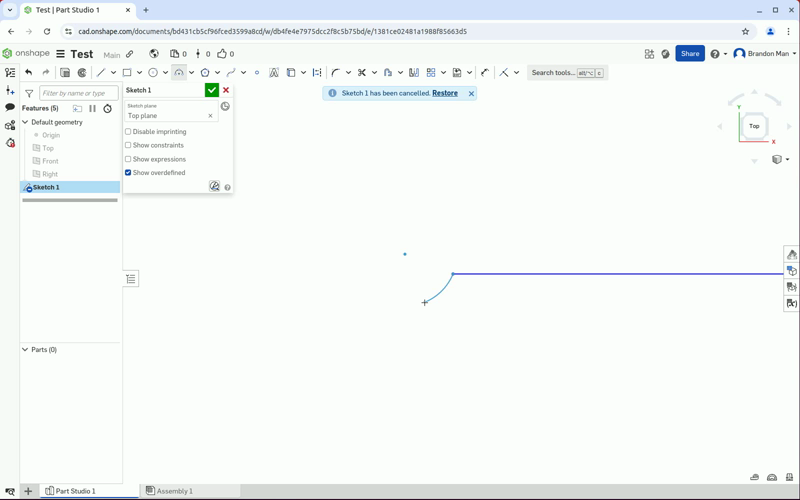
scroll(-6)
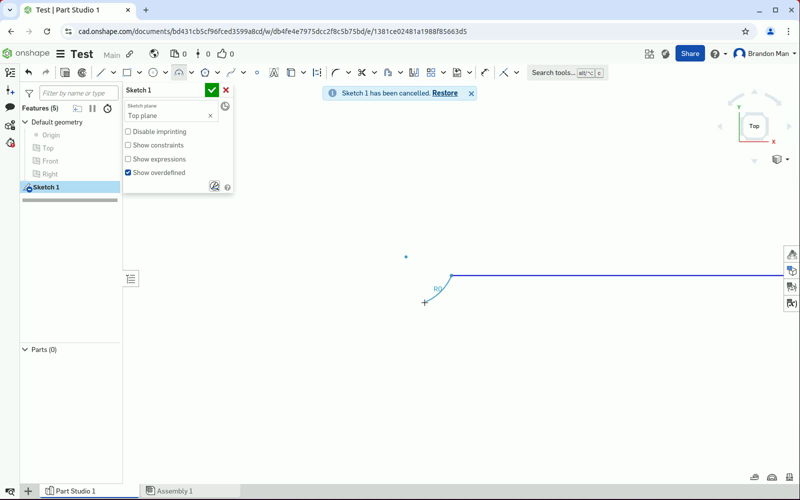
scroll(-6)
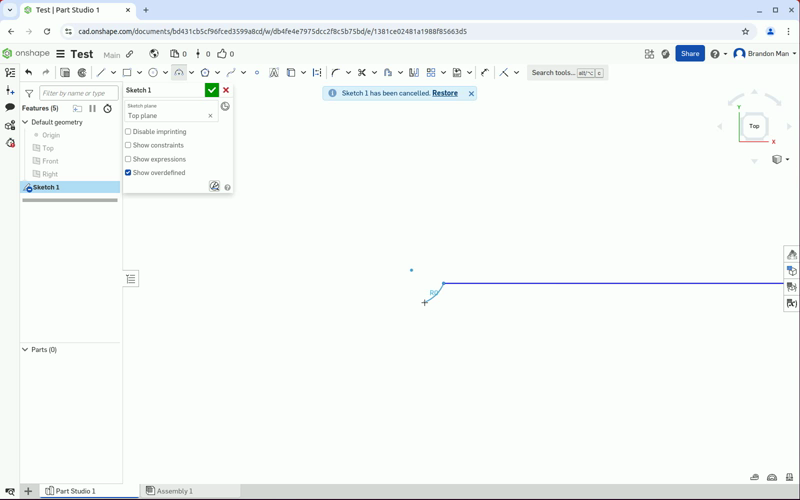
scroll(-6)
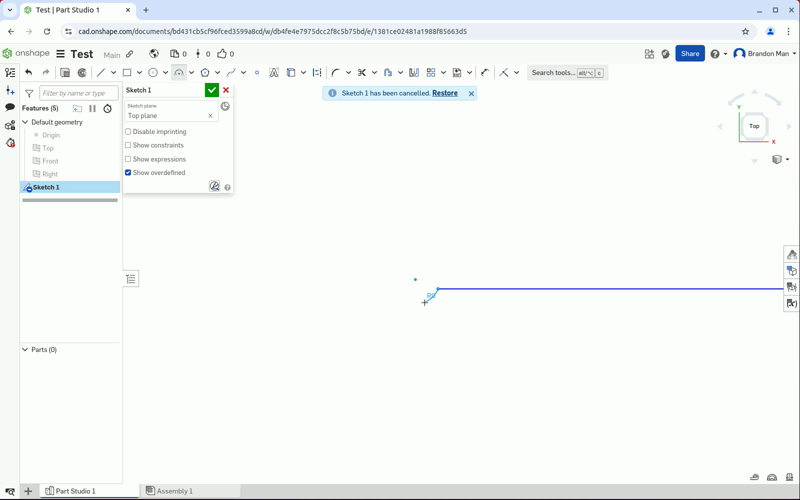
scroll(-6)
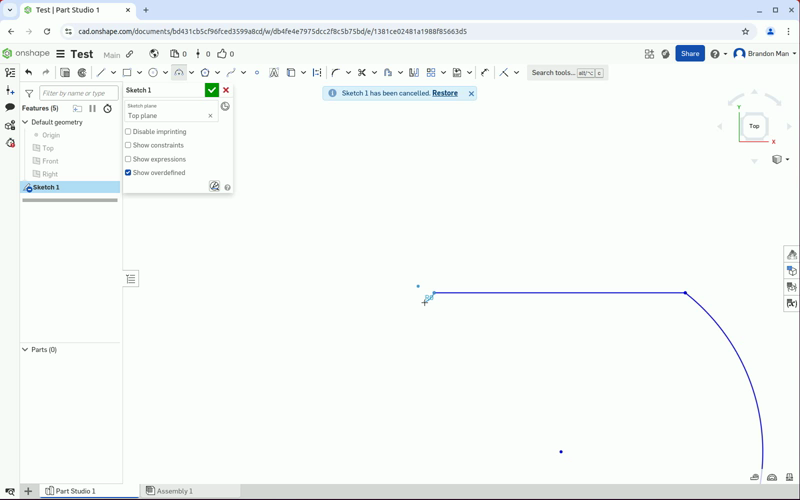
scroll(-6)
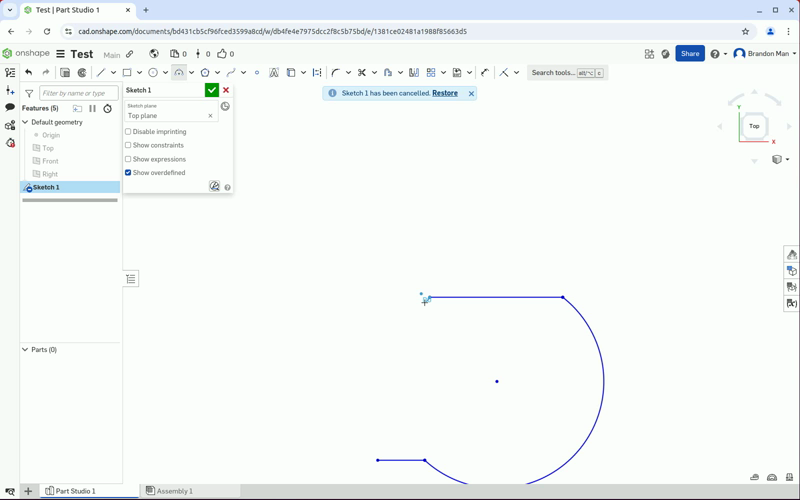
scroll(-6)
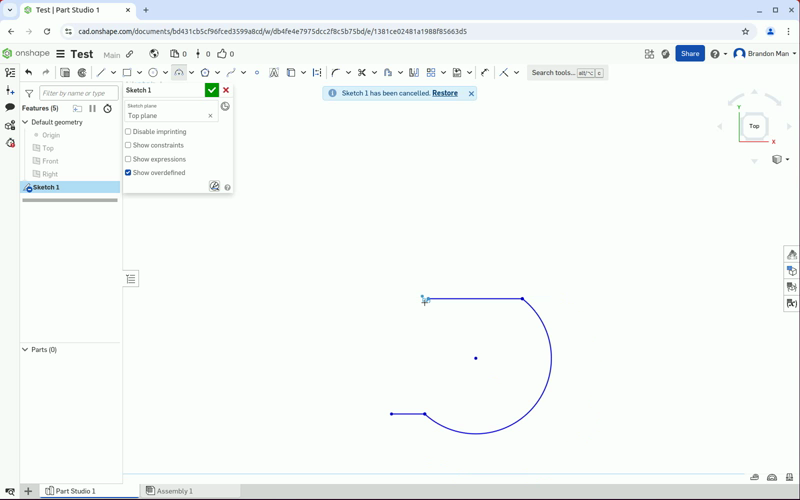
scroll(-6)
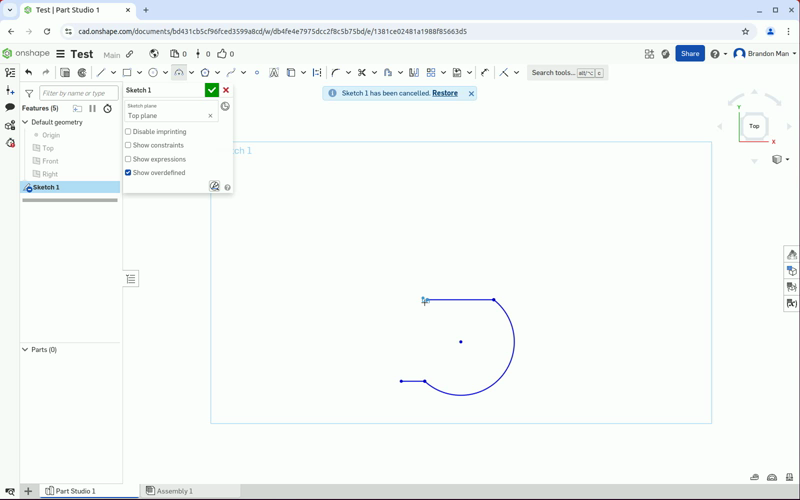
mouse_move(426, 300)
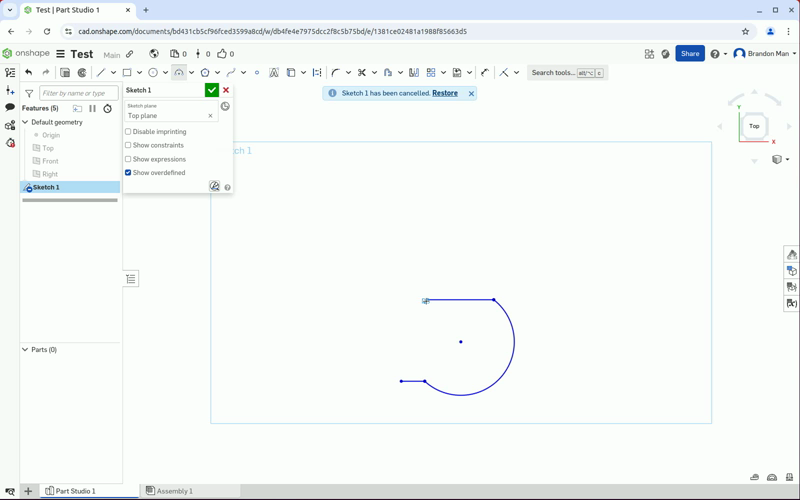
scroll(6)
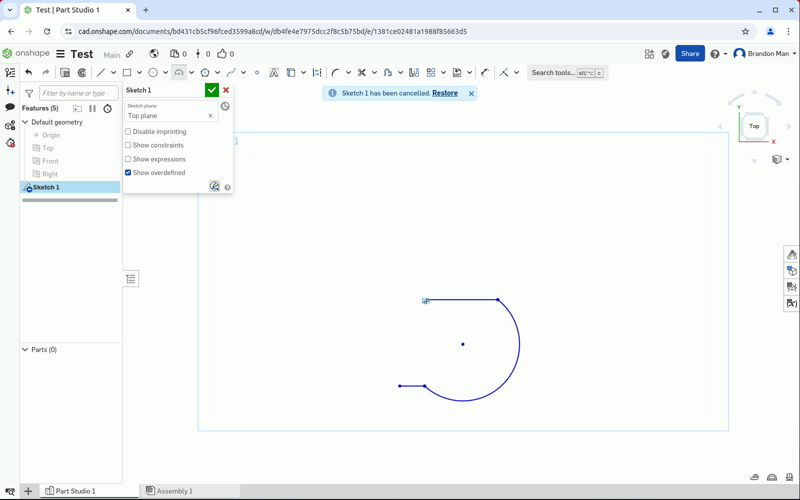
scroll(6)
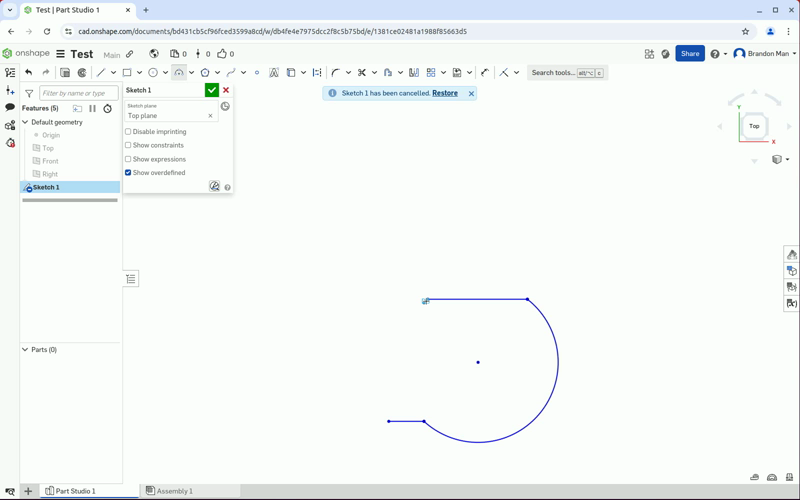
scroll(6)
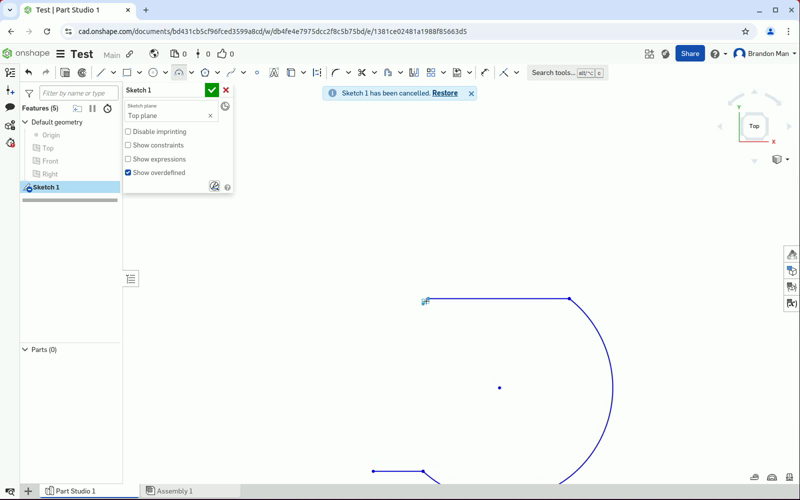
scroll(6)
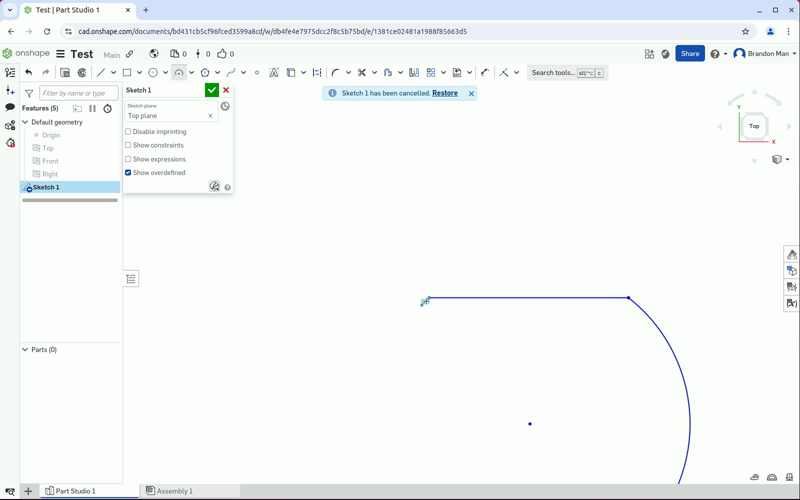
scroll(6)
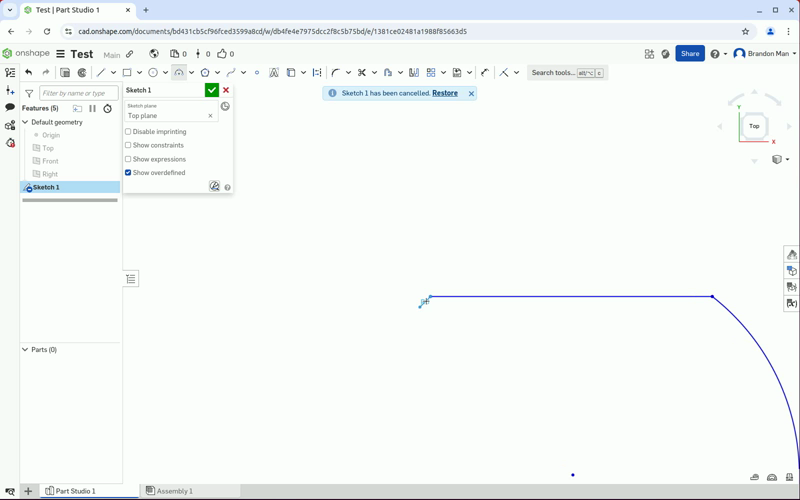
scroll(6)
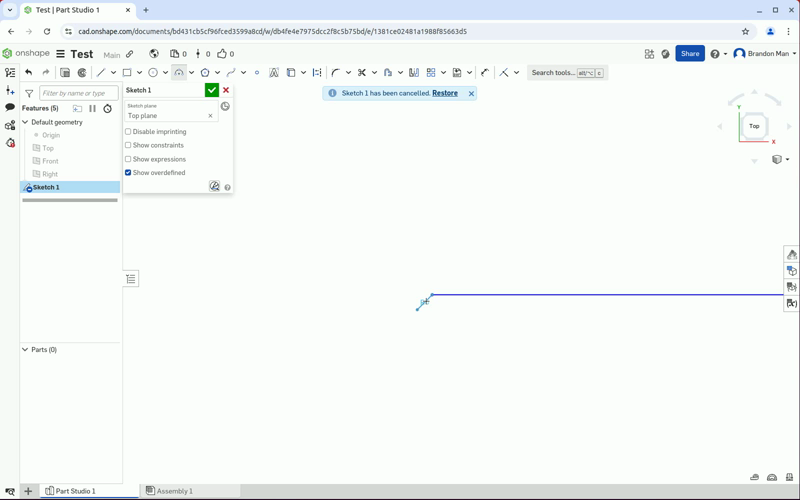
scroll(6)
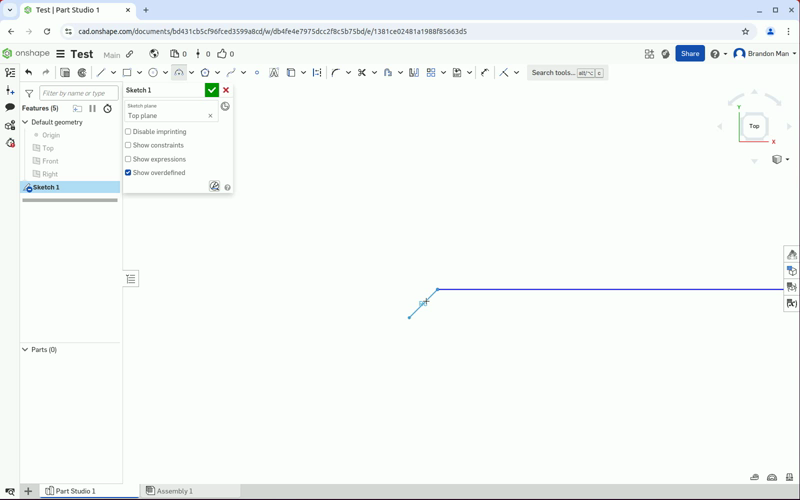
click(426, 300)
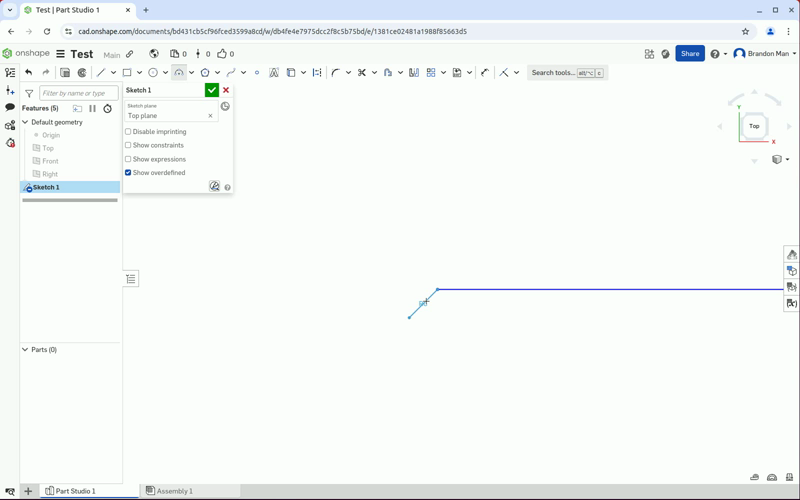
scroll(-6)
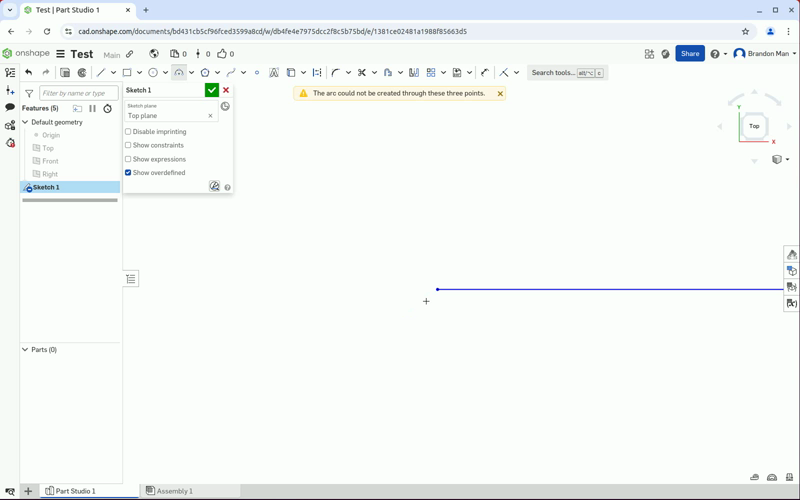
scroll(-6)
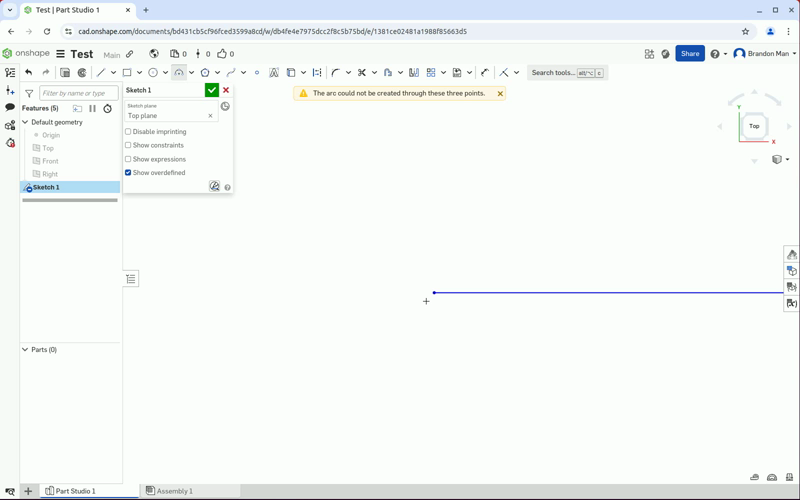
scroll(-6)
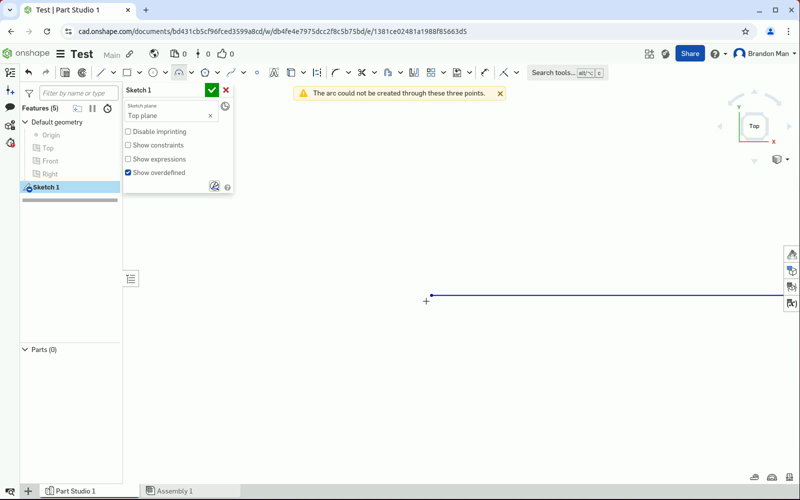
scroll(-6)
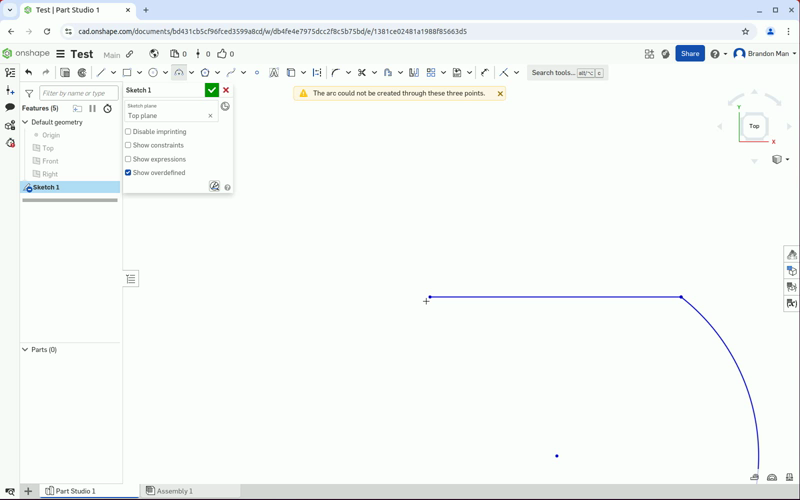
scroll(-6)
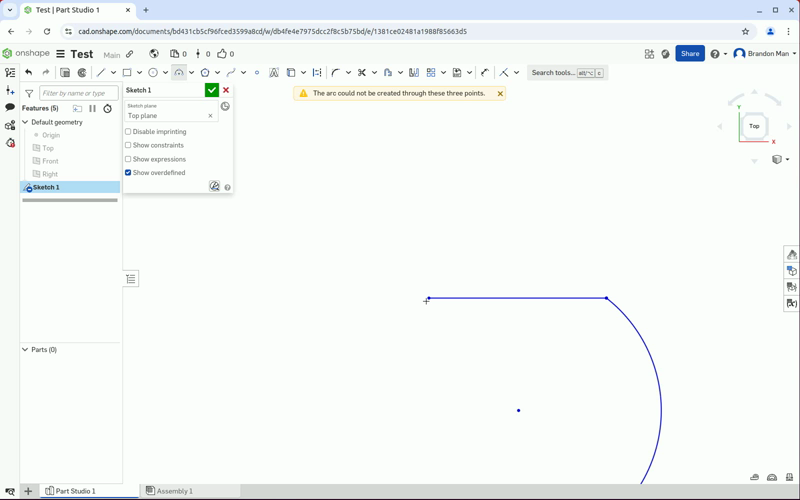
scroll(-6)
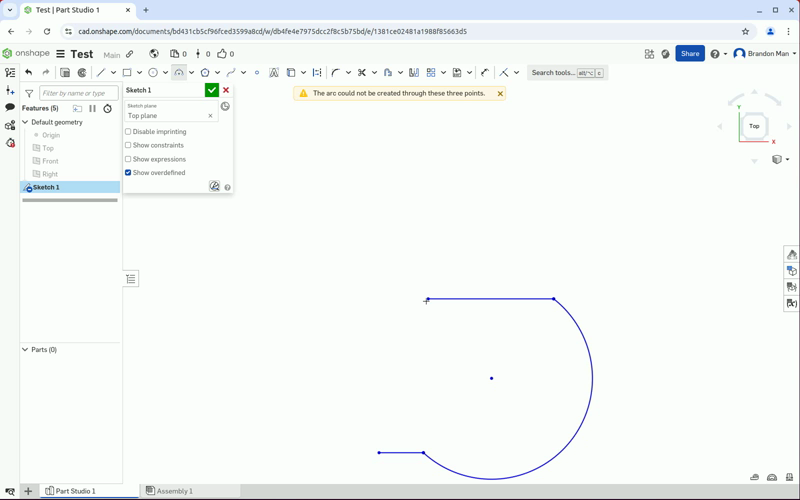
scroll(-6)
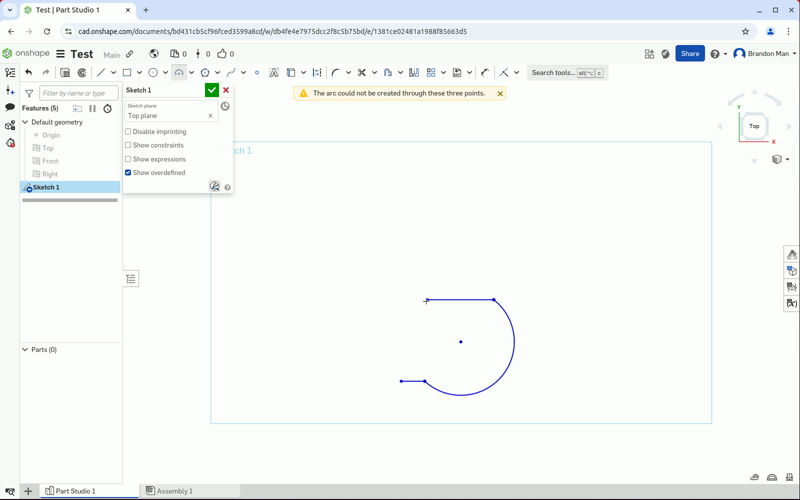
key_up(shift)
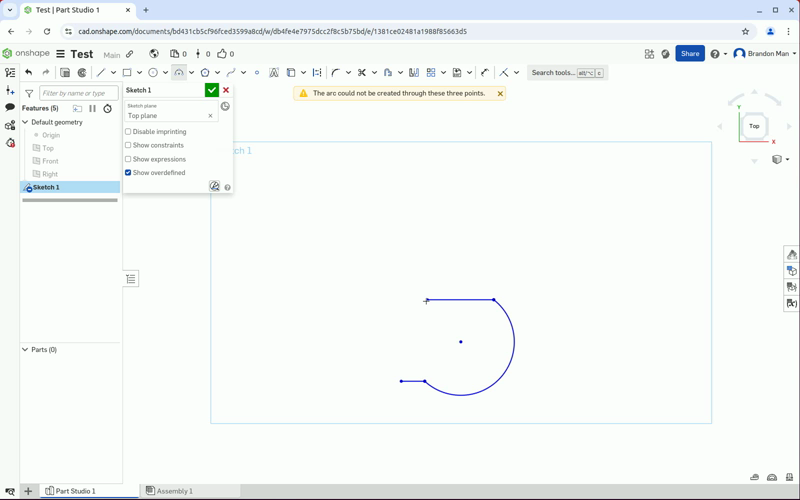
key(esc)
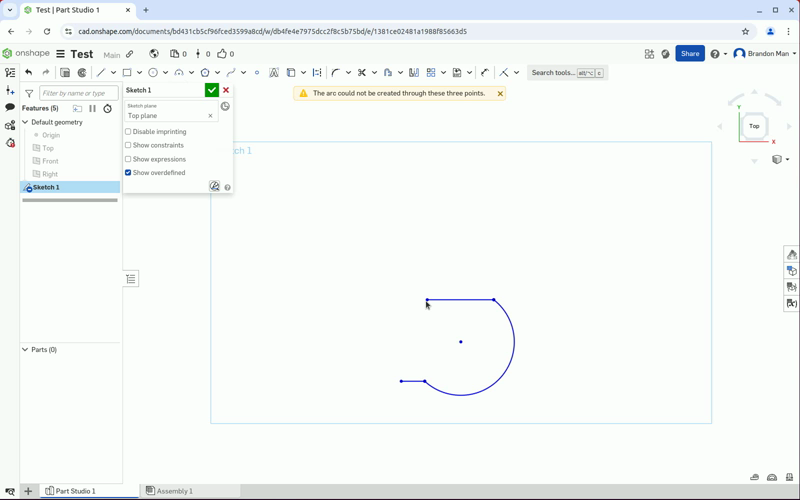
key(l)
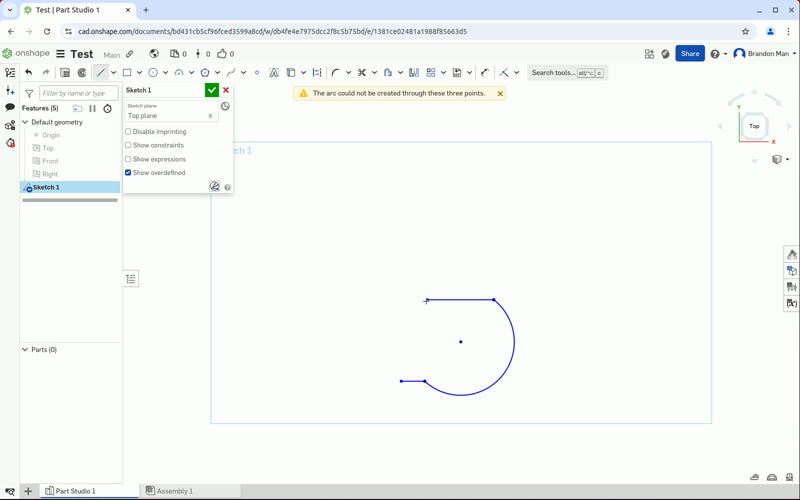
mouse_move(424, 302)
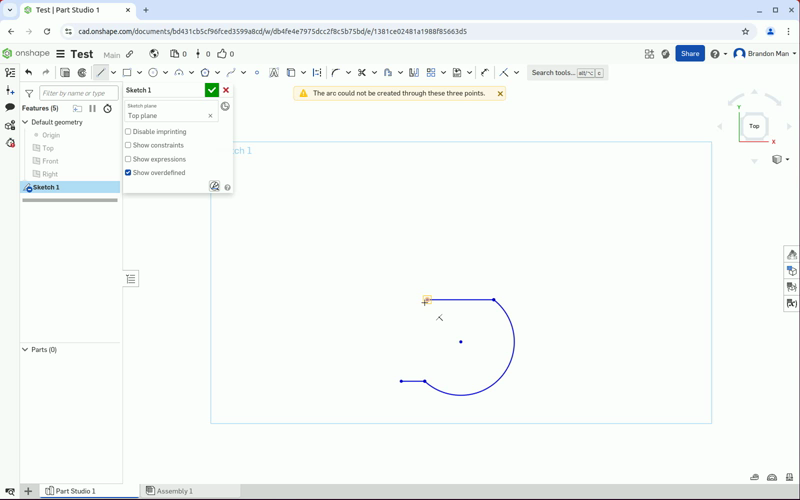
scroll(6)
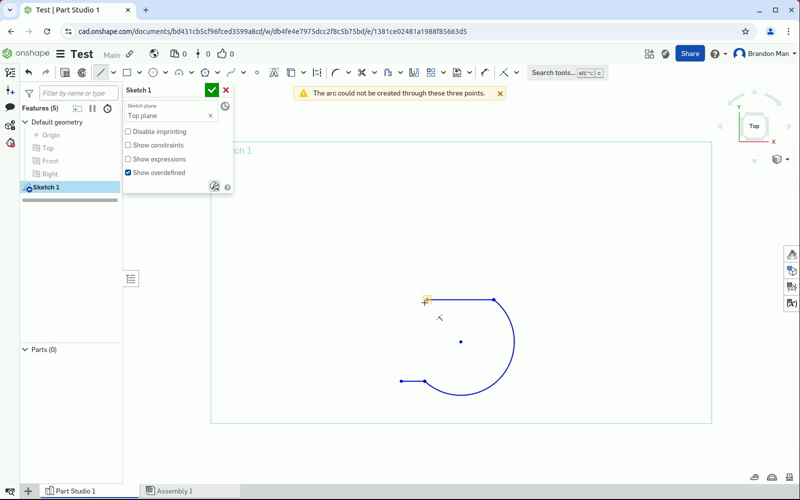
scroll(6)
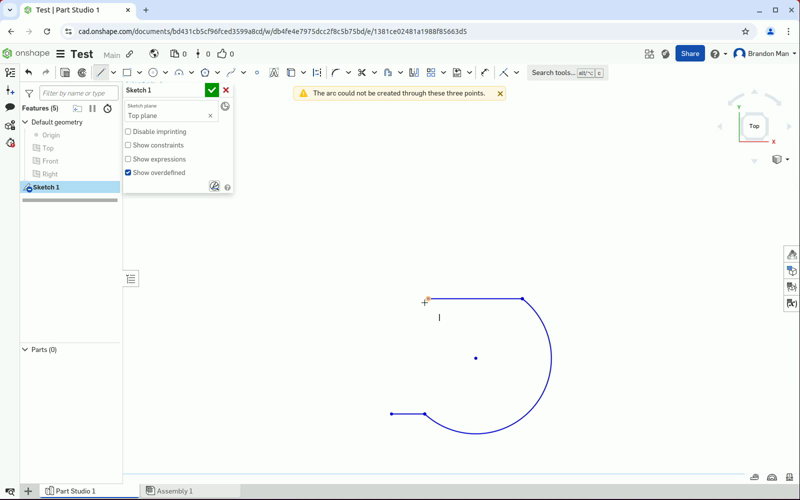
scroll(6)
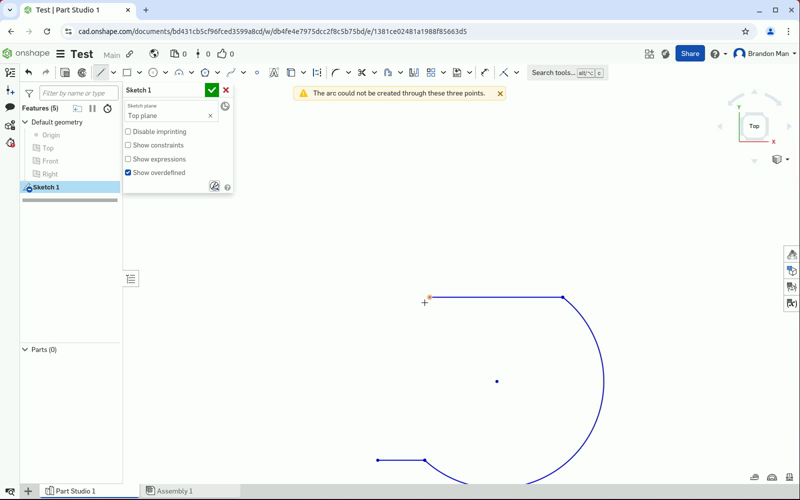
scroll(6)
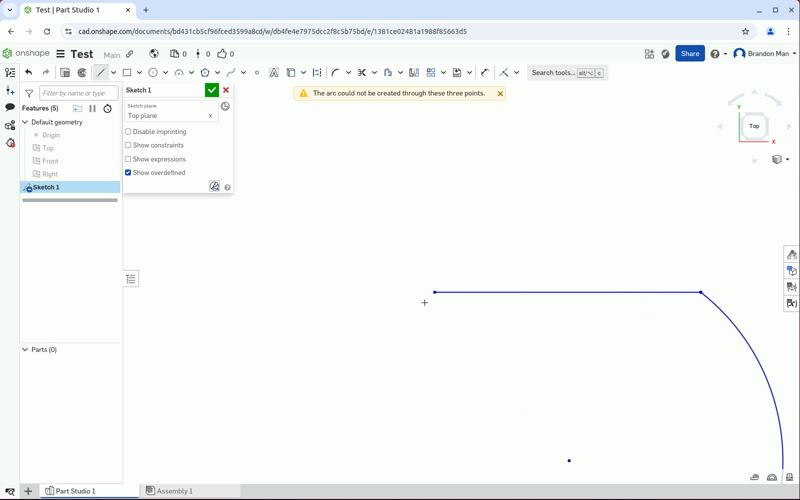
scroll(6)
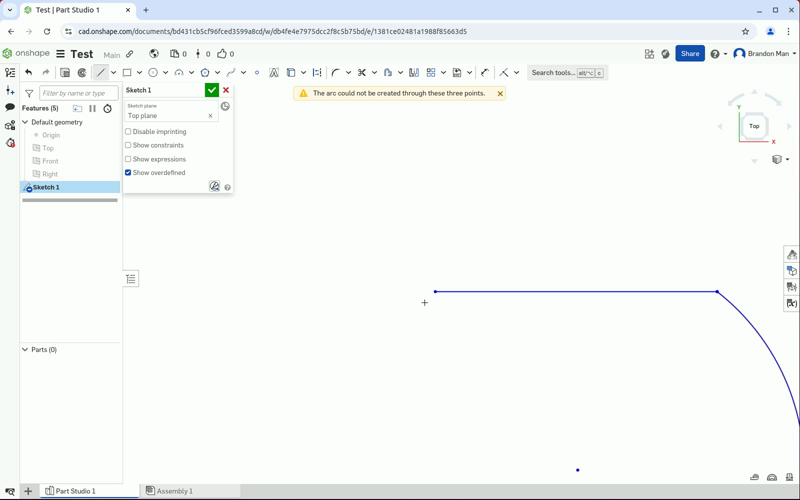
scroll(6)
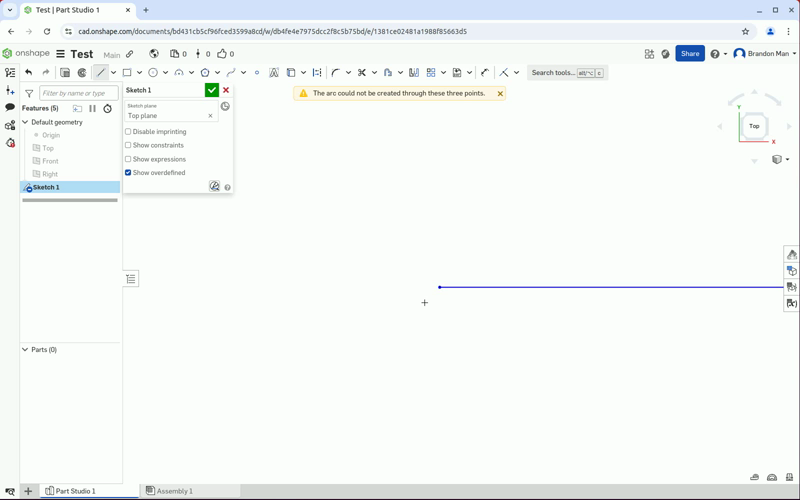
scroll(6)
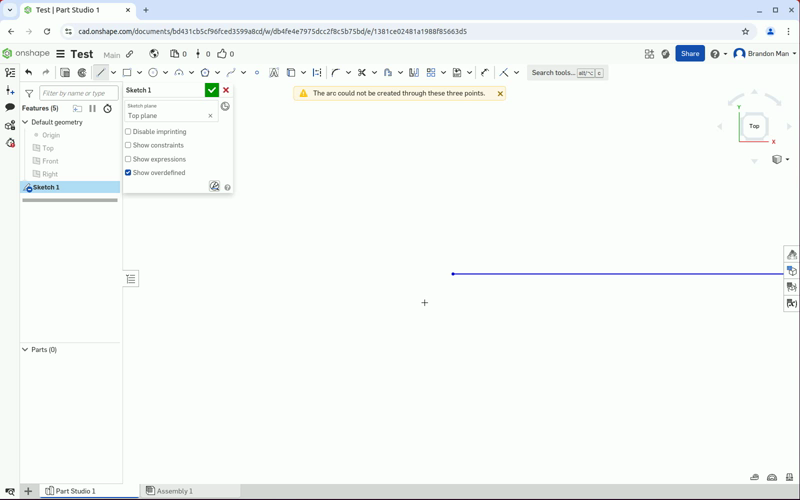
click(424, 302)
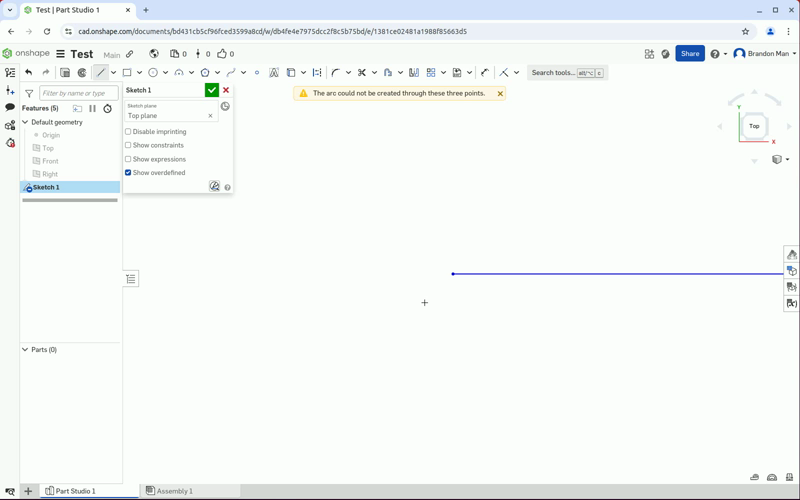
scroll(-6)
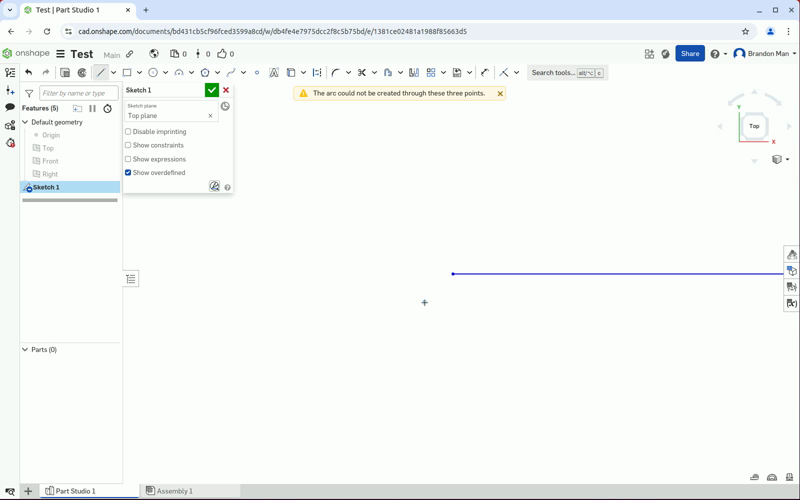
scroll(-6)
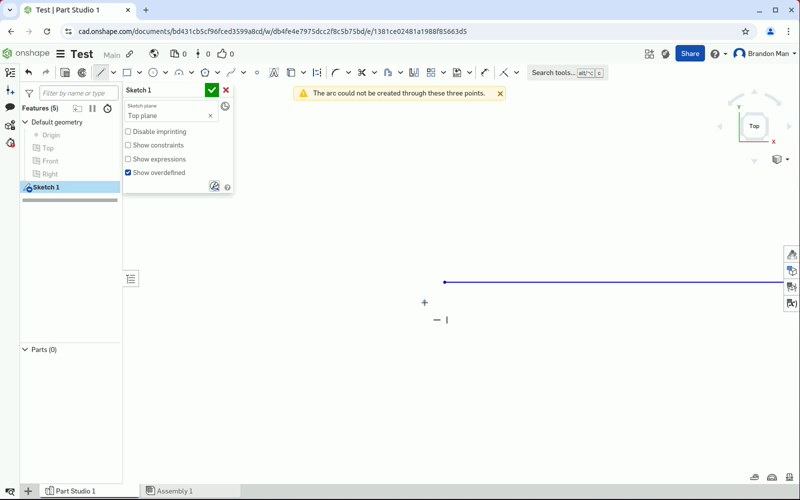
scroll(-6)
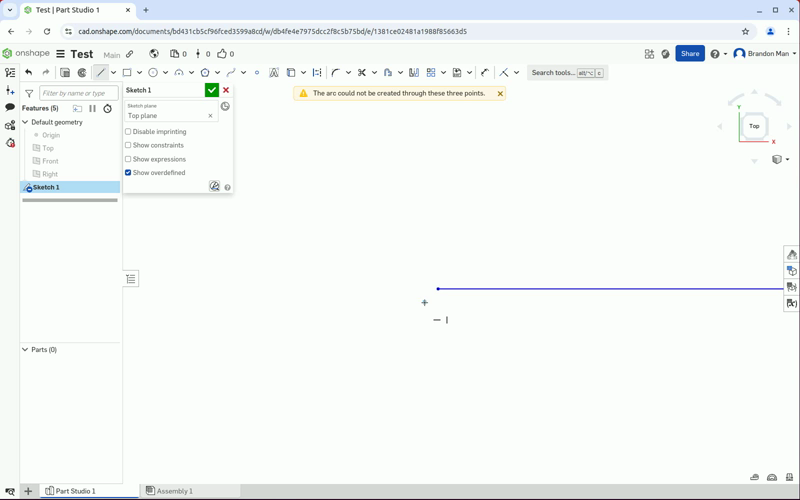
scroll(-6)
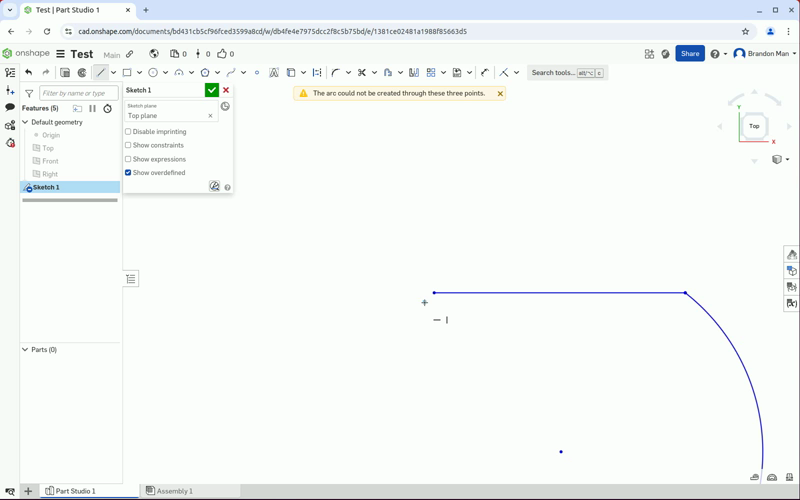
scroll(-6)
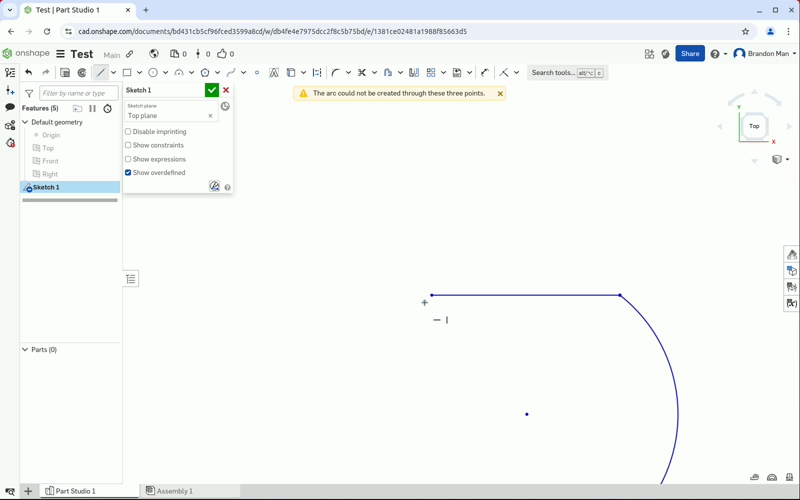
scroll(-6)
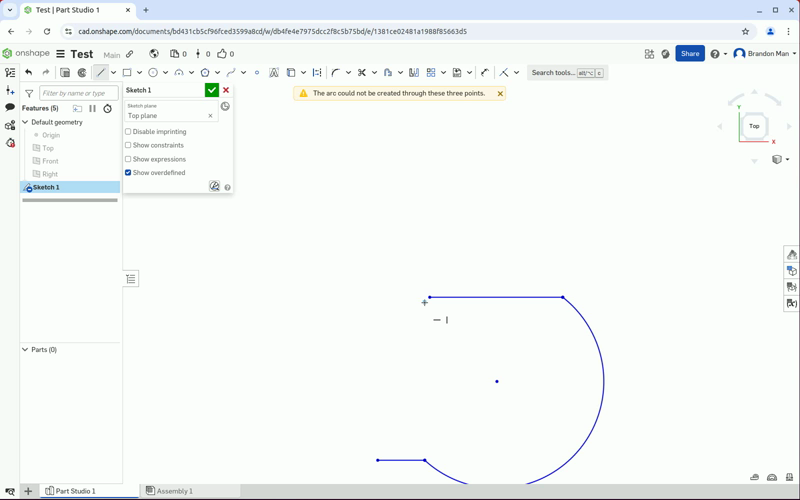
scroll(-6)
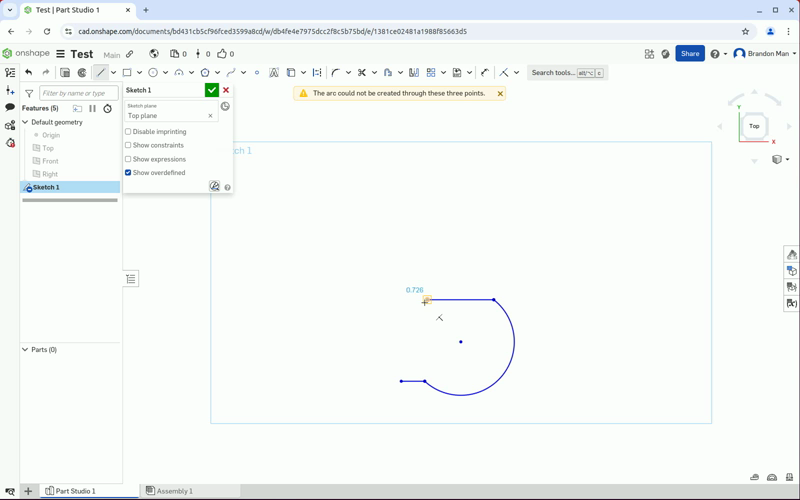
key_down(shift)
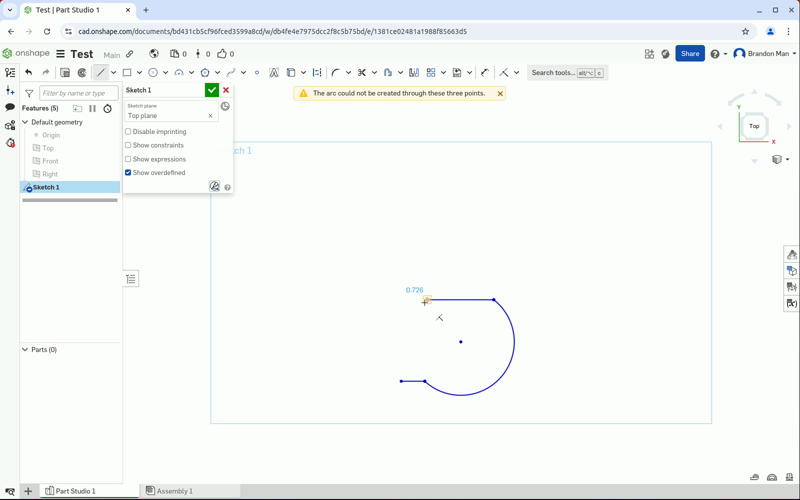
mouse_move(454, 302)
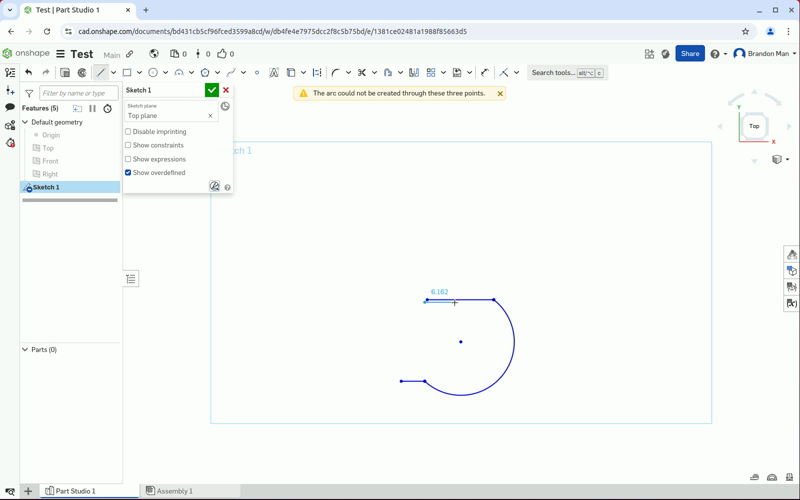
mouse_move(401, 302)
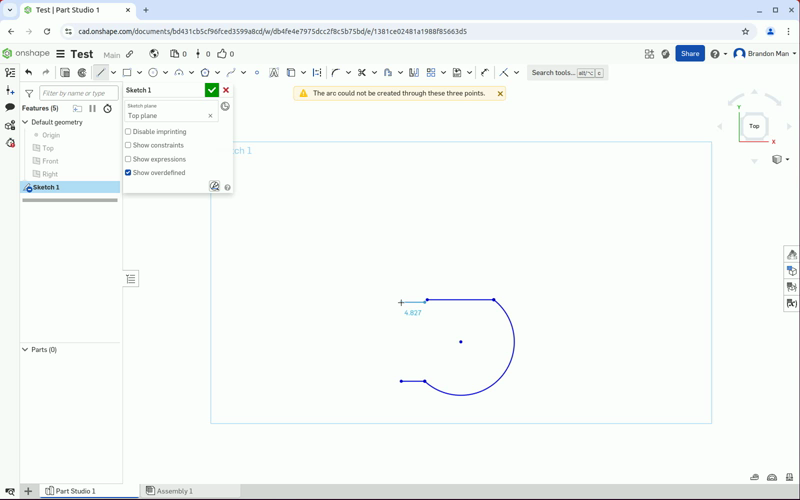
click(401, 302)
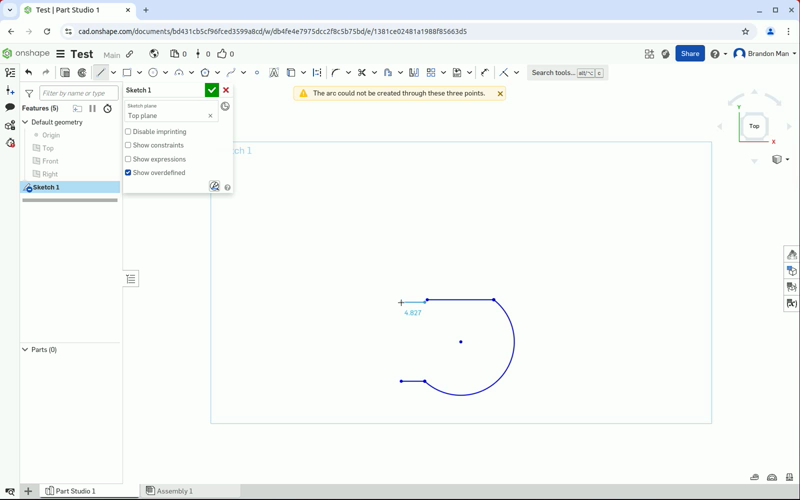
key_up(shift)
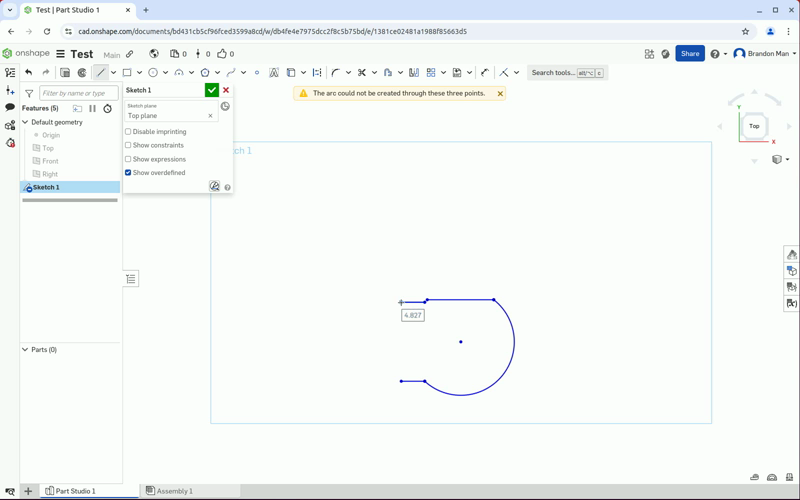
key(esc)
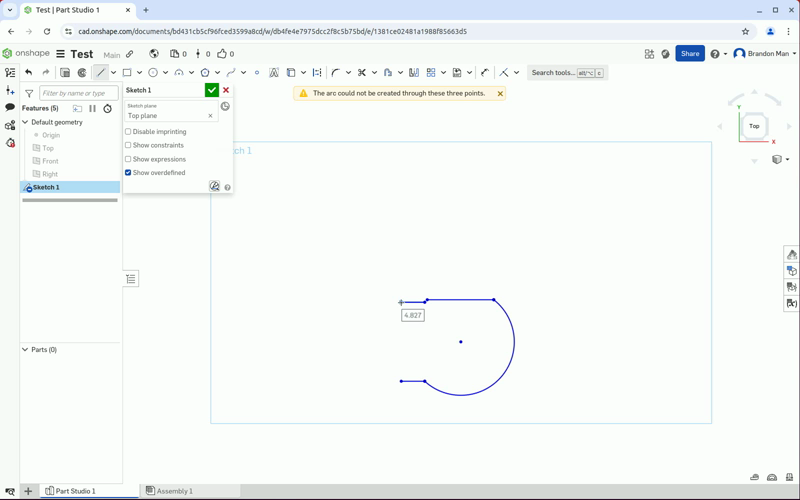
key(a)
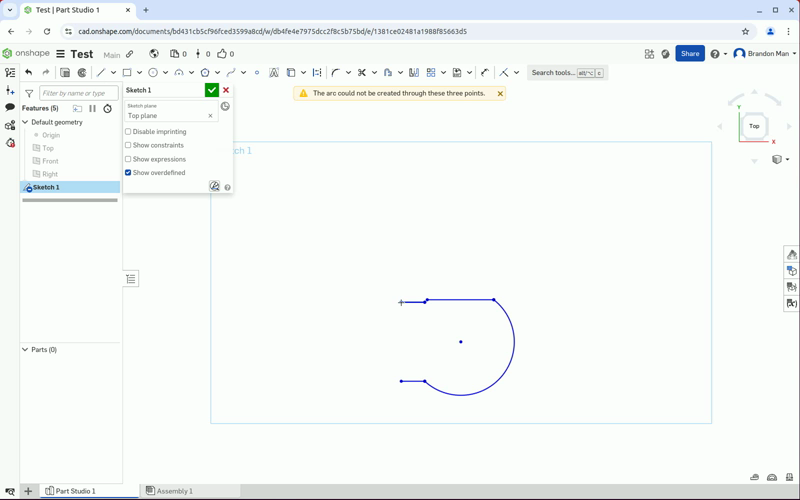
mouse_move(401, 302)
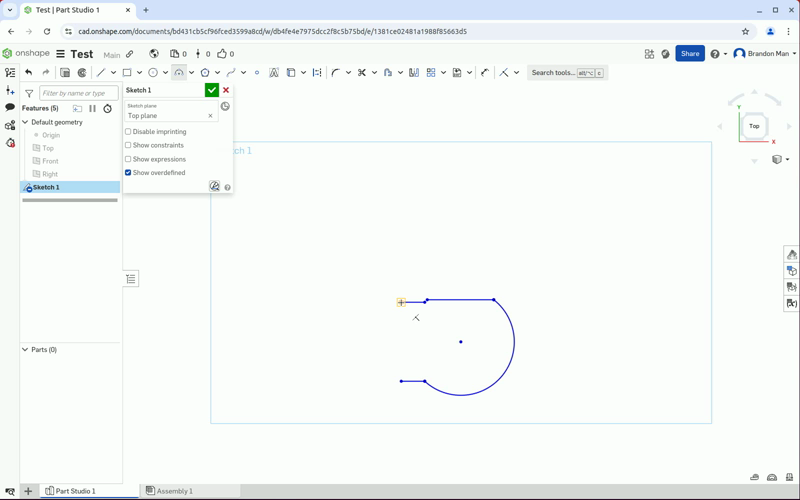
click(401, 302)
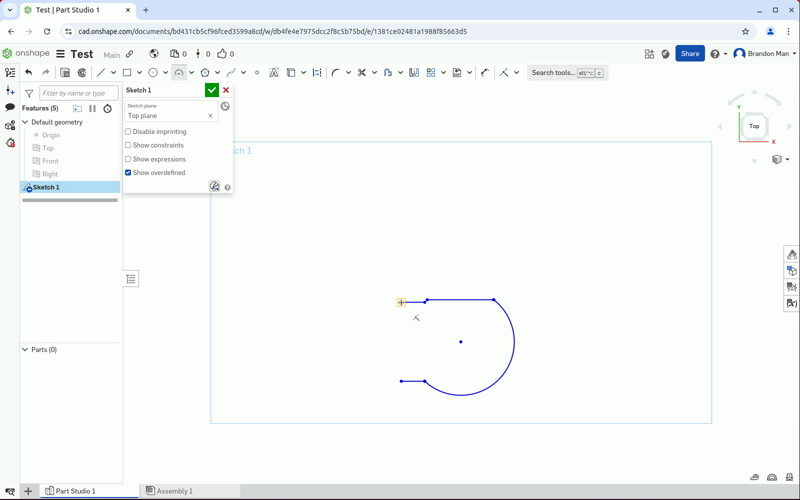
mouse_move(401, 381)
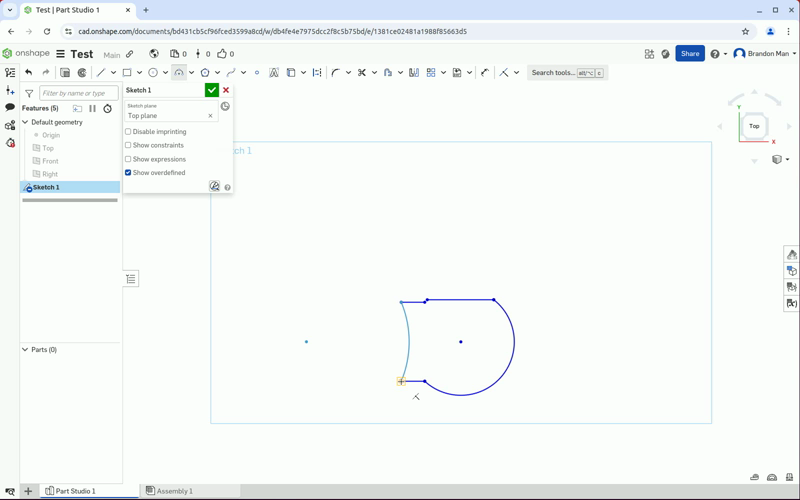
click(401, 381)
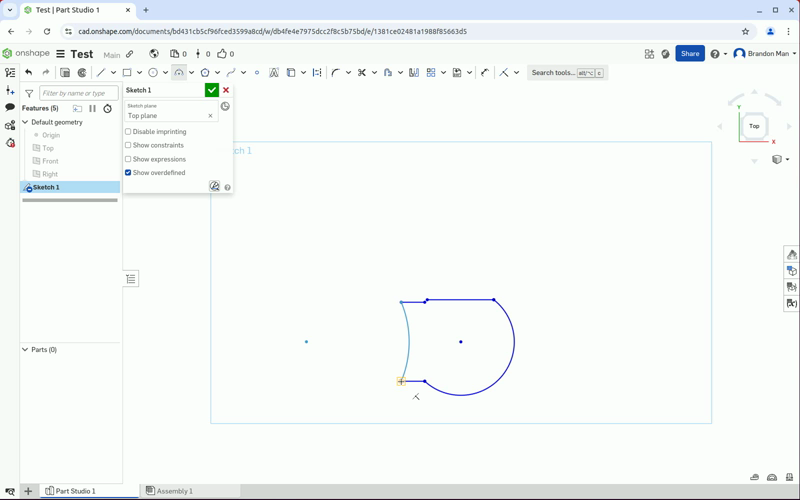
key_down(shift)
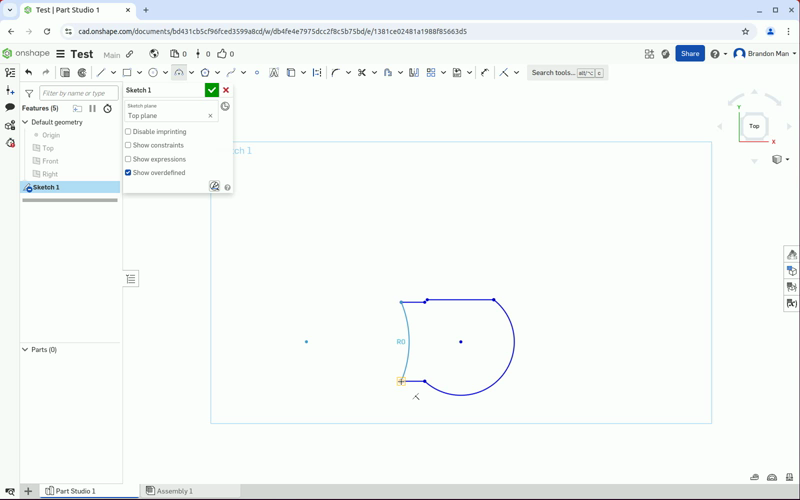
mouse_move(389, 341)
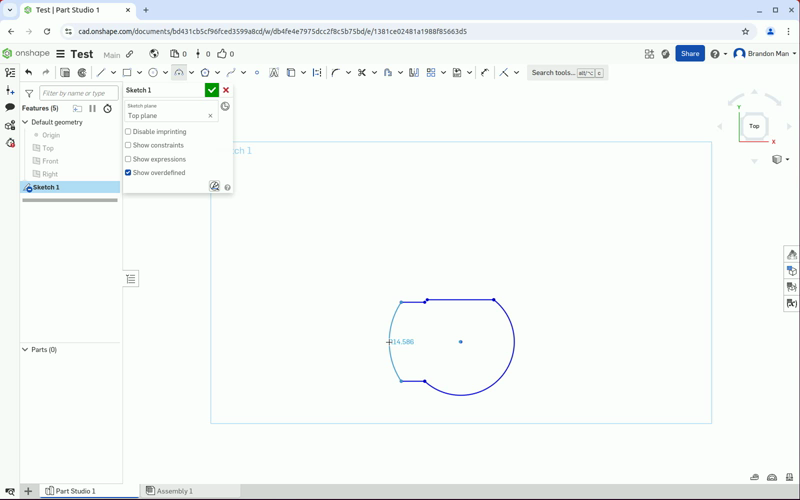
click(389, 341)
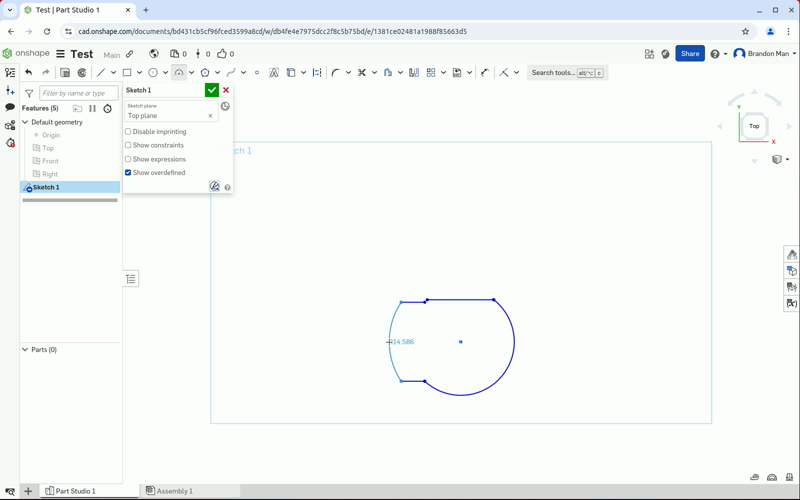
key_up(shift)
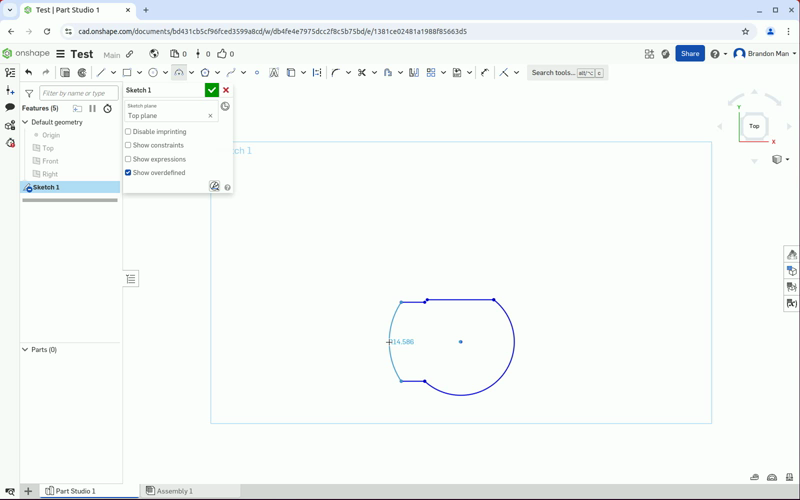
key(esc)
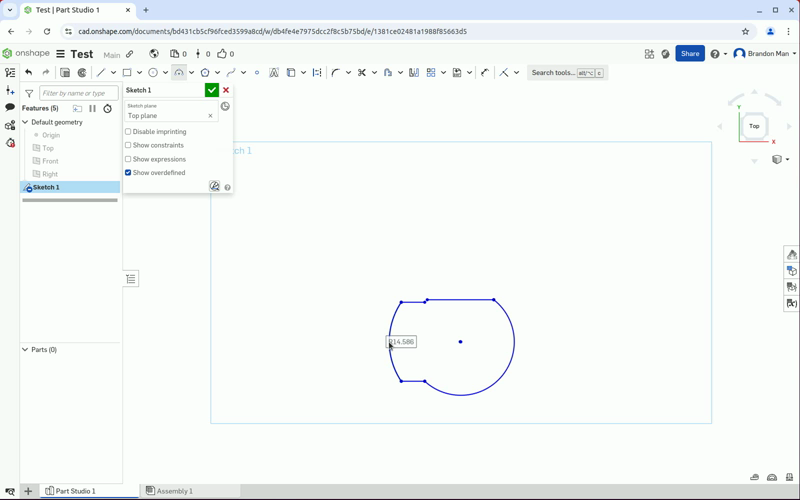
key(c)
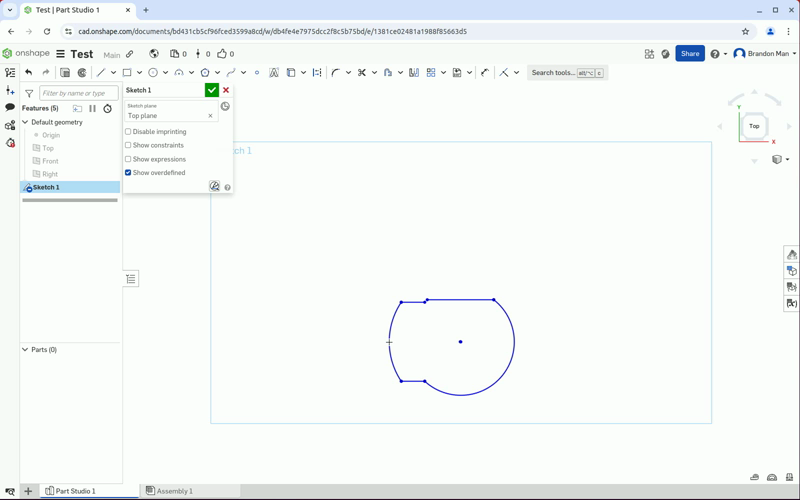
key_down(shift)
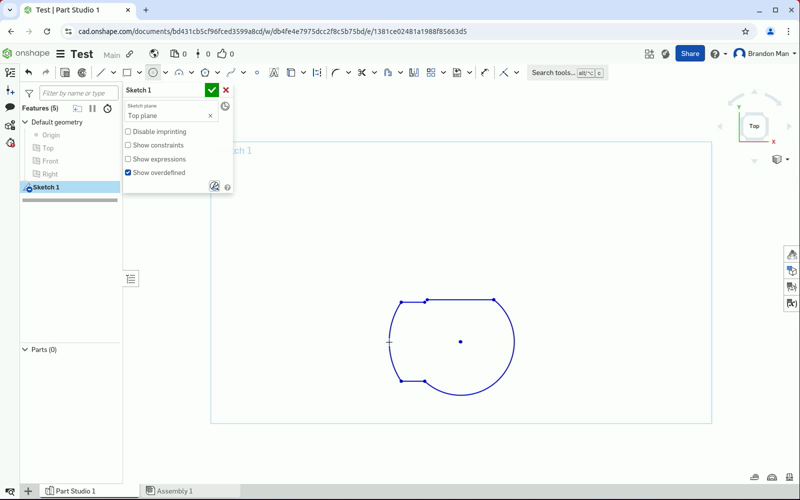
mouse_move(460, 342)
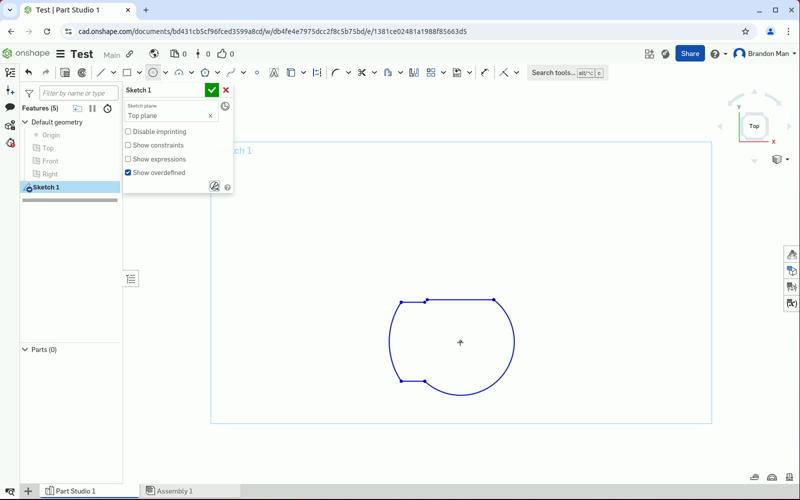
scroll(6)
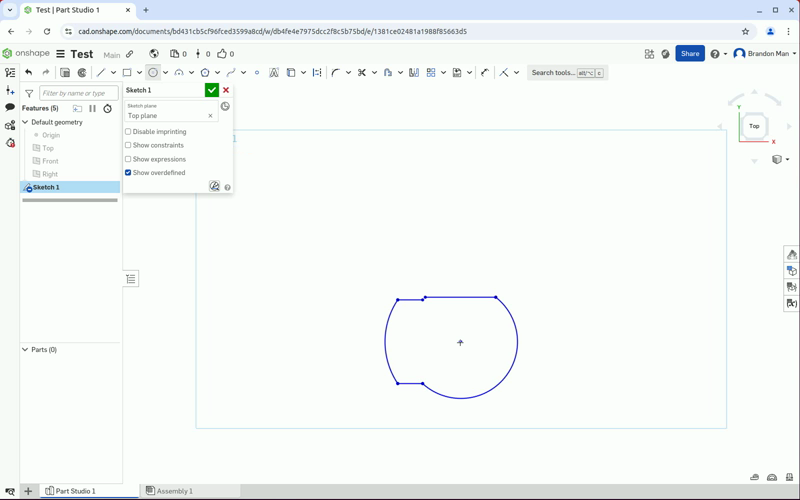
scroll(6)
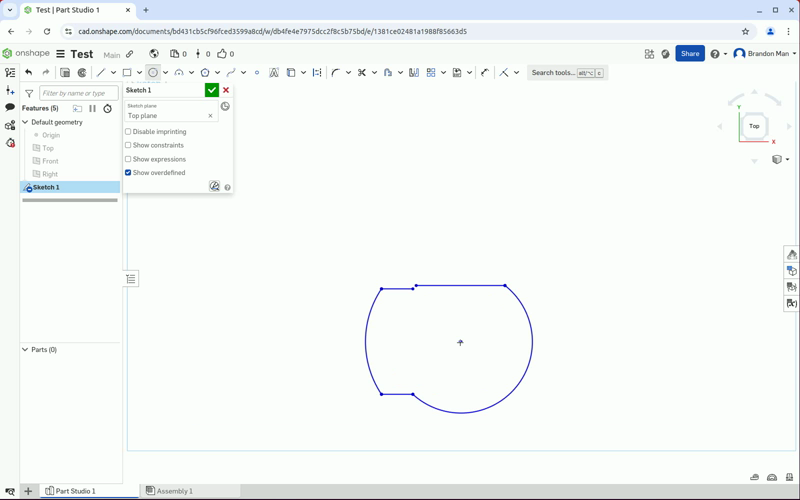
scroll(6)
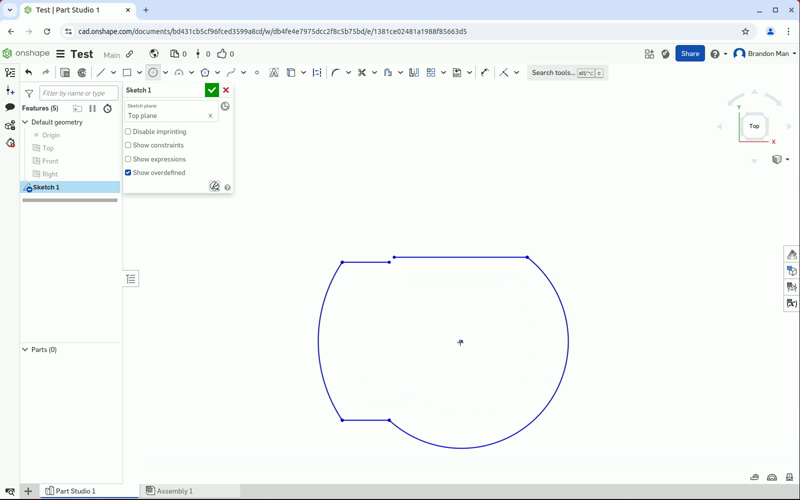
scroll(6)
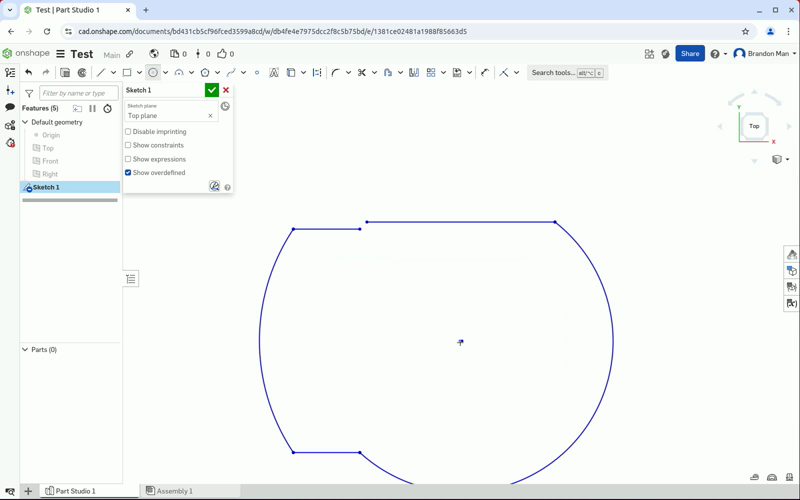
scroll(6)
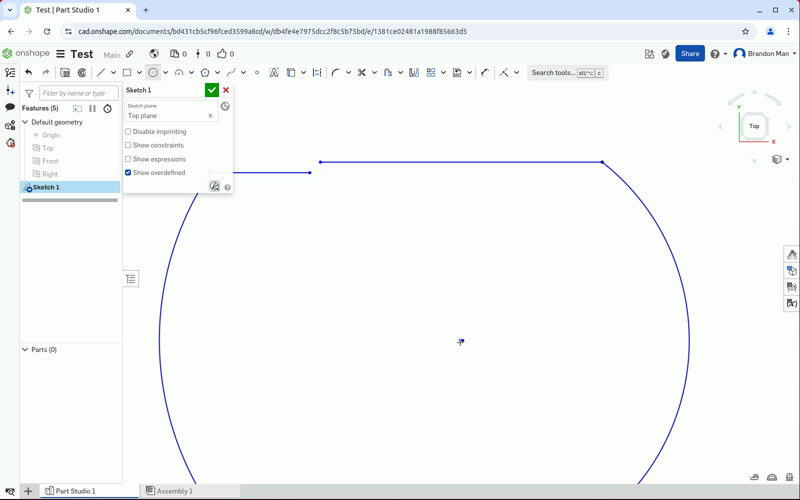
scroll(6)
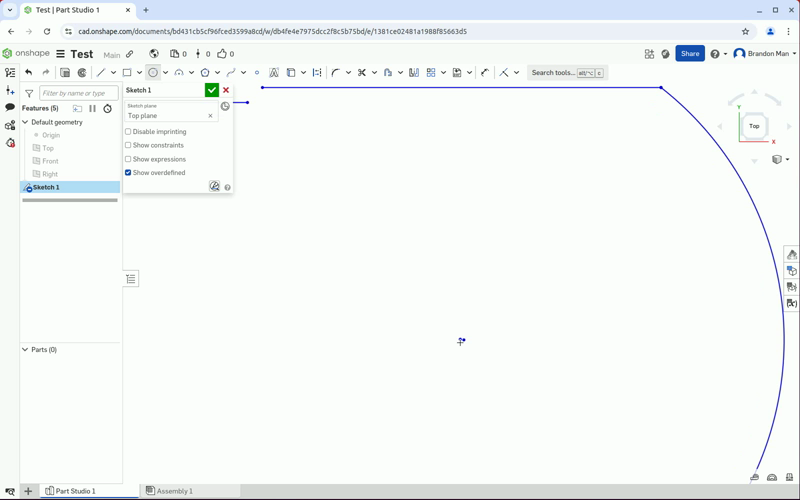
scroll(6)
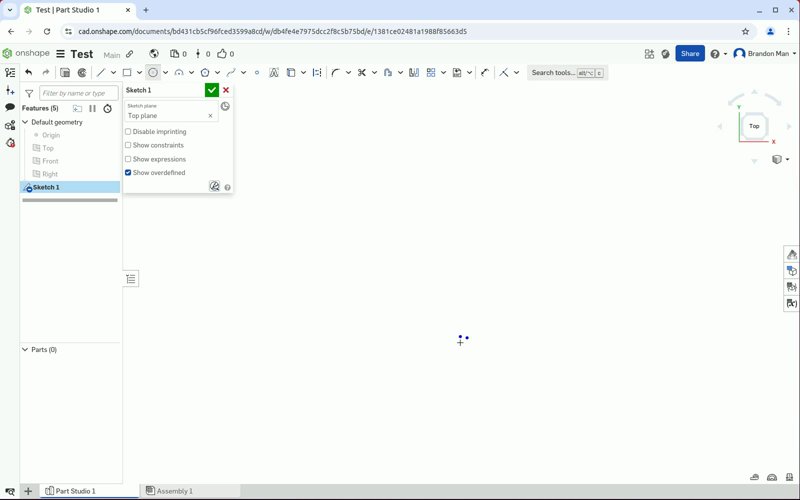
click(460, 342)
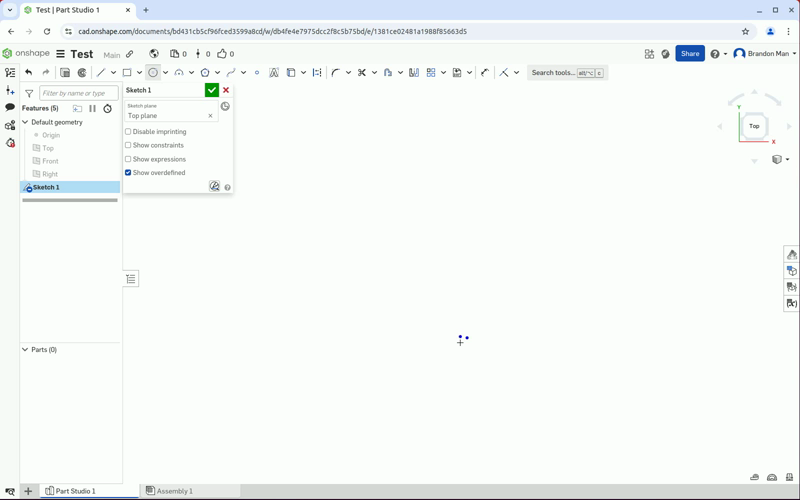
scroll(-6)
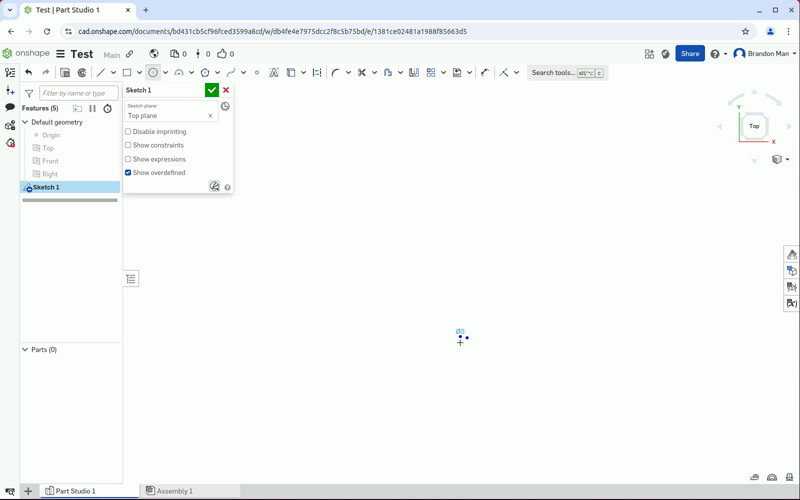
scroll(-6)
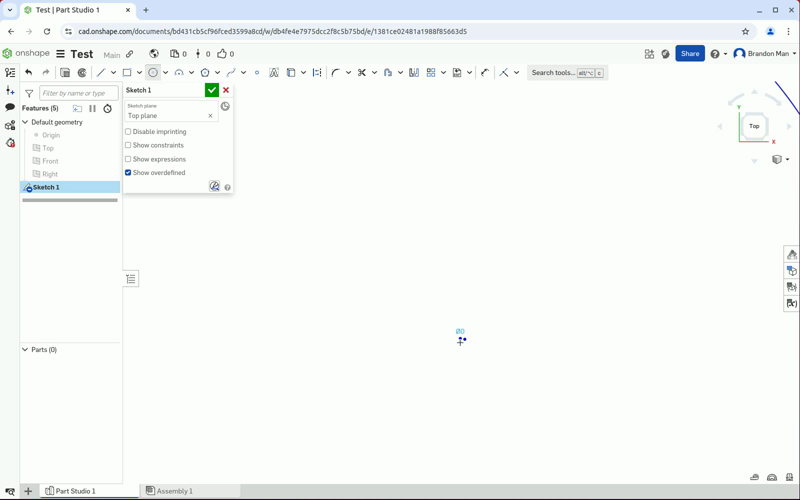
scroll(-6)
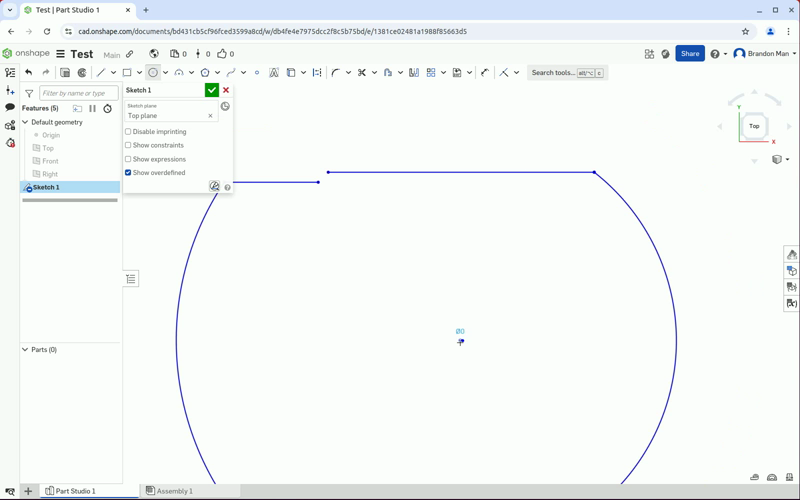
scroll(-6)
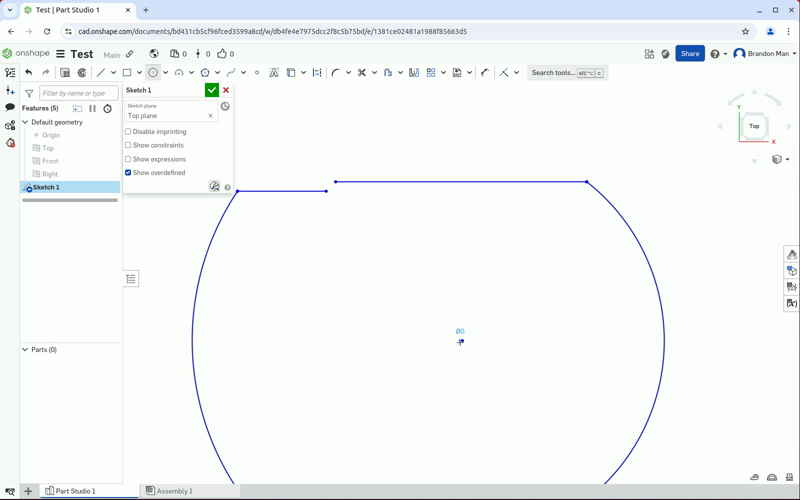
scroll(-6)
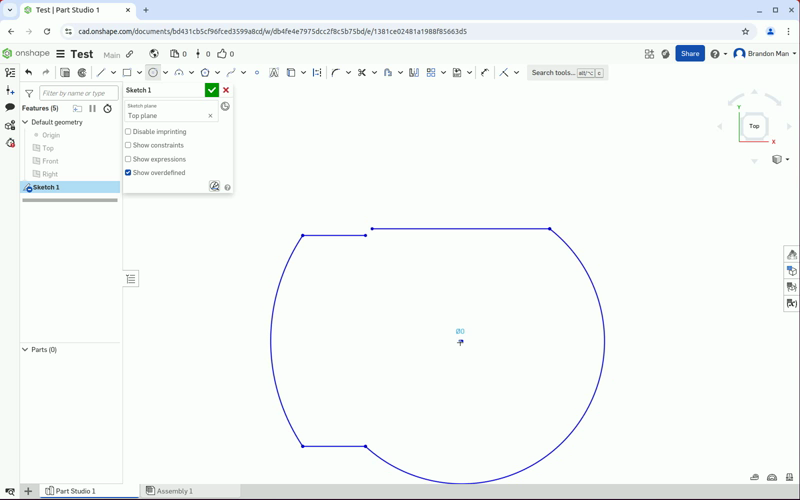
scroll(-6)
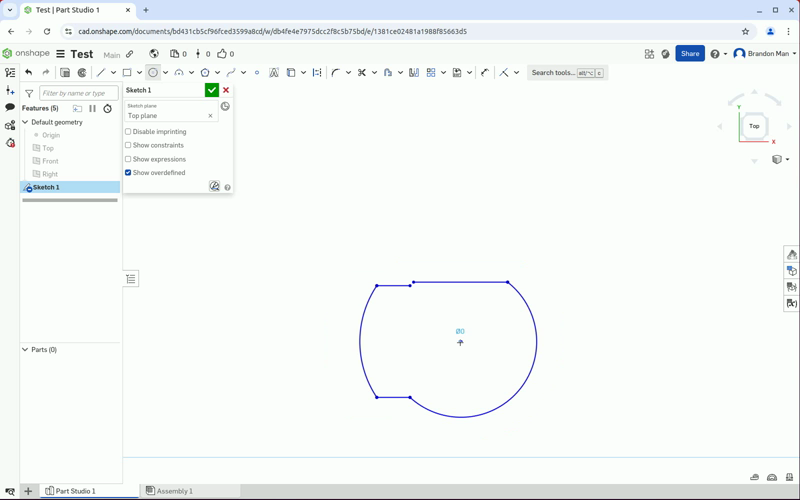
scroll(-6)
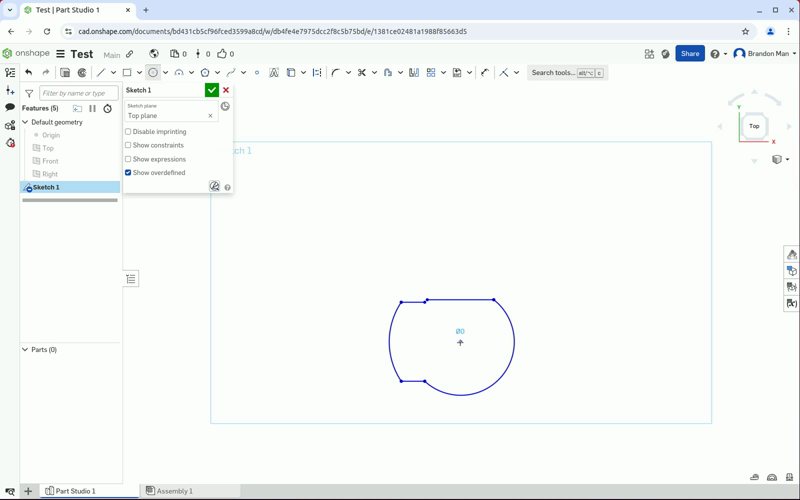
key_up(shift)
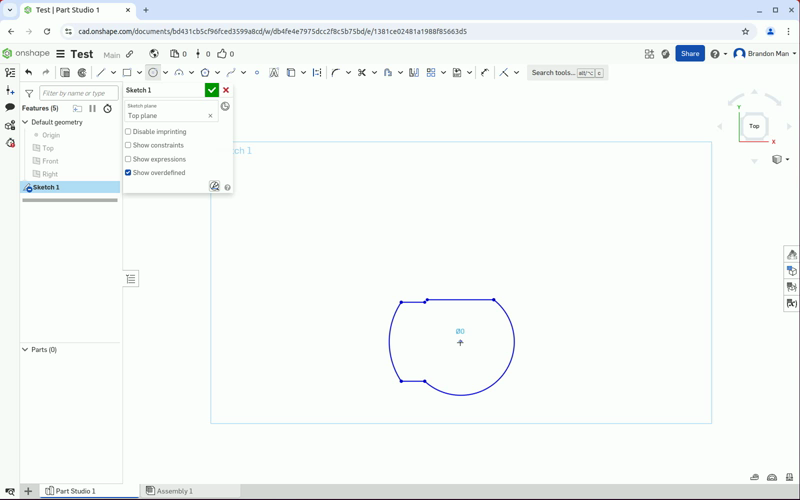
mouse_move(469, 342)
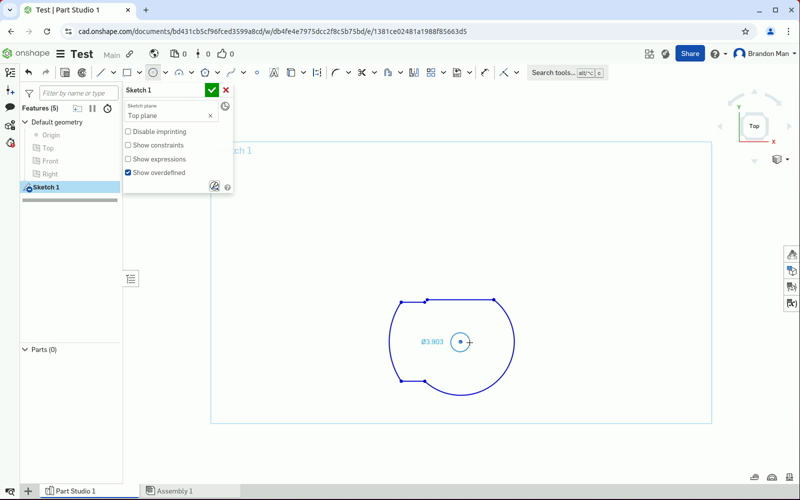
click(469, 342)
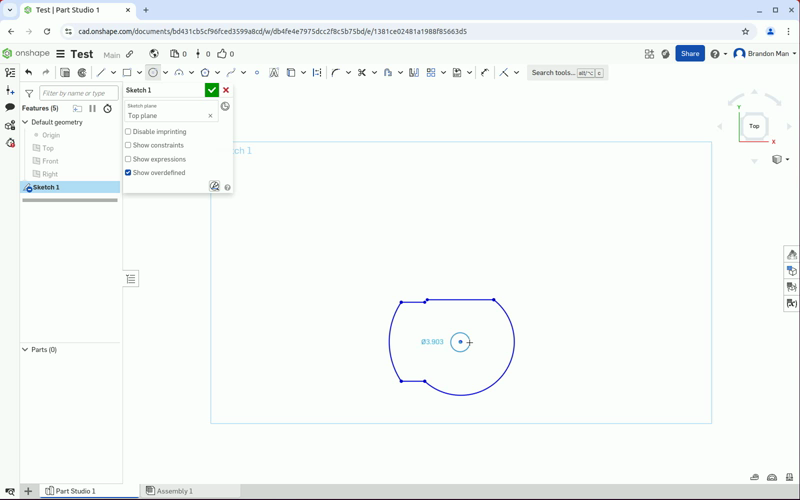
key(esc)
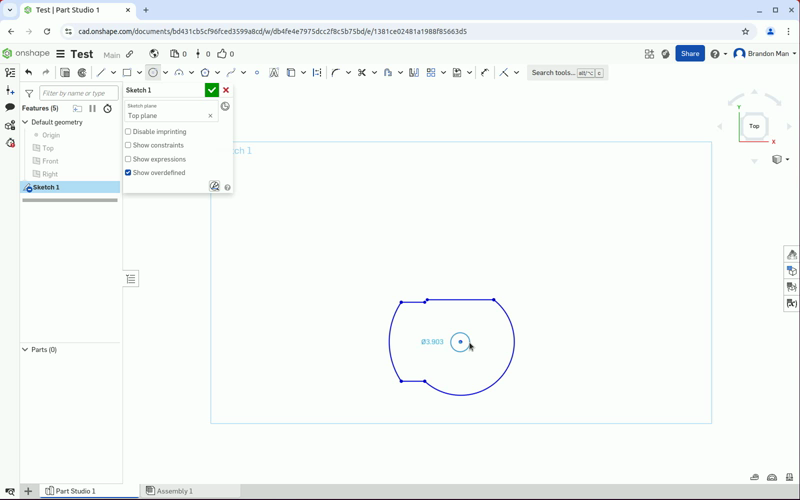
mouse_move(422, 352)
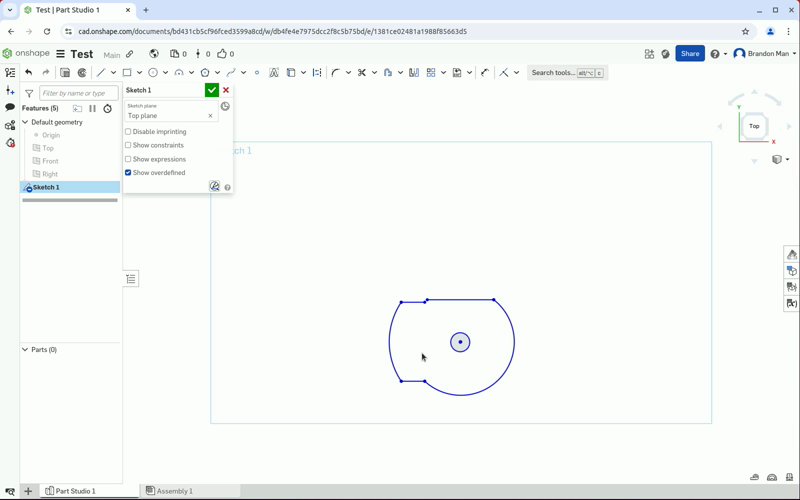
click(422, 352)
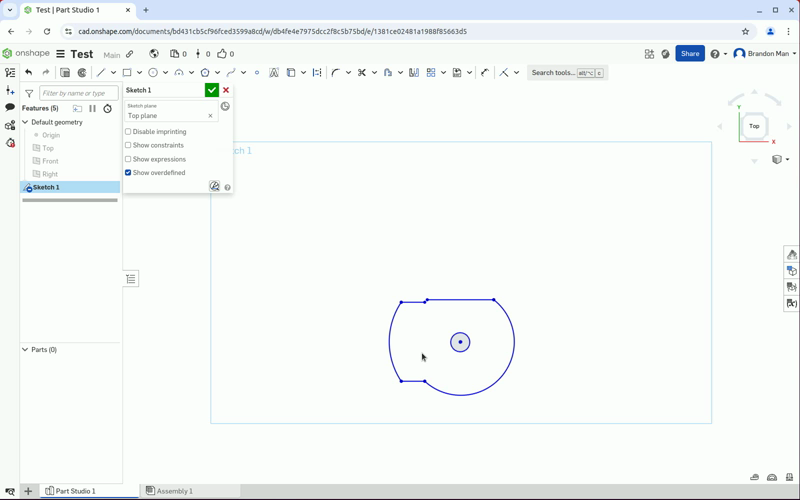
mouse_move(73, 352)
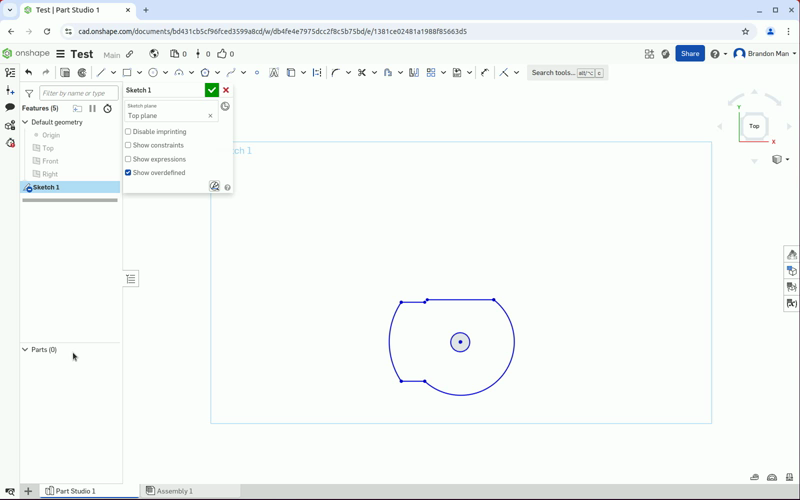
key(shift+y)
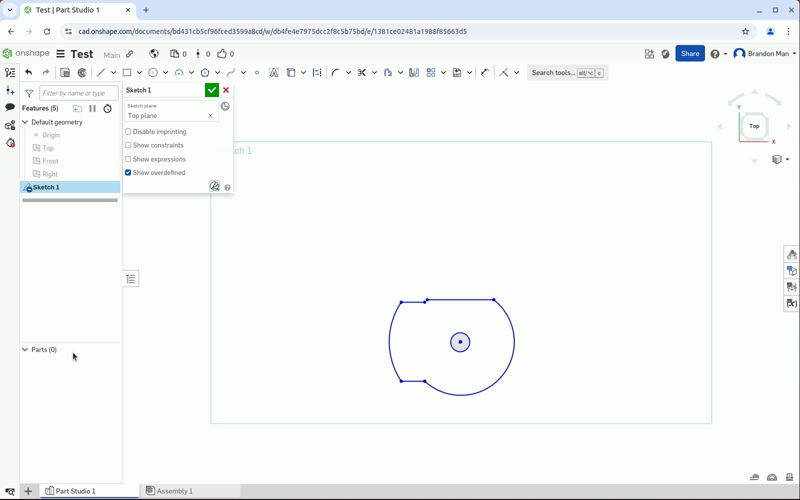
key(shift+e)
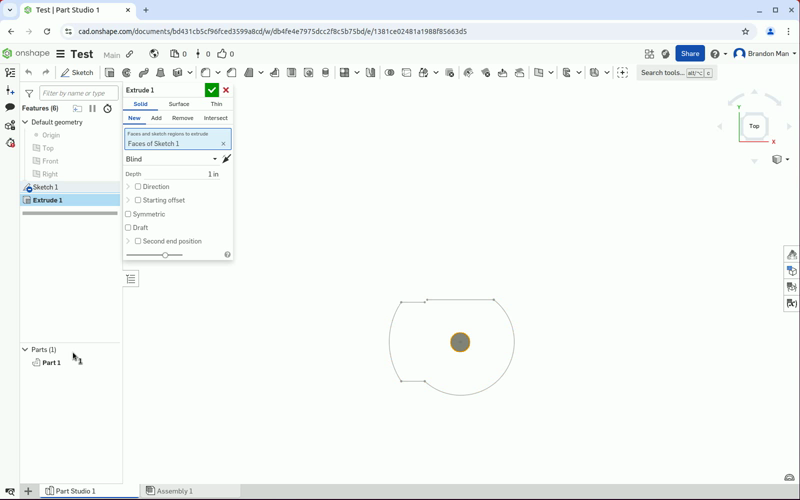
mouse_move(143, 106)
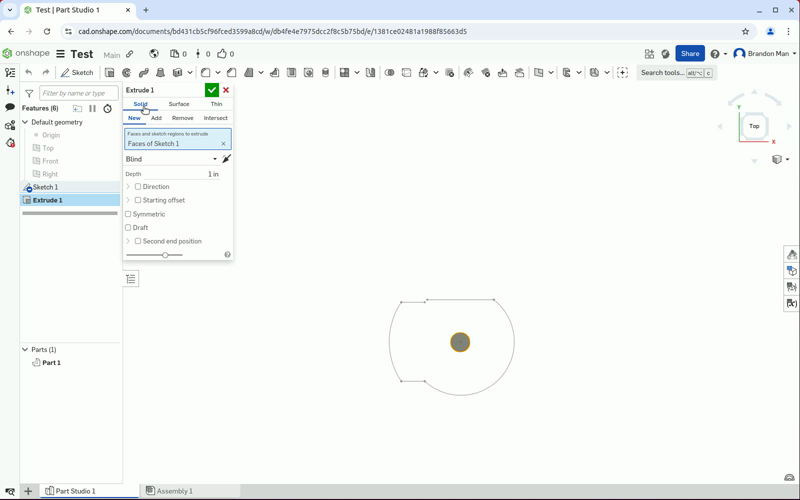
click(143, 106)
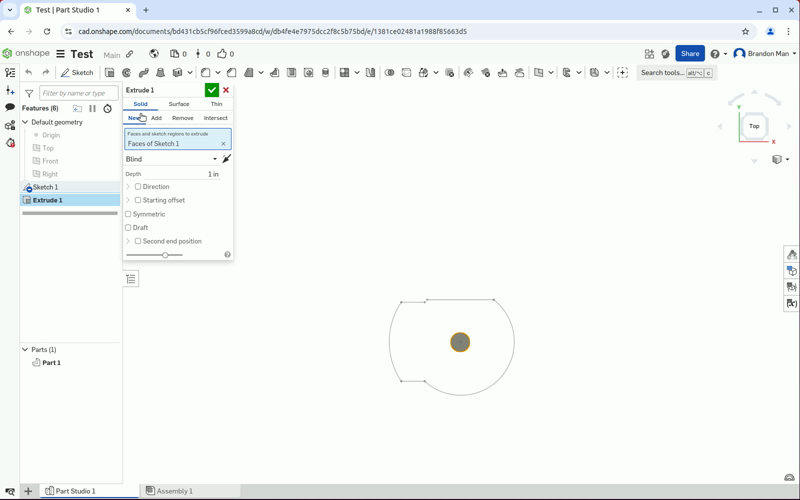
mouse_move(137, 120)
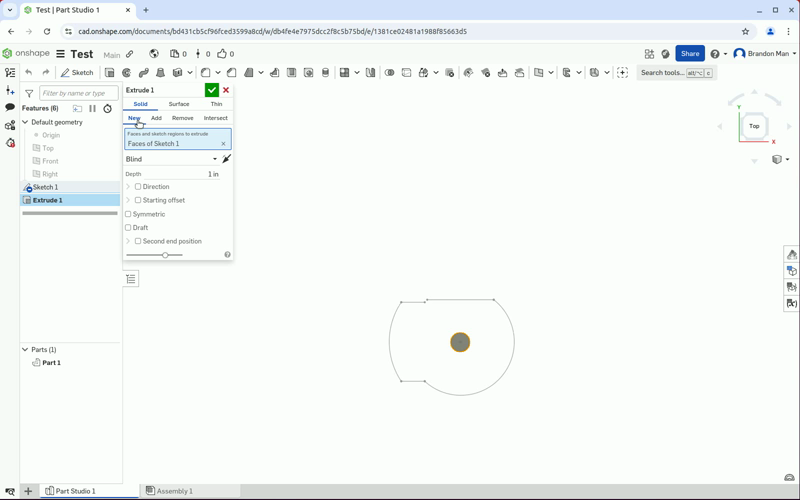
click(137, 120)
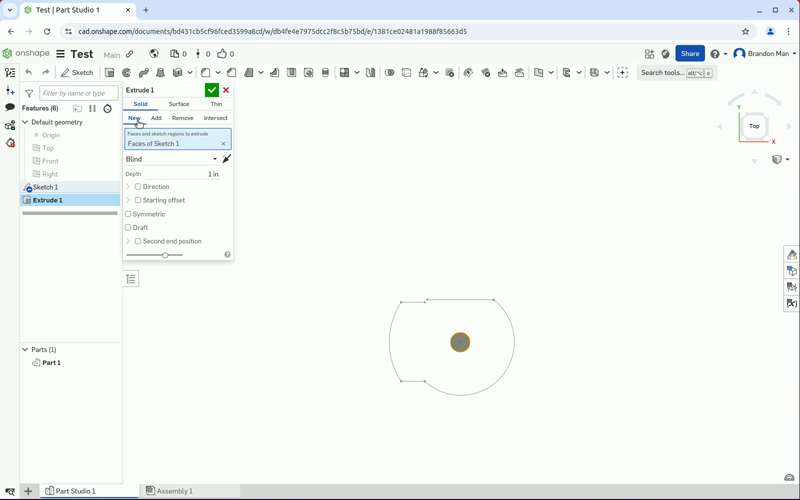
key(tab, 4)
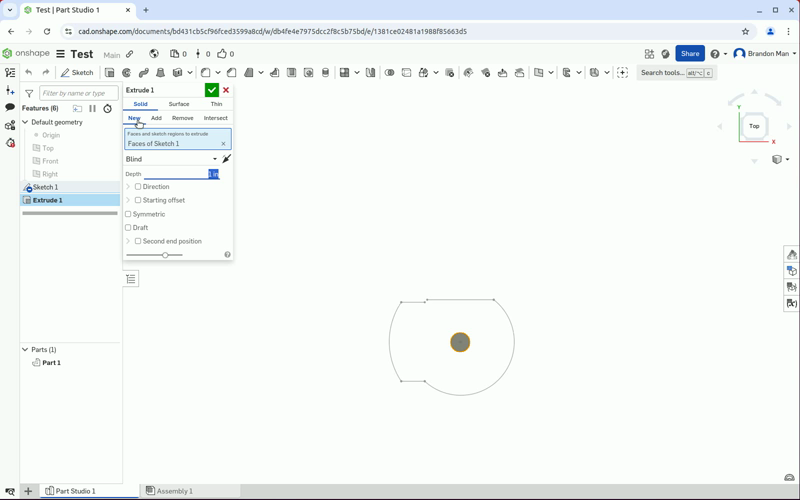
text(2.407)
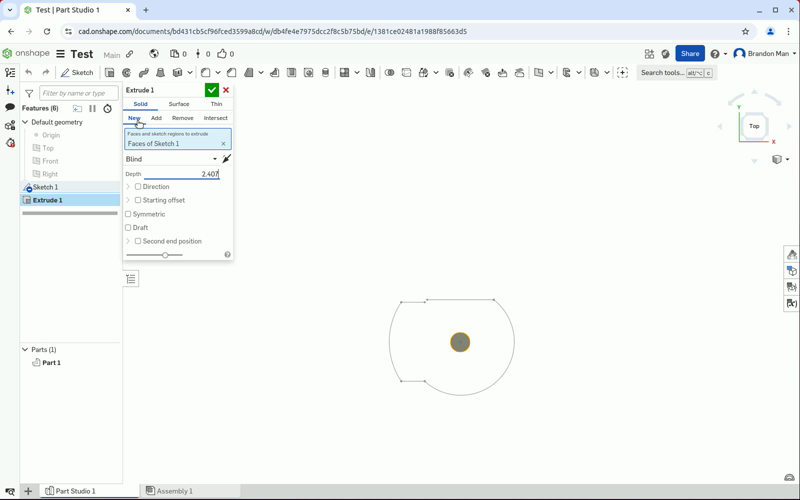
key(enter)
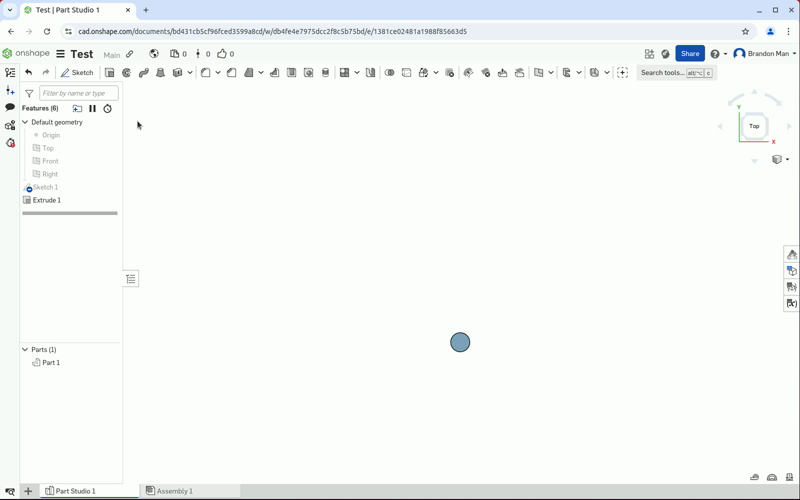
key(shift+h)
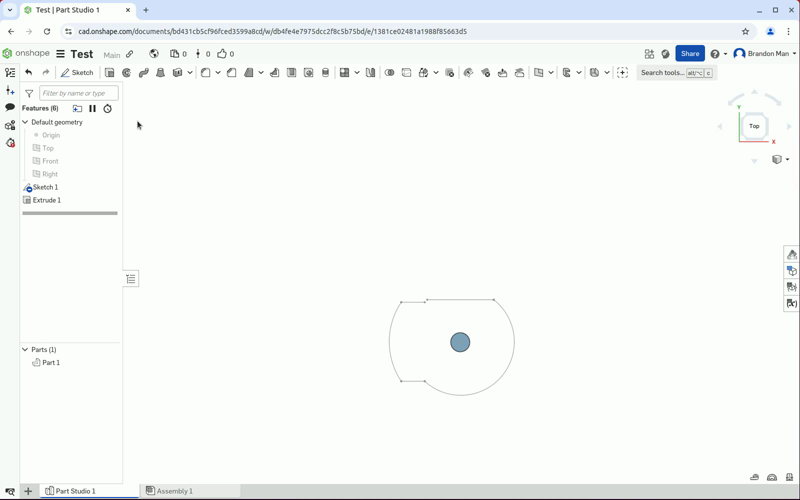
key(shift+h)
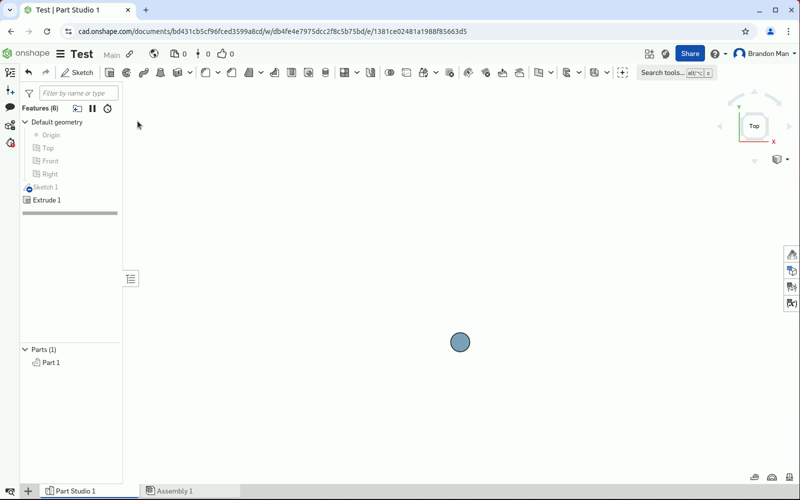
mouse_move(73, 189)
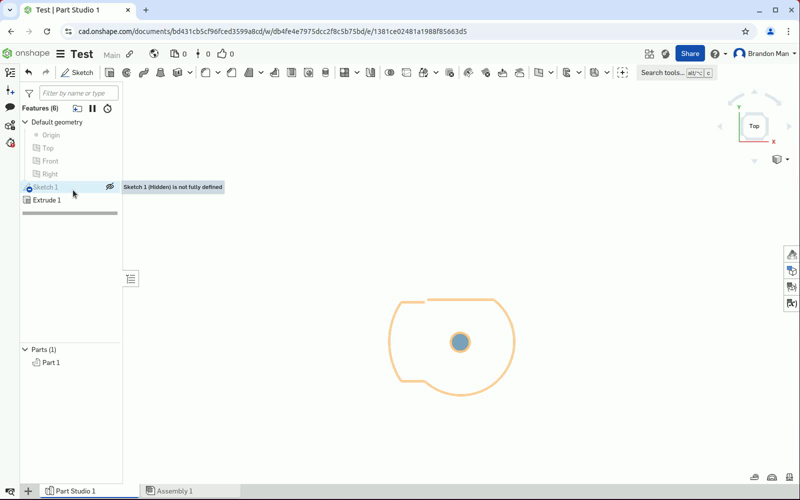
click(73, 189)
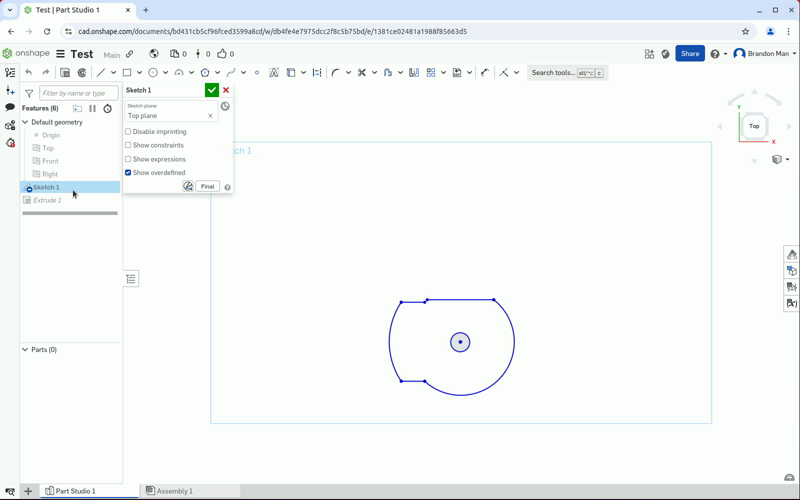
mouse_move(229, 92)
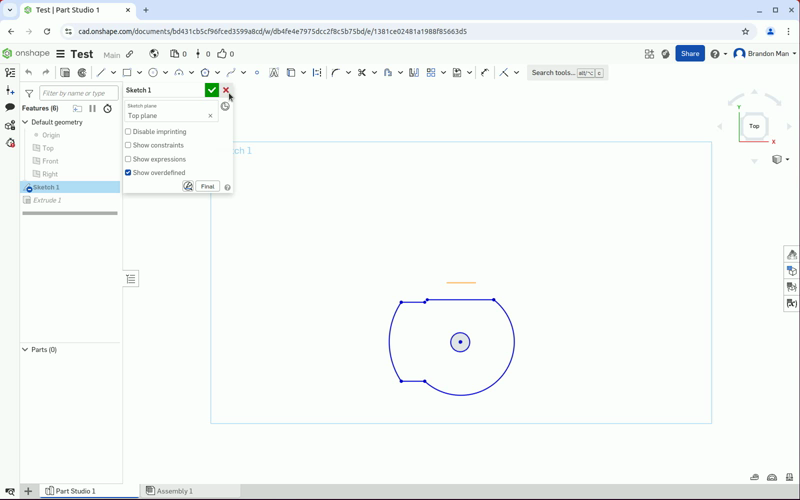
click(229, 92)
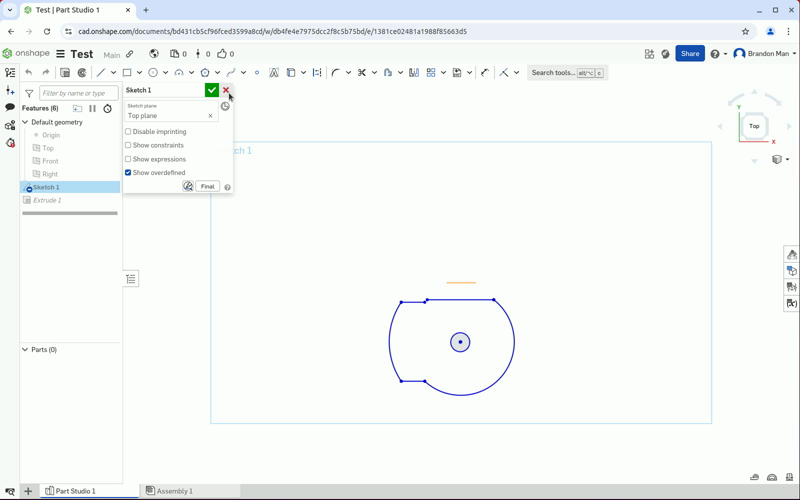
key(shift+s)
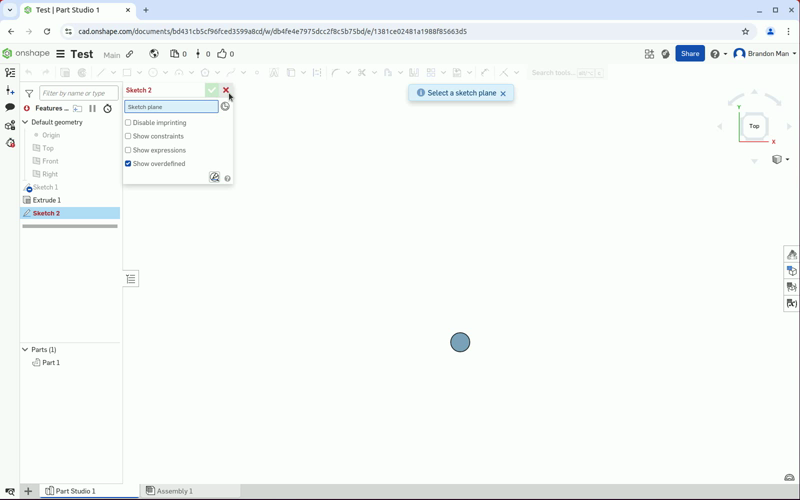
mouse_move(73, 150)
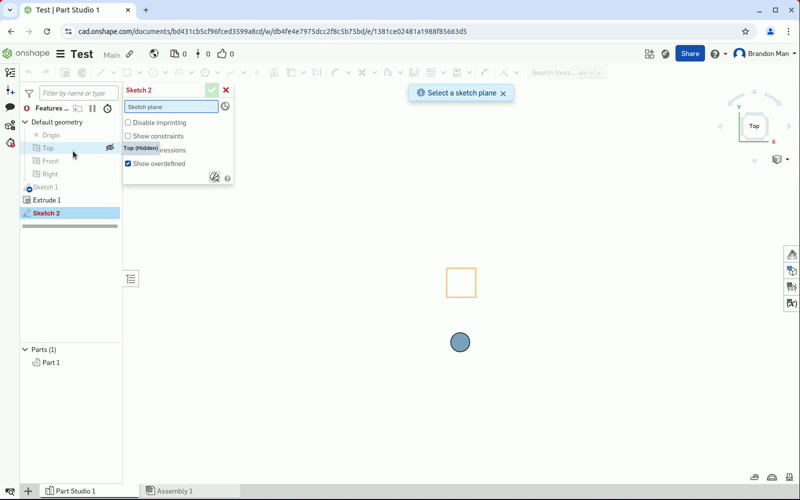
click(73, 150)
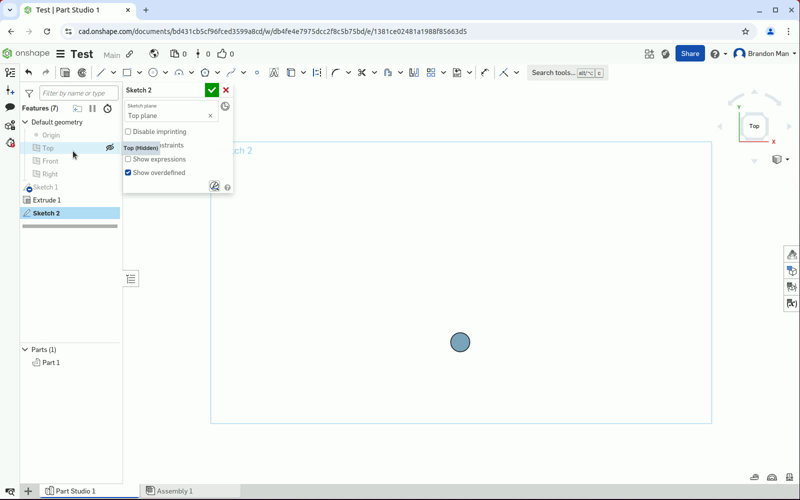
mouse_move(73, 352)
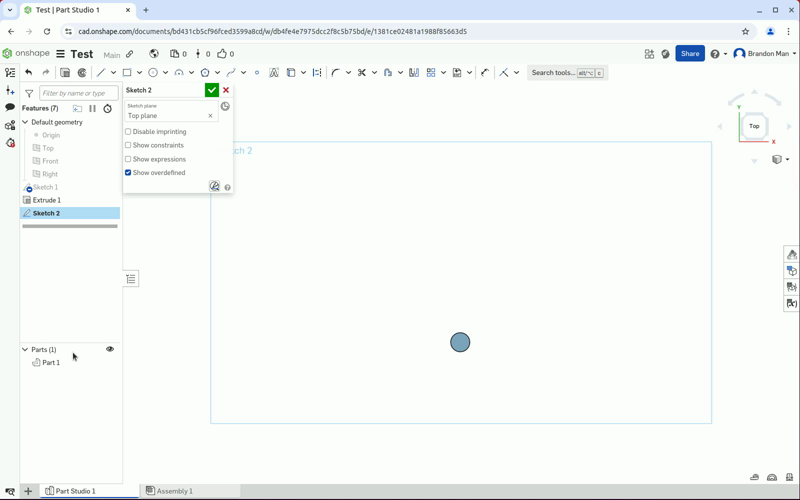
key(y)
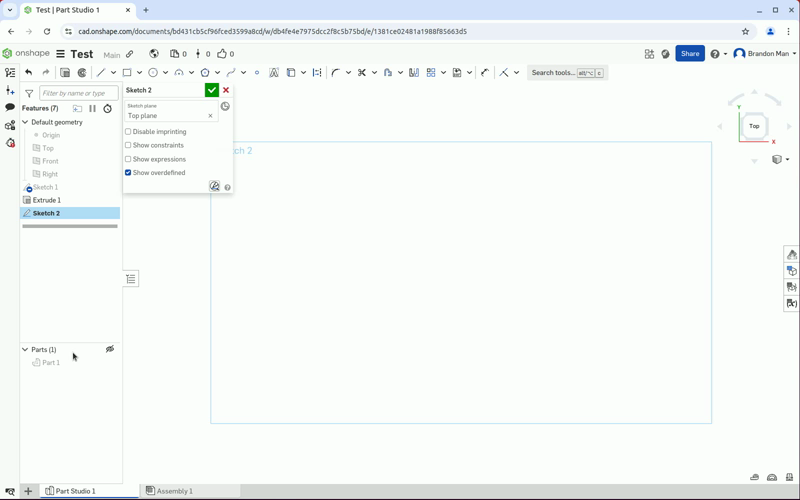
key(c)
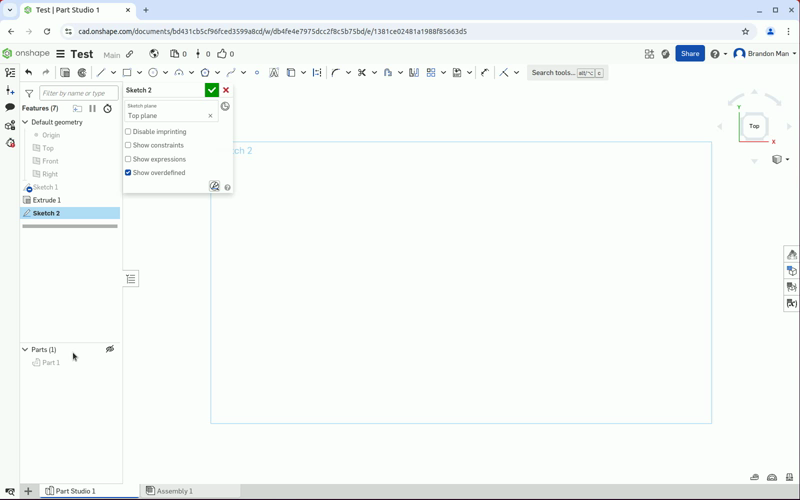
key_down(shift)
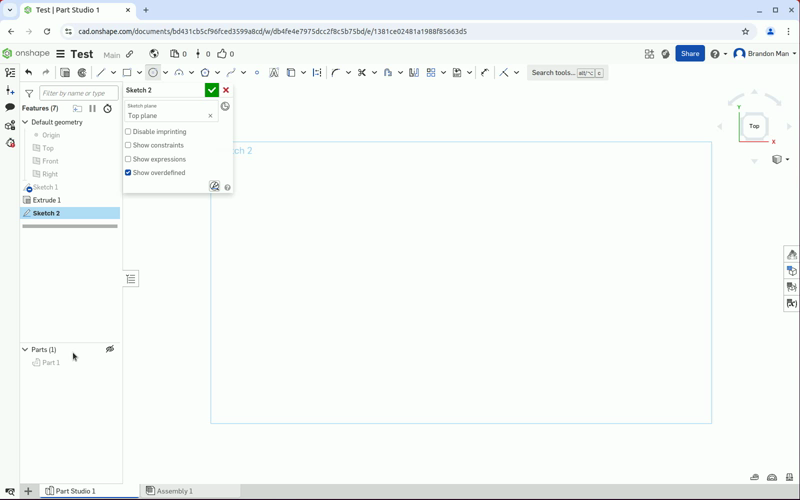
mouse_move(461, 341)
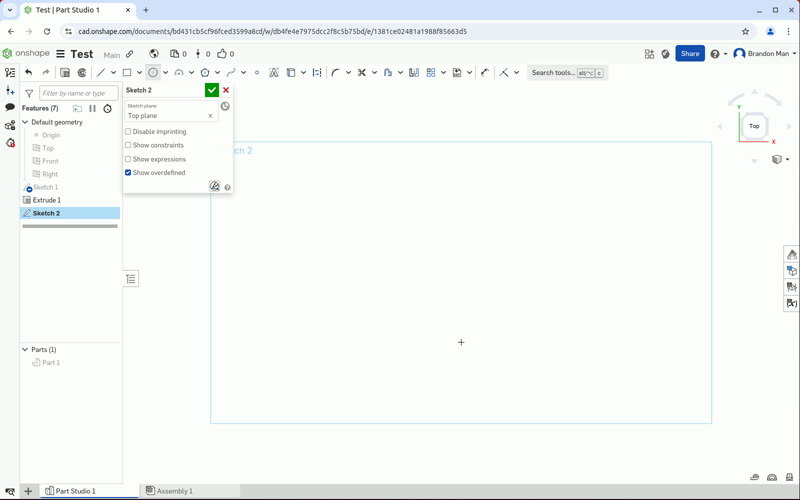
click(461, 341)
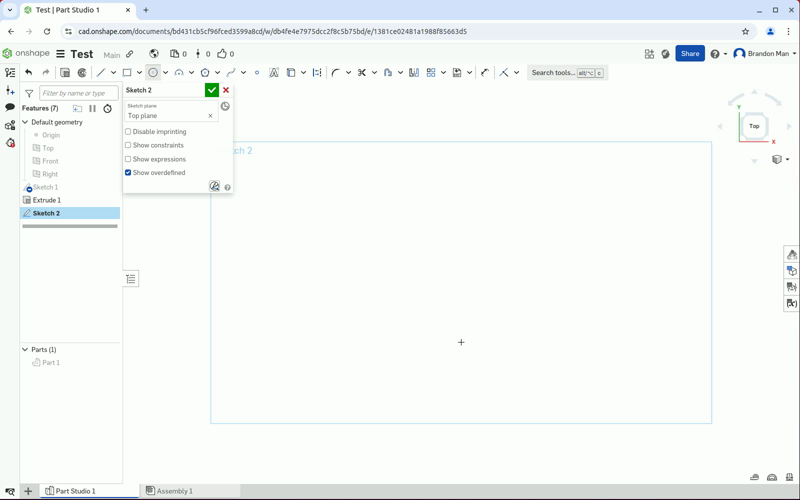
key_up(shift)
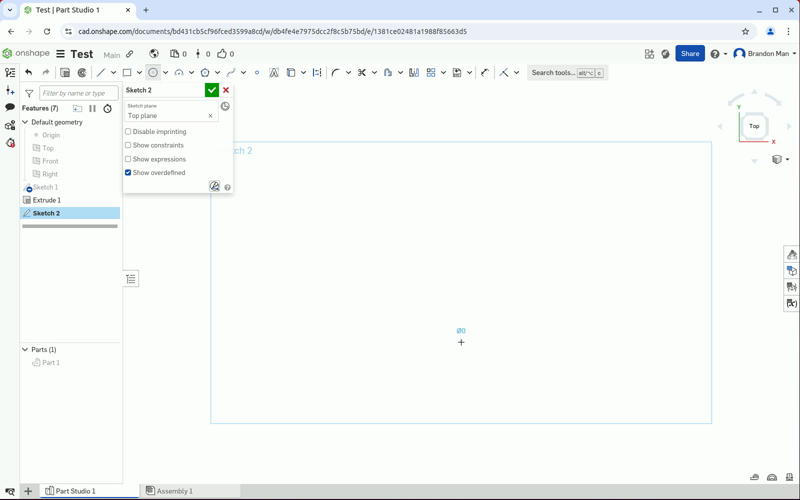
mouse_move(493, 341)
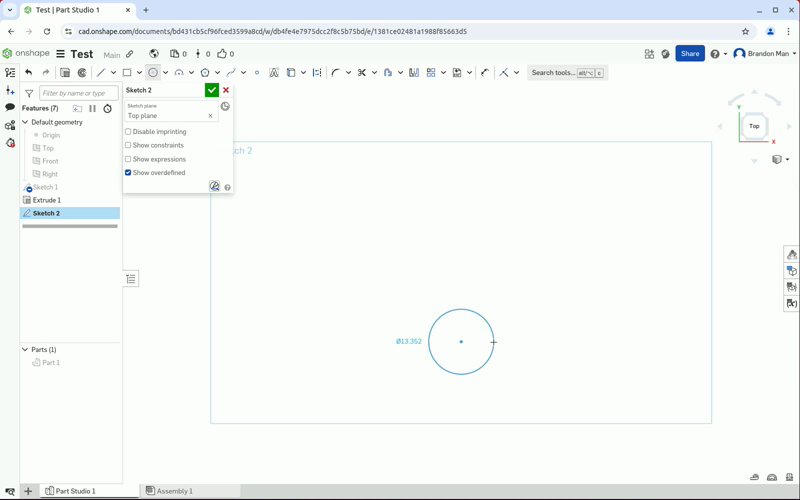
click(493, 341)
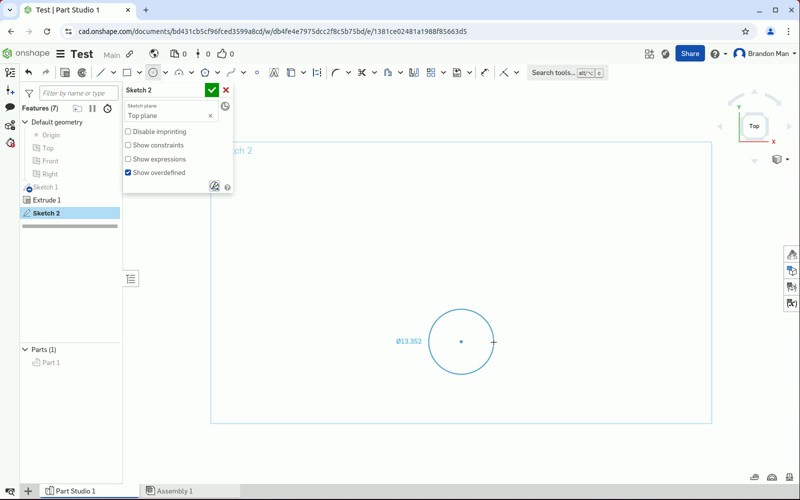
key(esc)
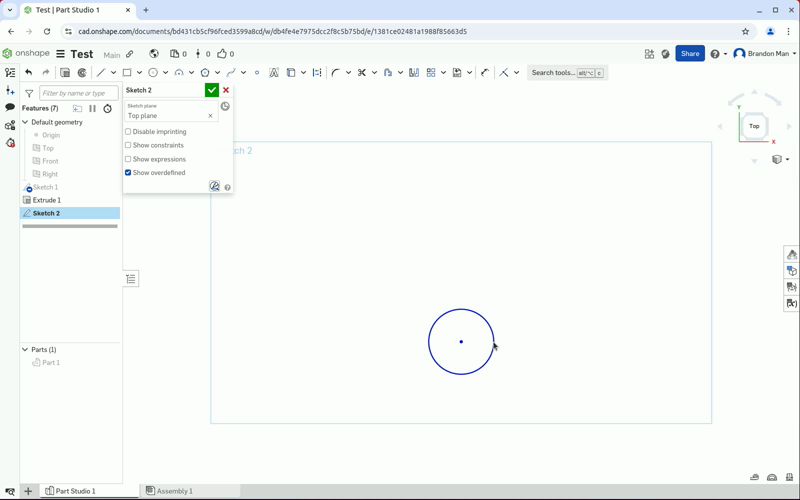
key(c)
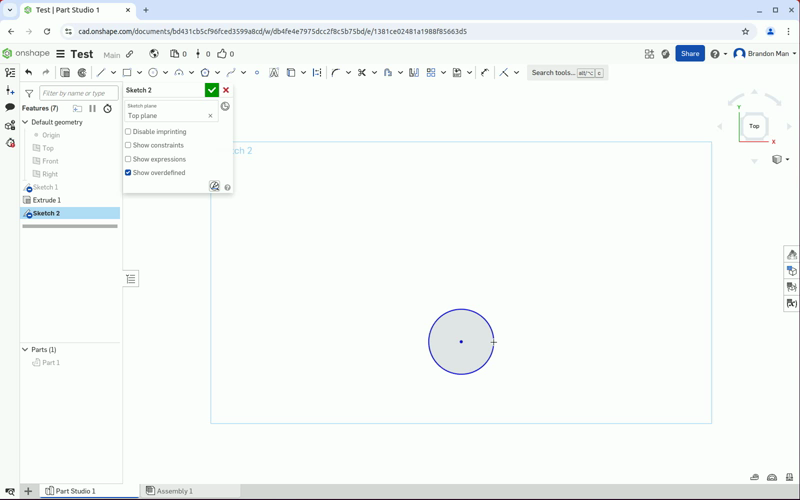
key_down(shift)
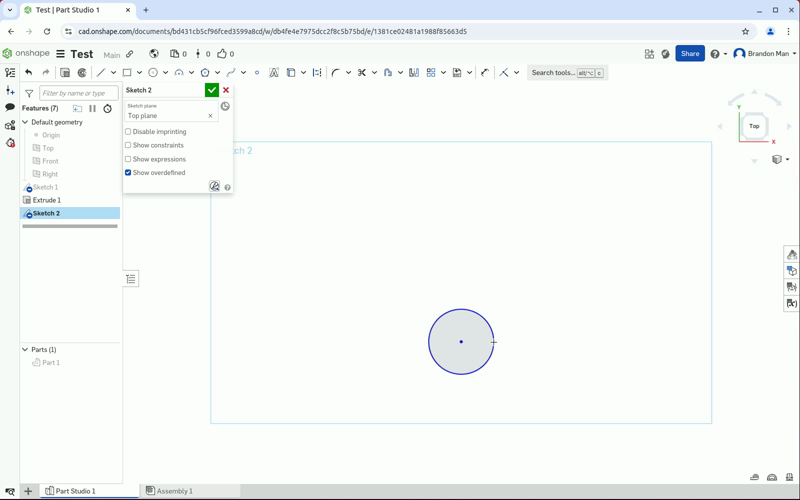
mouse_move(461, 341)
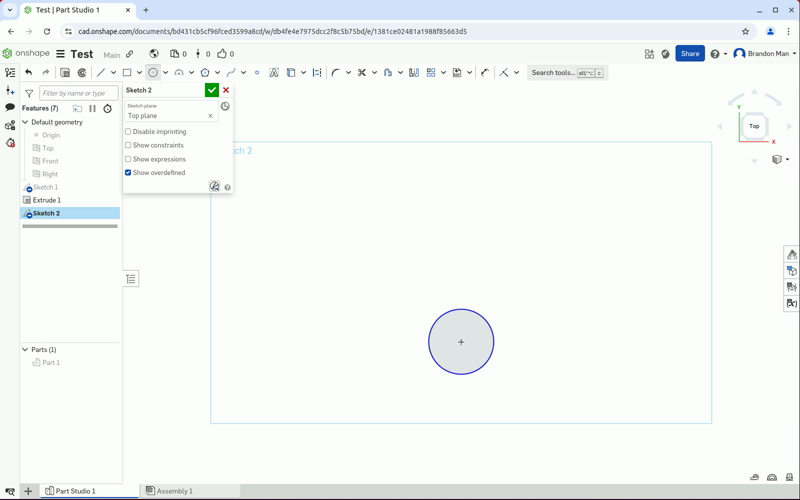
click(461, 341)
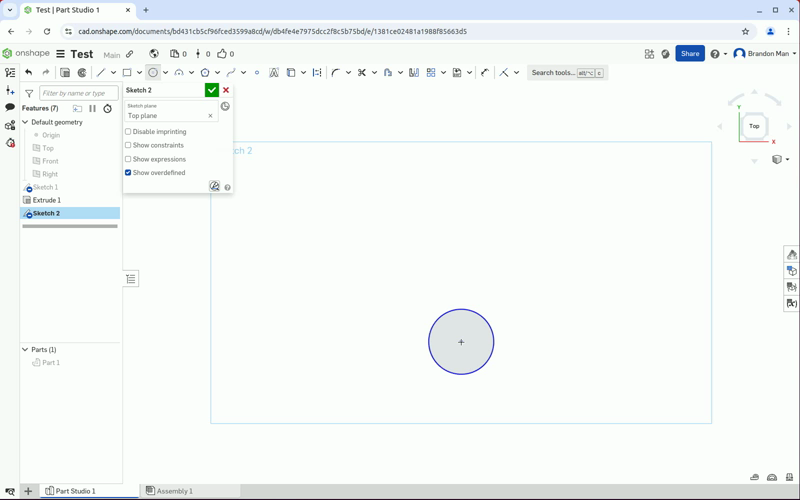
key_up(shift)
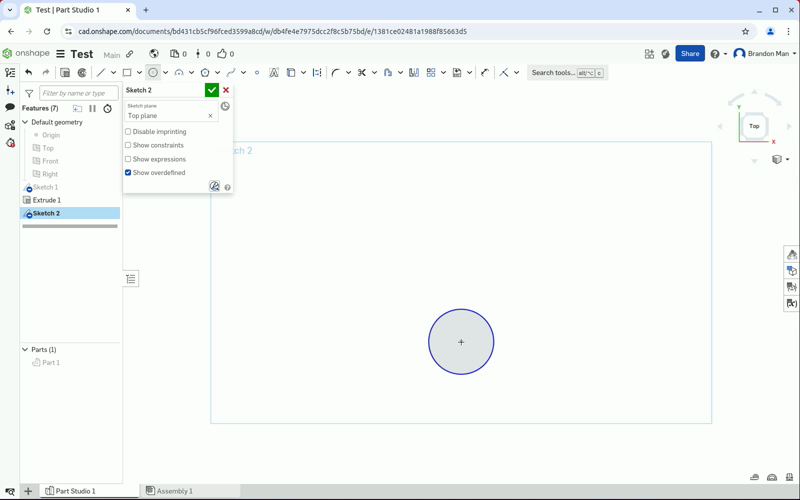
mouse_move(477, 341)
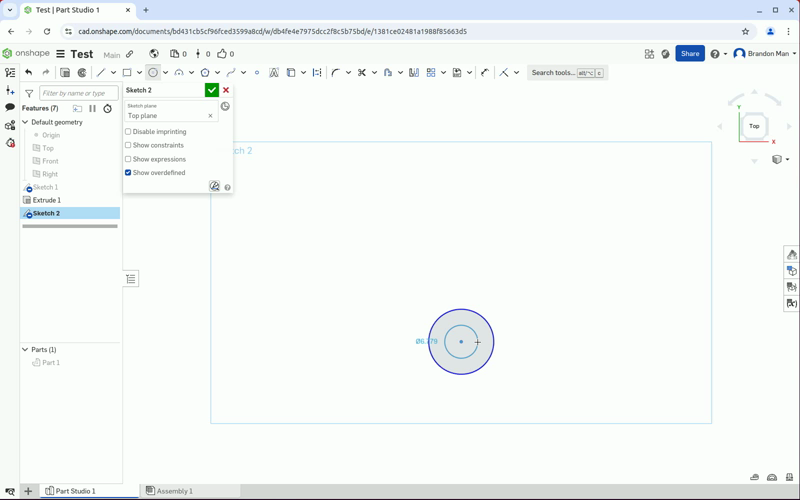
click(477, 341)
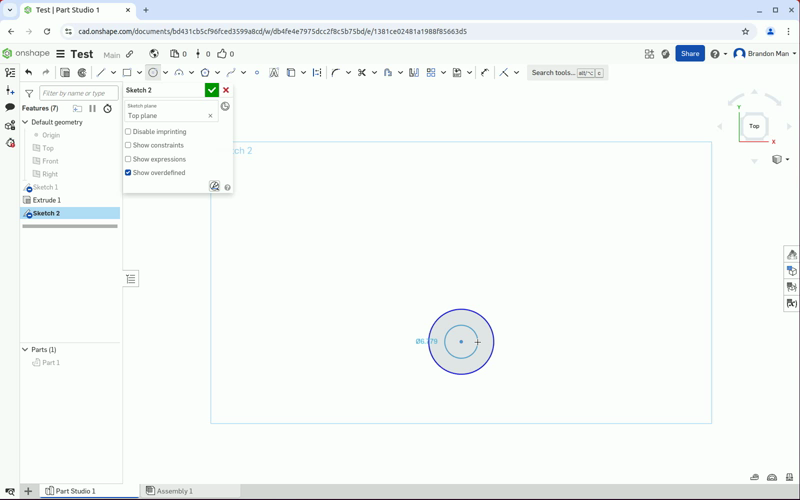
key(esc)
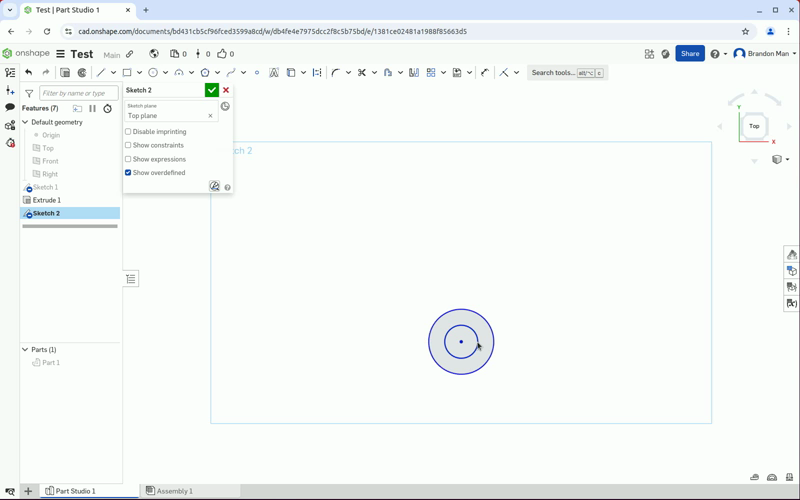
mouse_move(464, 313)
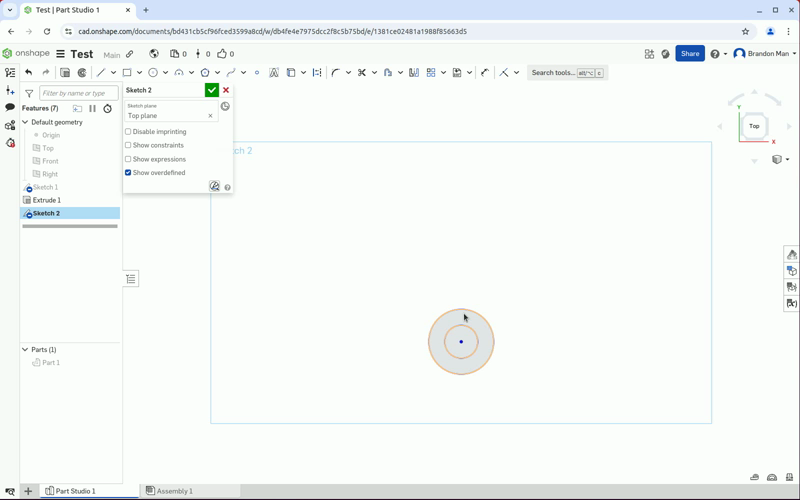
click(464, 313)
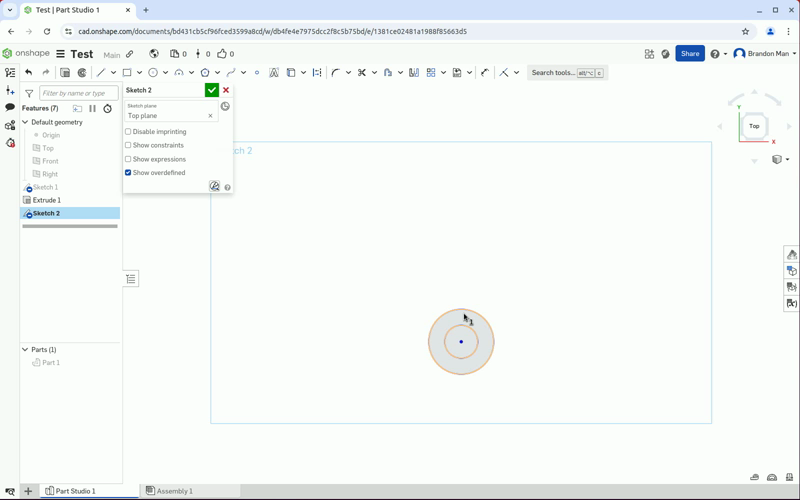
mouse_move(73, 352)
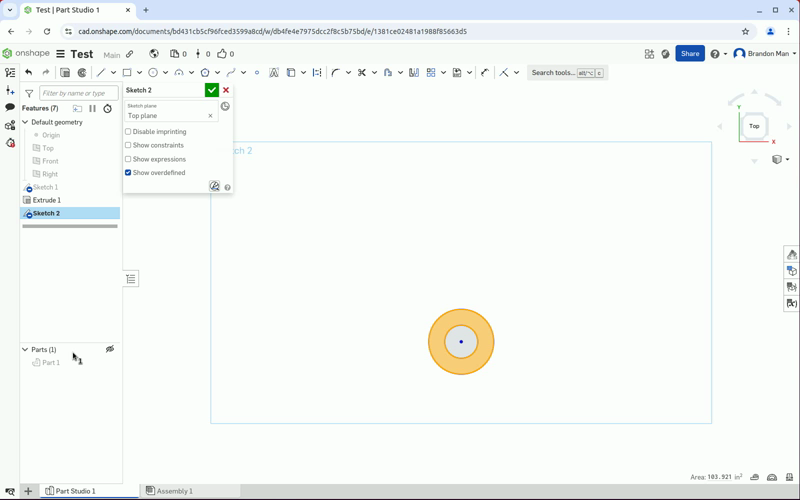
key(shift+y)
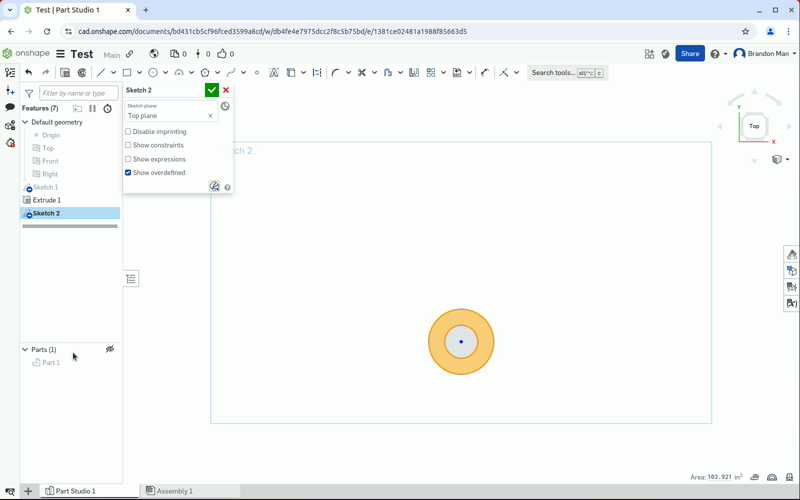
key(shift+e)
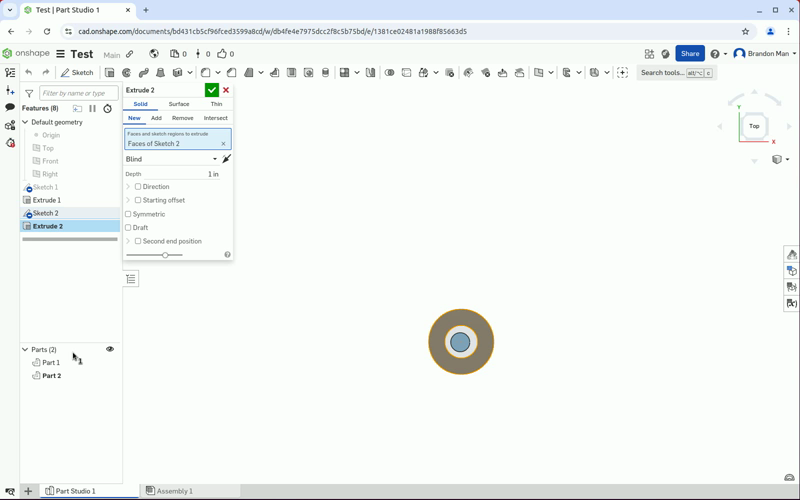
mouse_move(143, 106)
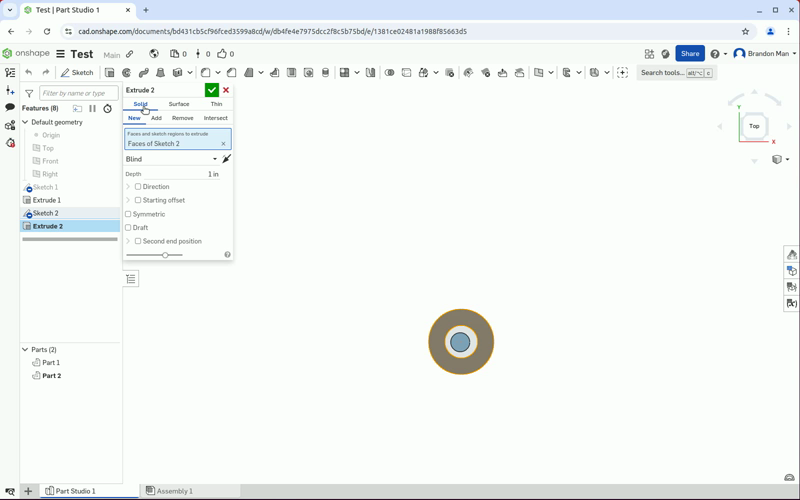
click(143, 106)
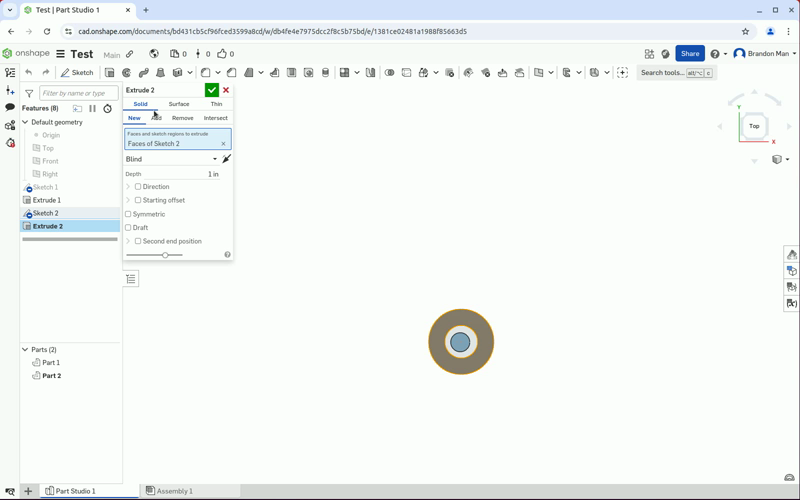
mouse_move(186, 120)
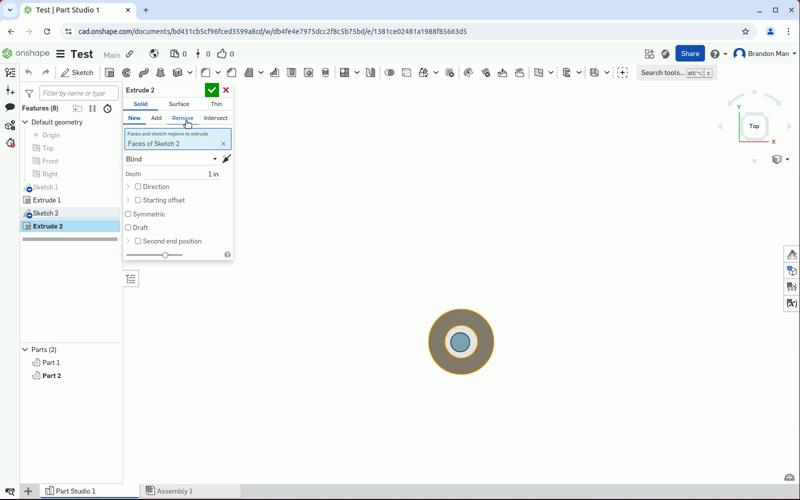
click(186, 120)
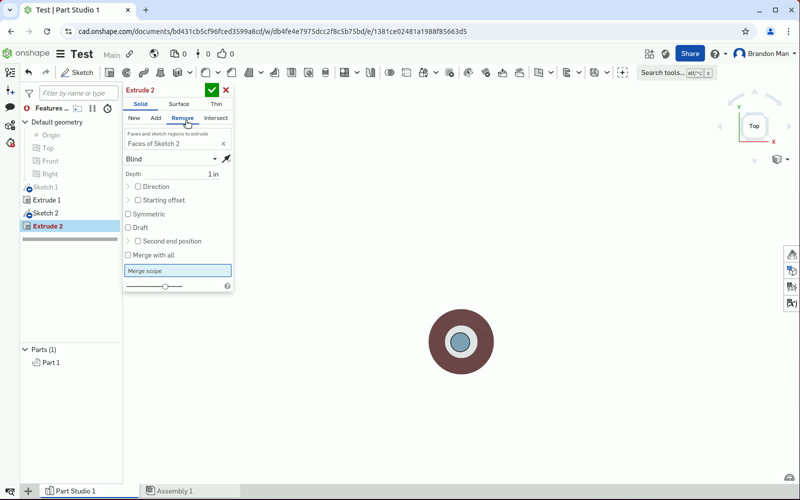
key(tab, 4)
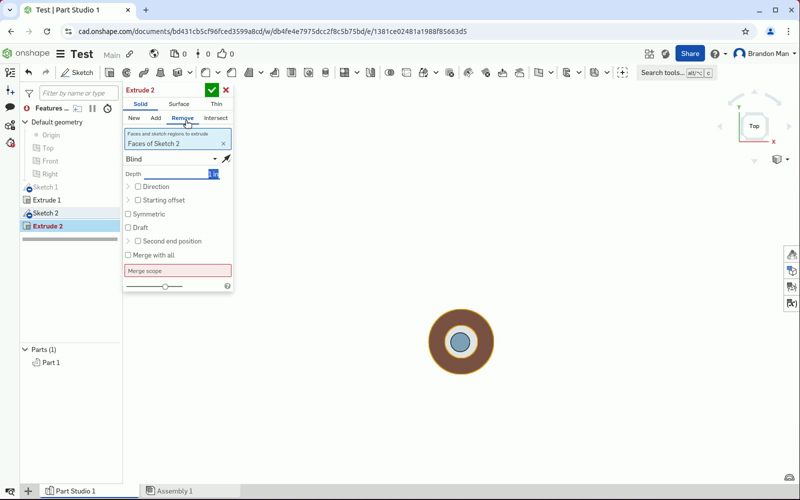
text(-0.722)
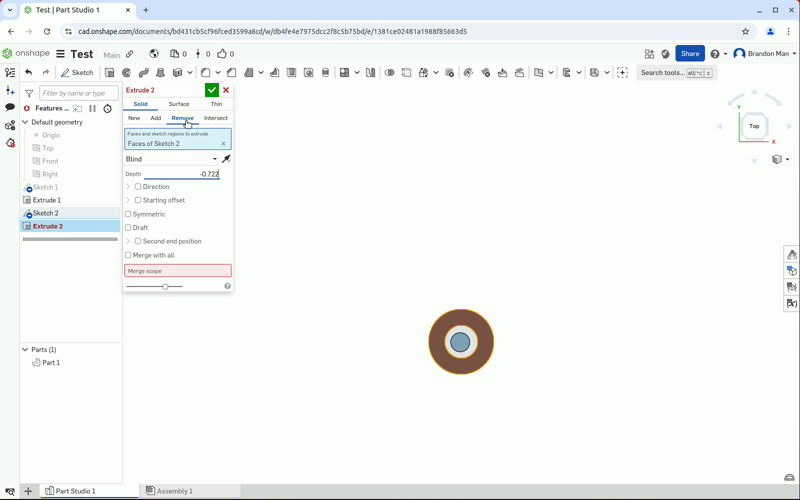
key(tab, 6)
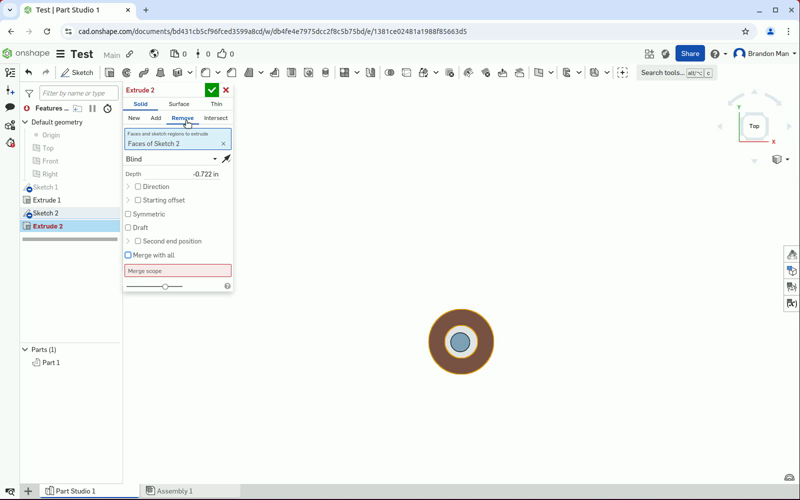
key(space)
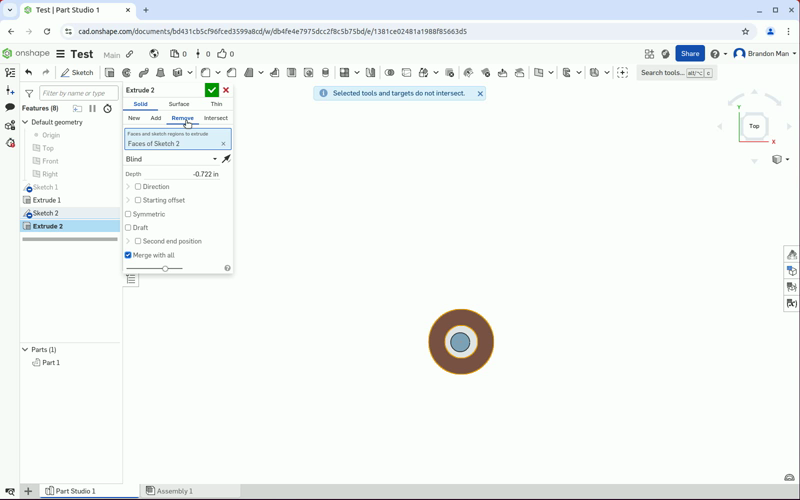
key(enter)
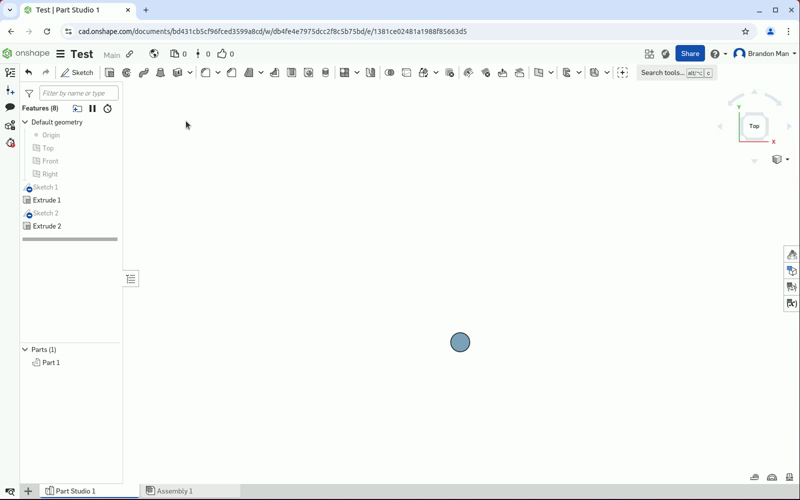
key(shift+h)
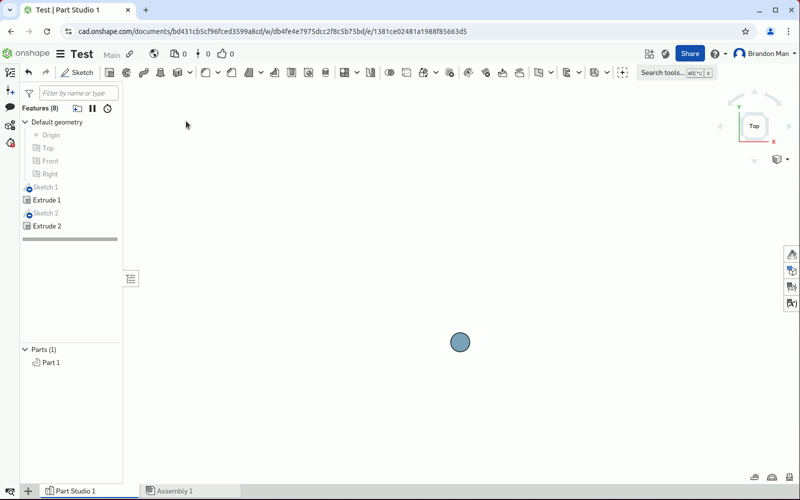
key(shift+h)
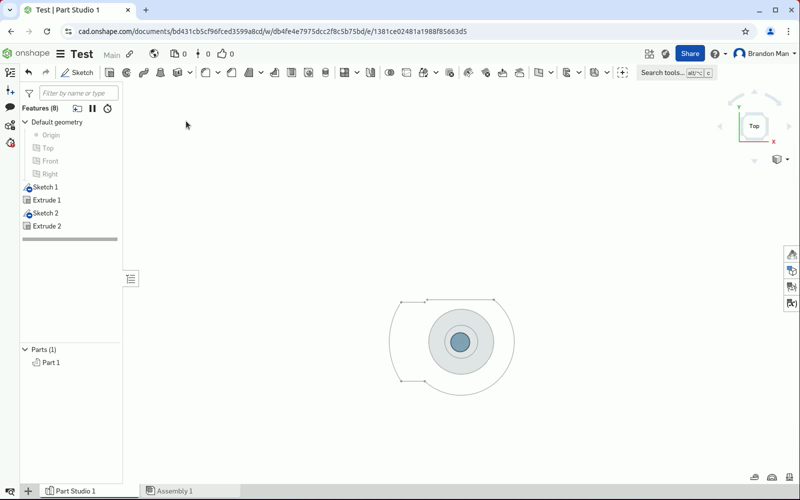
key(shift+7)
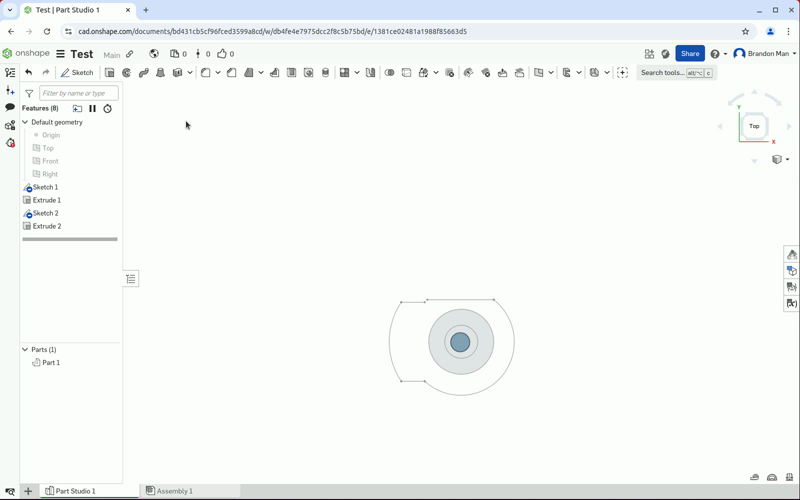
key(up, 3)
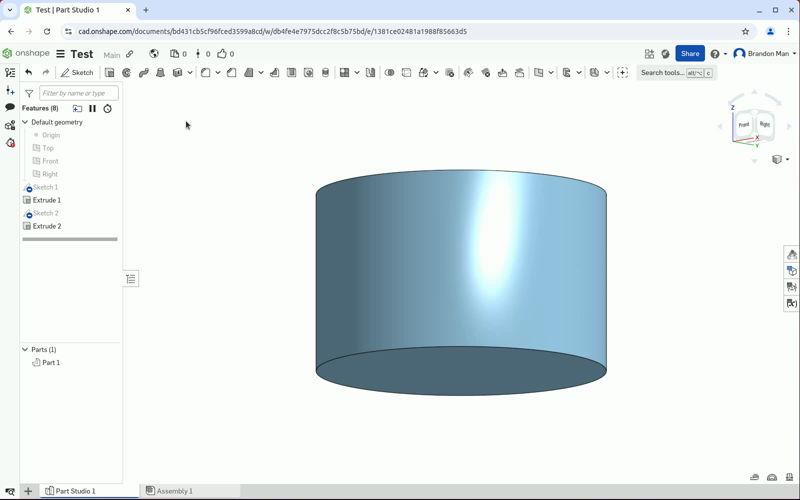
key(left, 3)
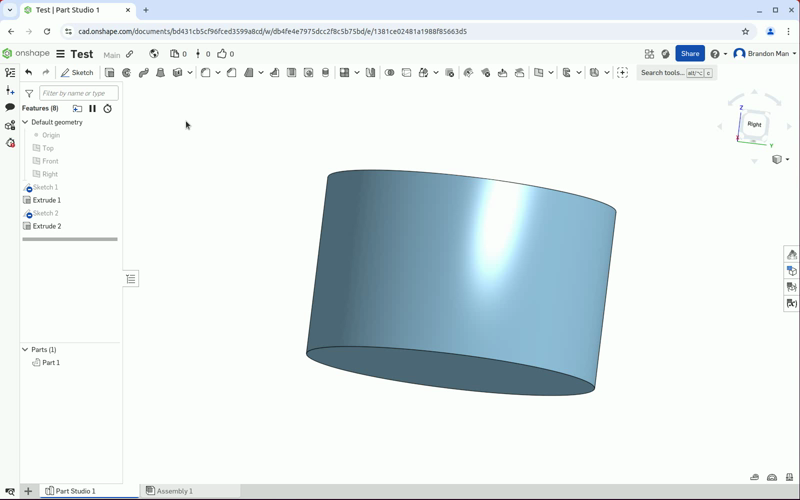
key(right, 3)
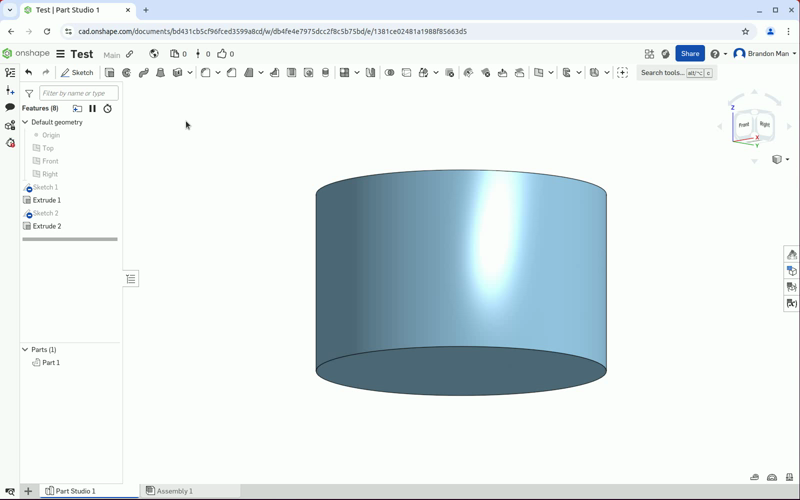
key(down, 3)
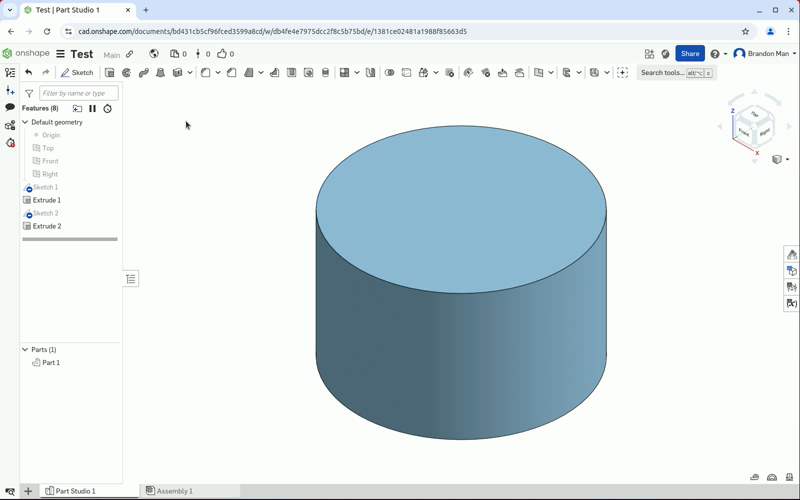
mouse_move(73, 189)
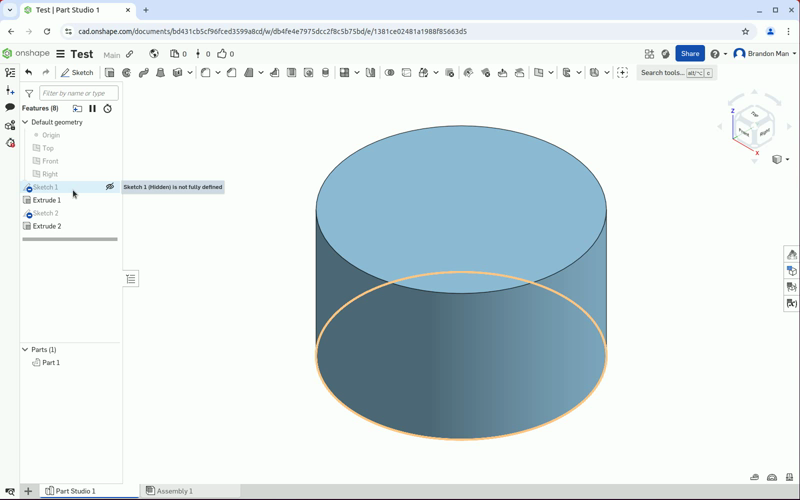
click(73, 189)